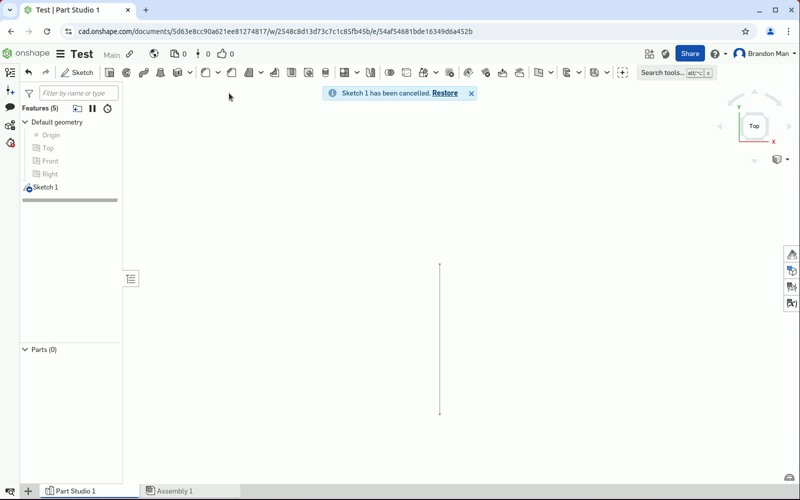
key(shift+h)
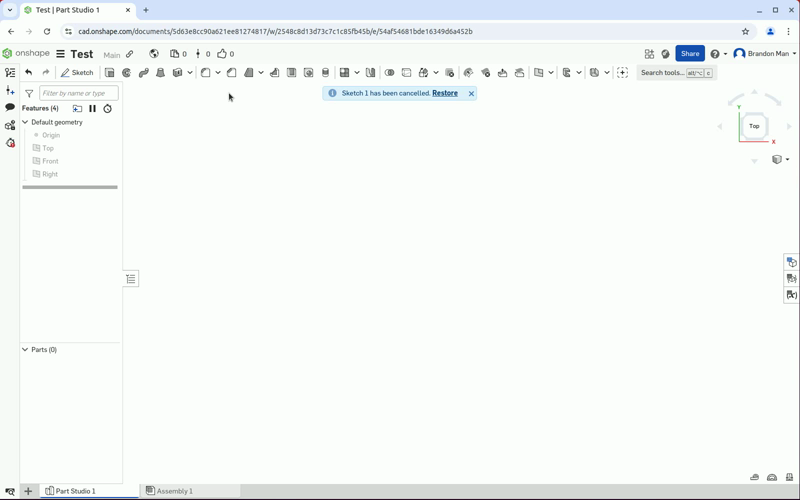
mouse_move(73, 352)
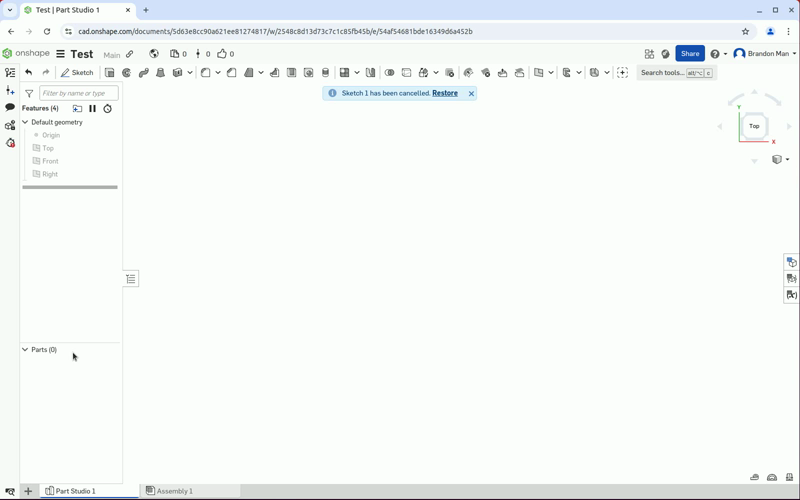
key(y)
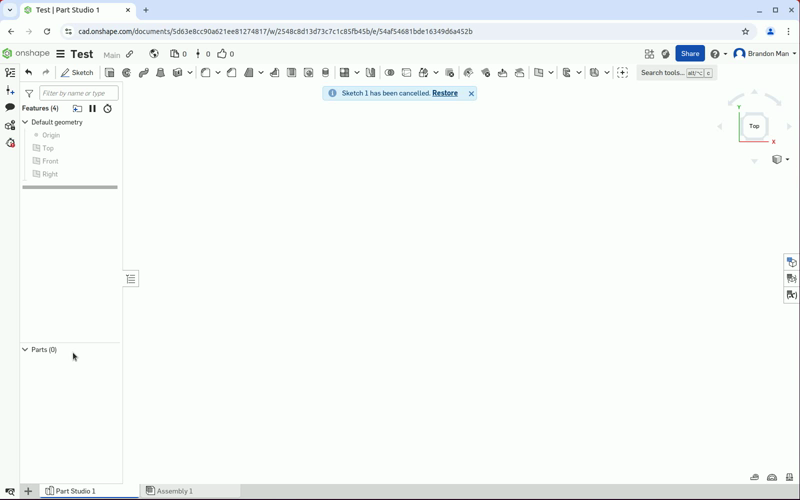
key(shift+p)
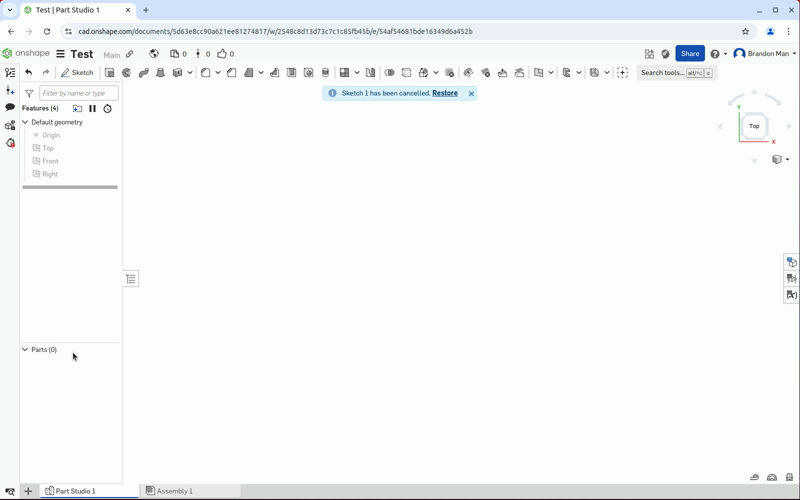
key(space)
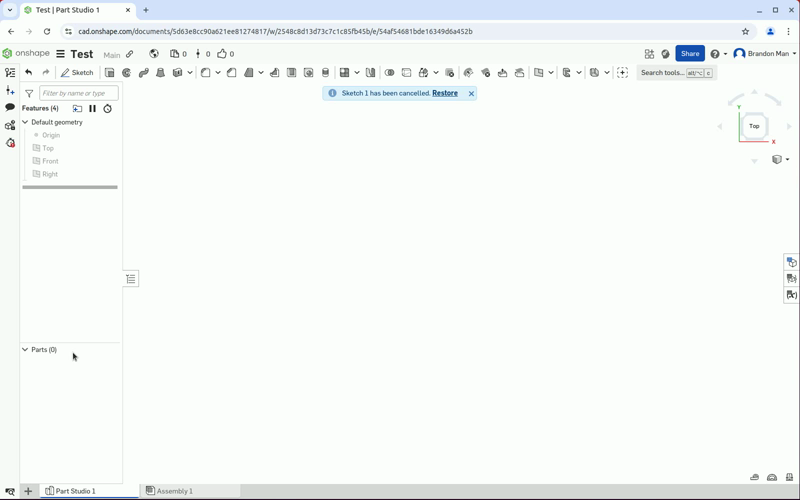
key_down(shift)
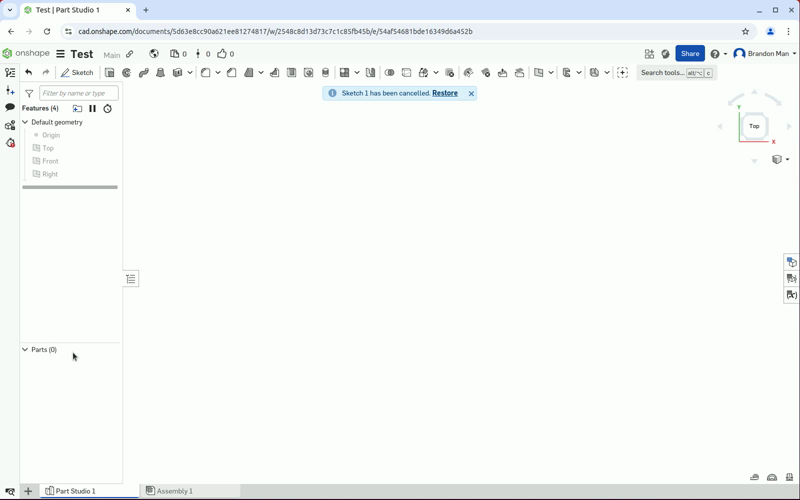
key(up)
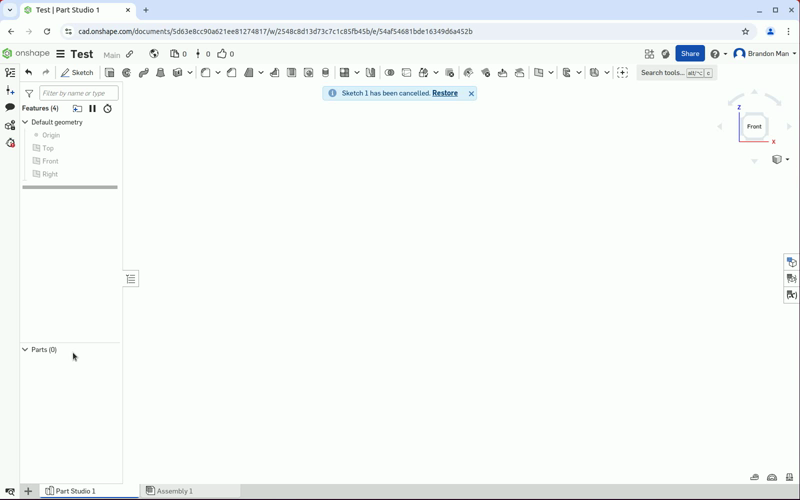
key_up(shift)
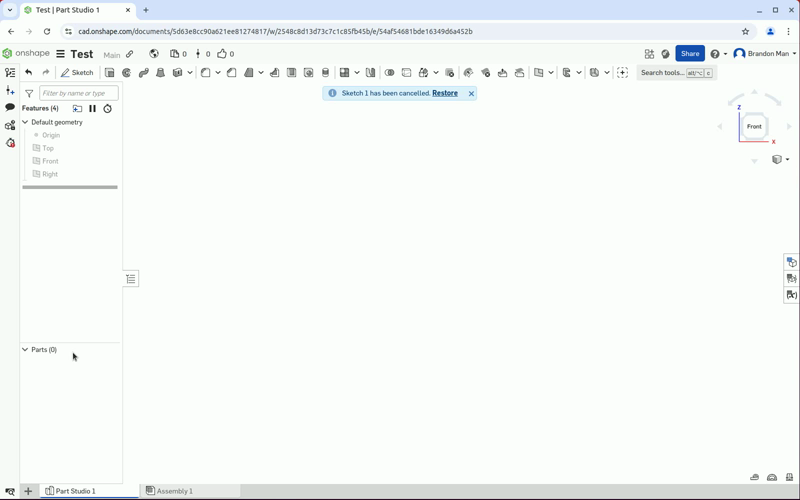
mouse_move(73, 352)
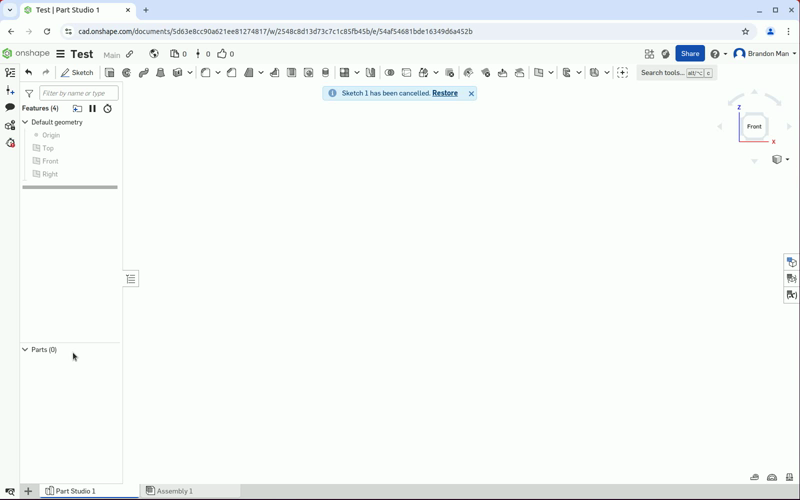
key(shift+y)
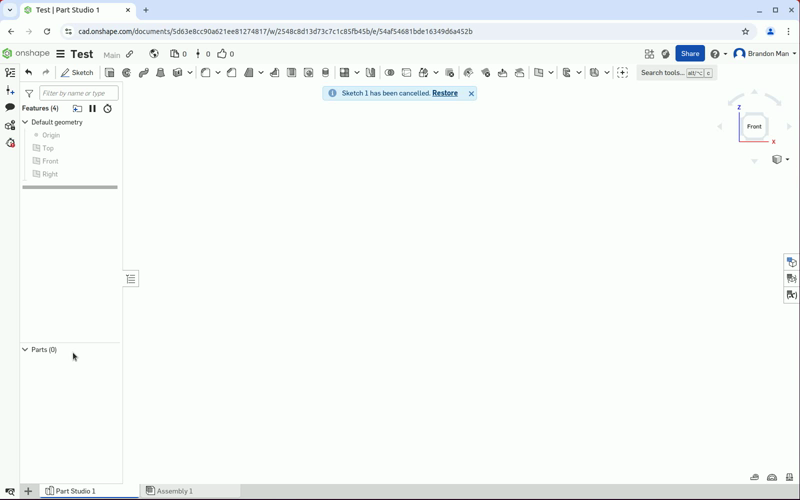
key(shift+s)
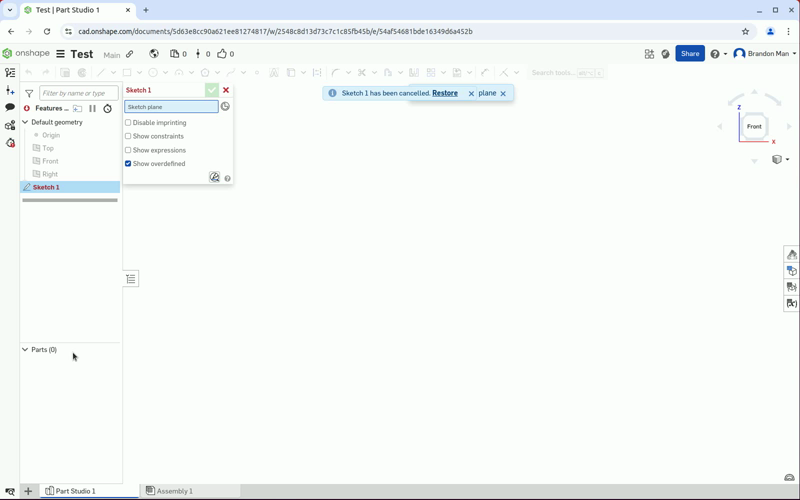
mouse_move(73, 163)
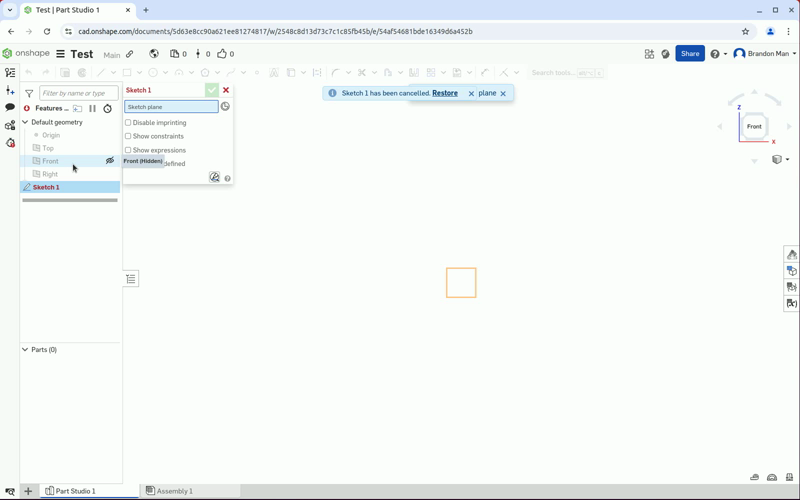
click(73, 163)
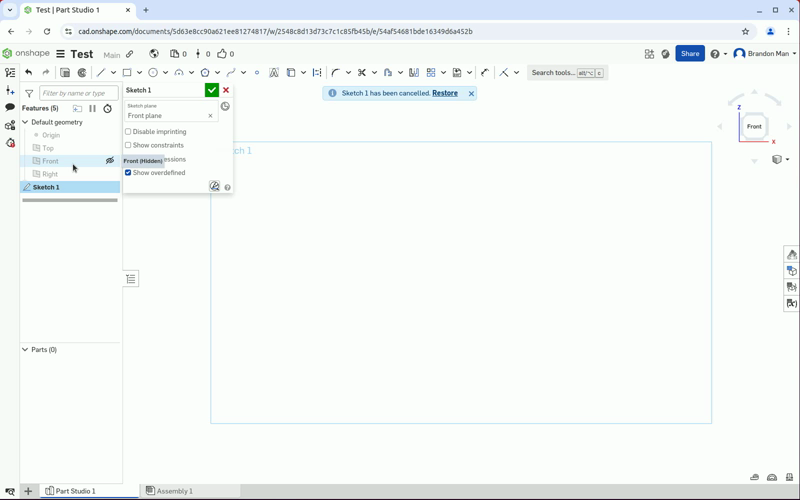
mouse_move(73, 352)
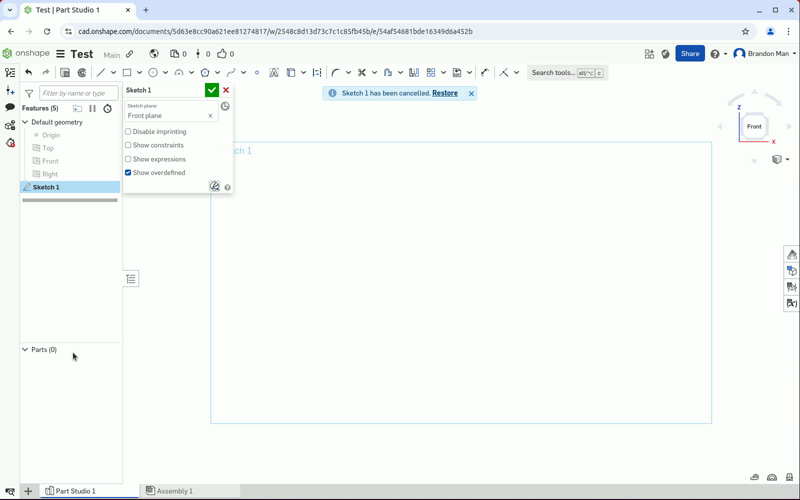
key(y)
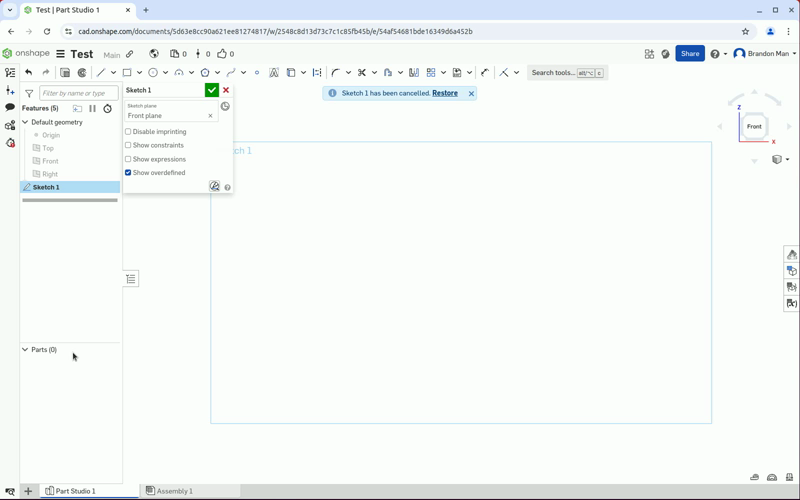
key(l)
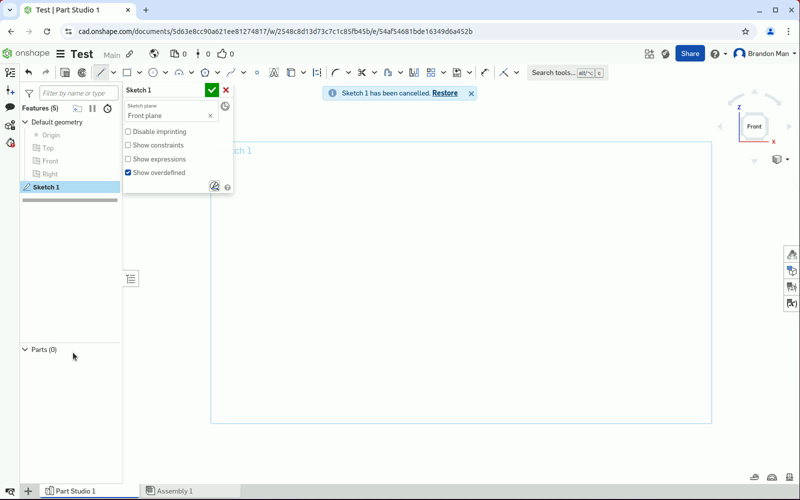
key_down(shift)
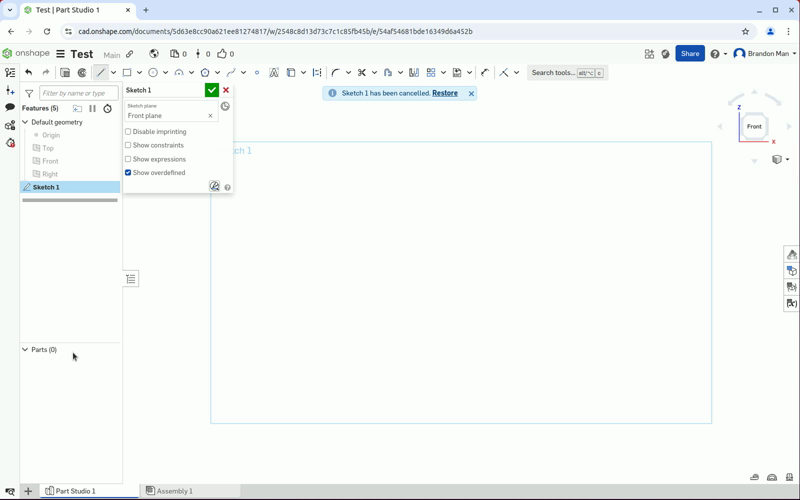
mouse_move(401, 336)
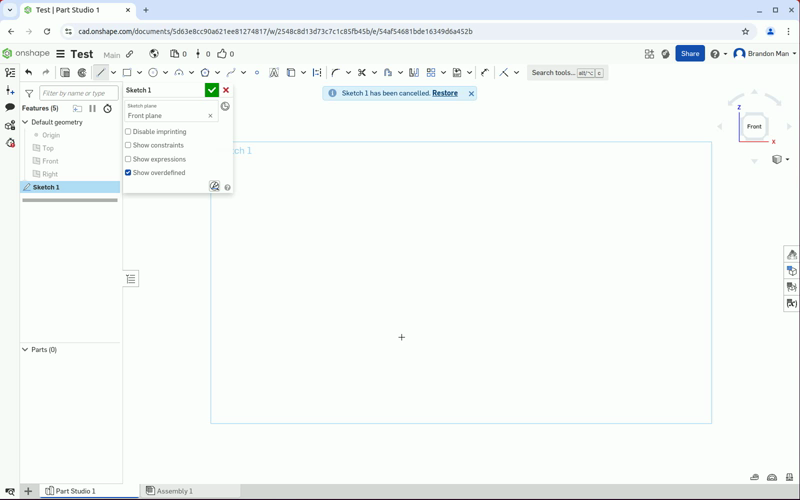
click(401, 336)
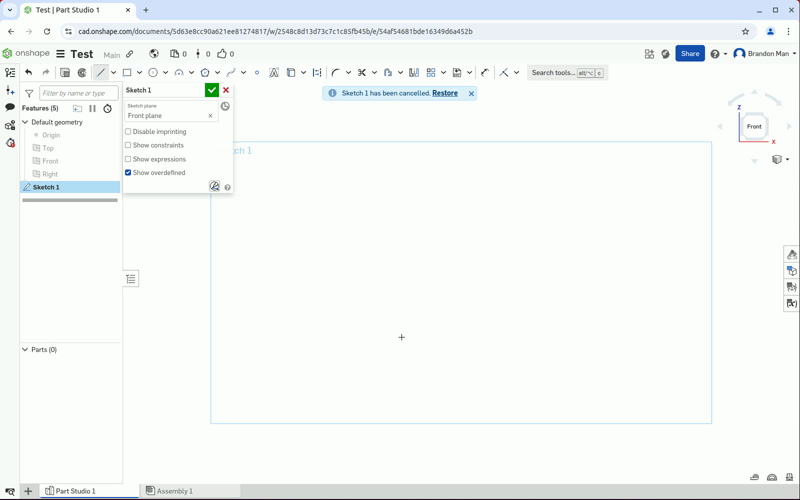
key_up(shift)
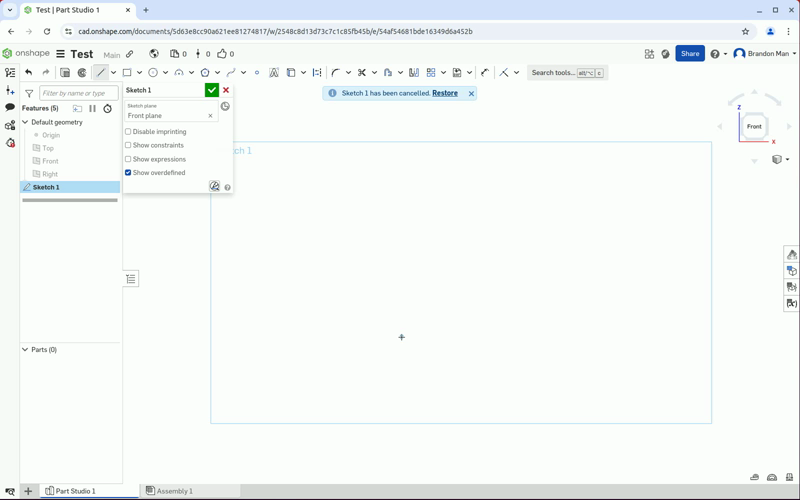
key_down(shift)
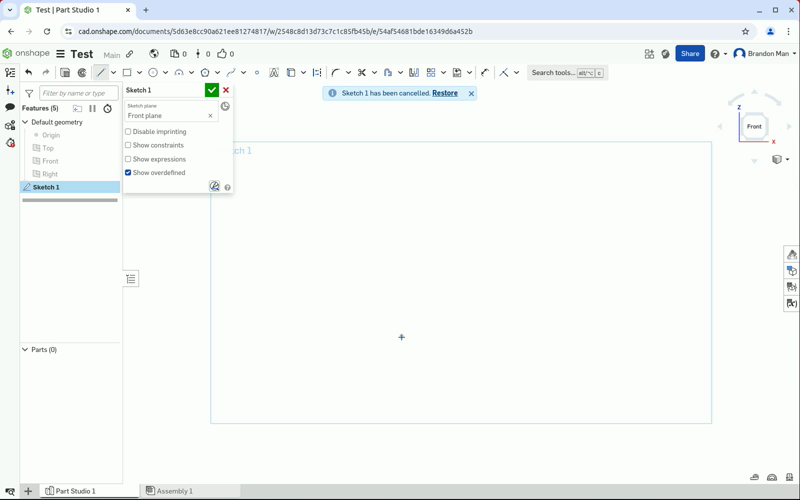
mouse_move(519, 336)
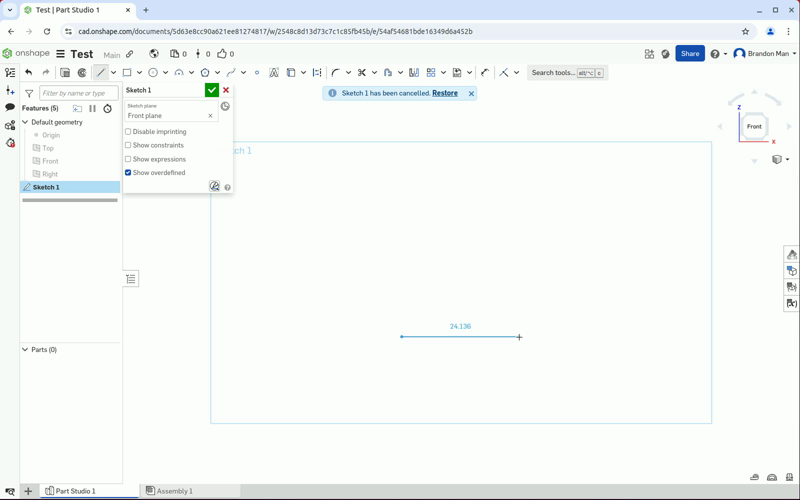
click(519, 336)
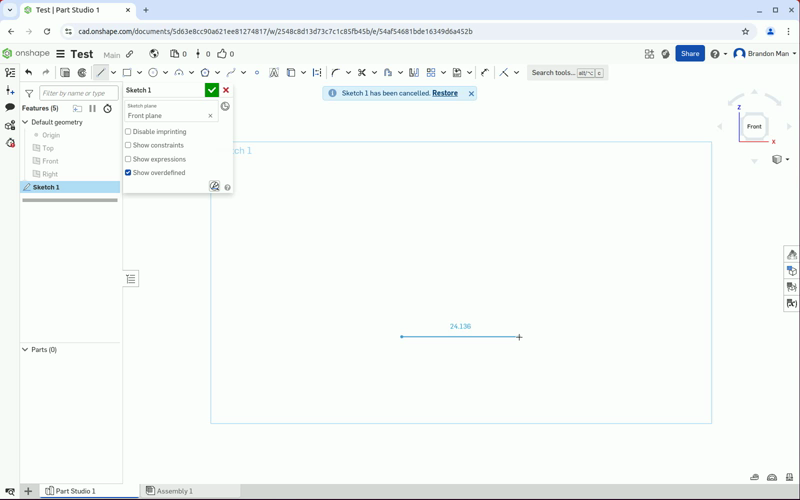
key_up(shift)
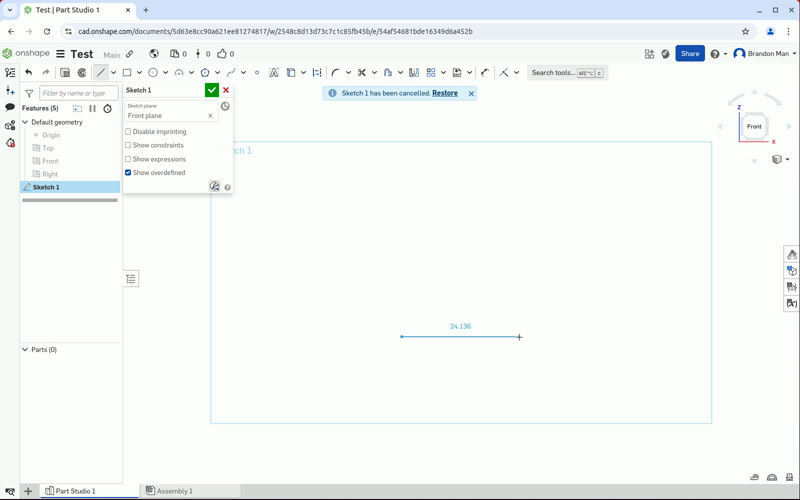
key_down(shift)
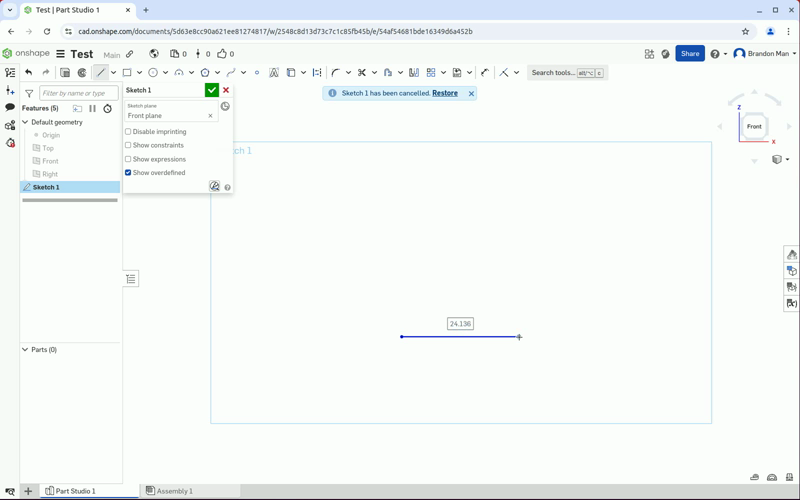
mouse_move(549, 336)
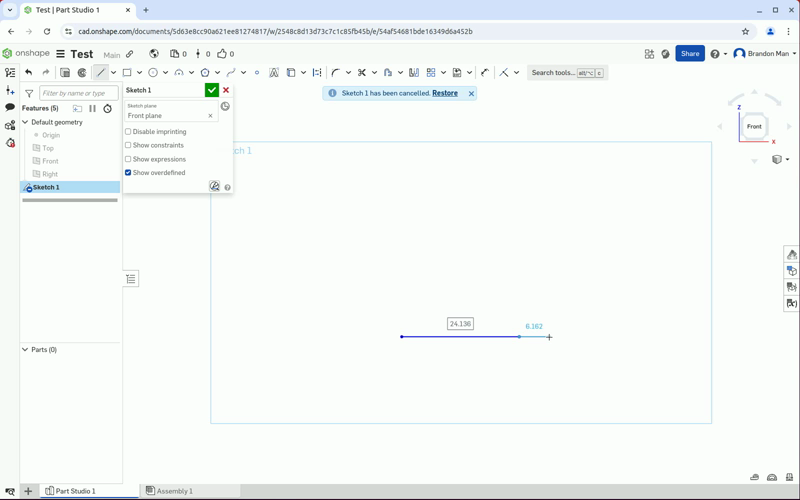
mouse_move(519, 333)
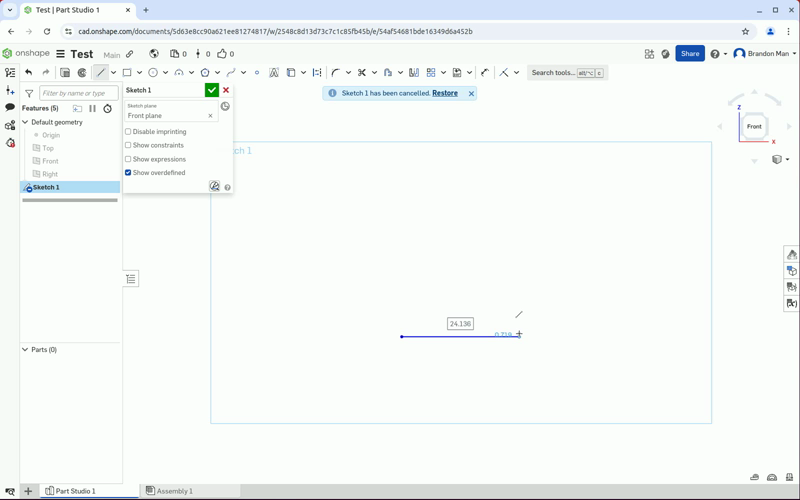
scroll(6)
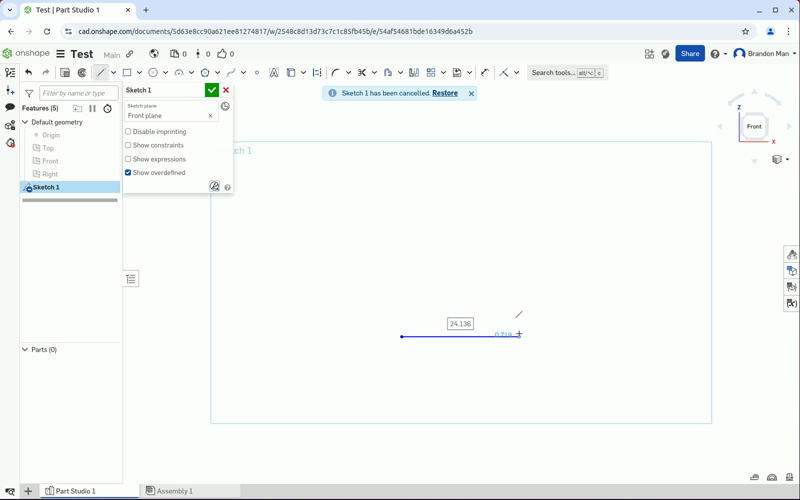
scroll(6)
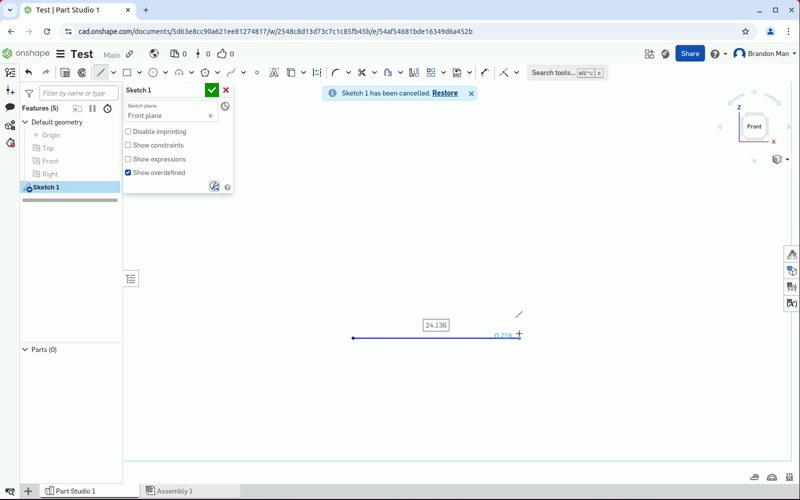
scroll(6)
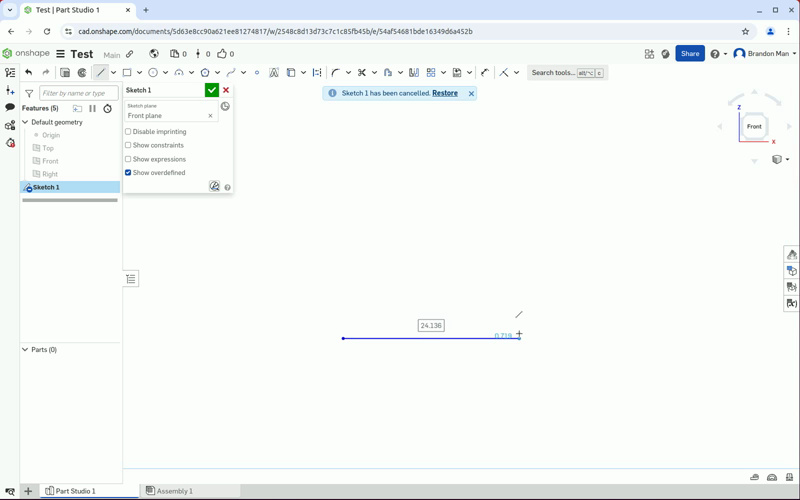
scroll(6)
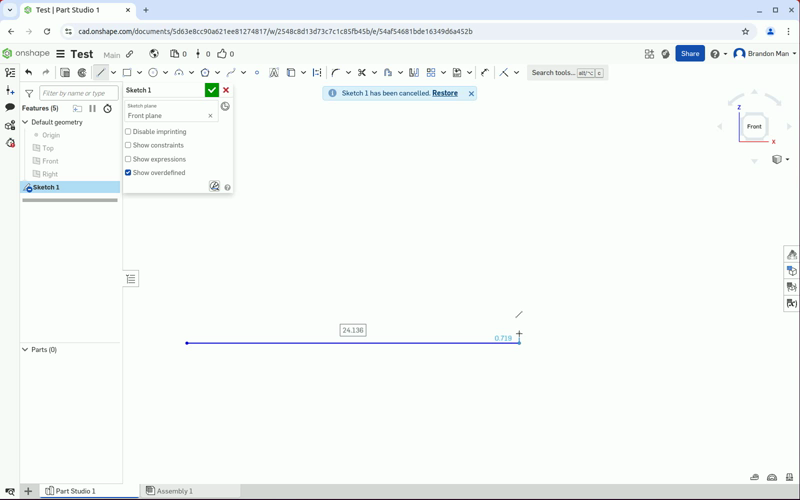
scroll(6)
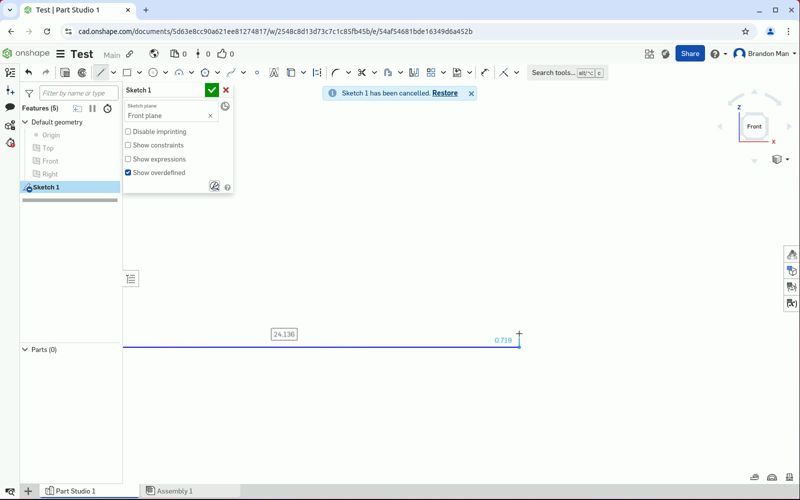
scroll(6)
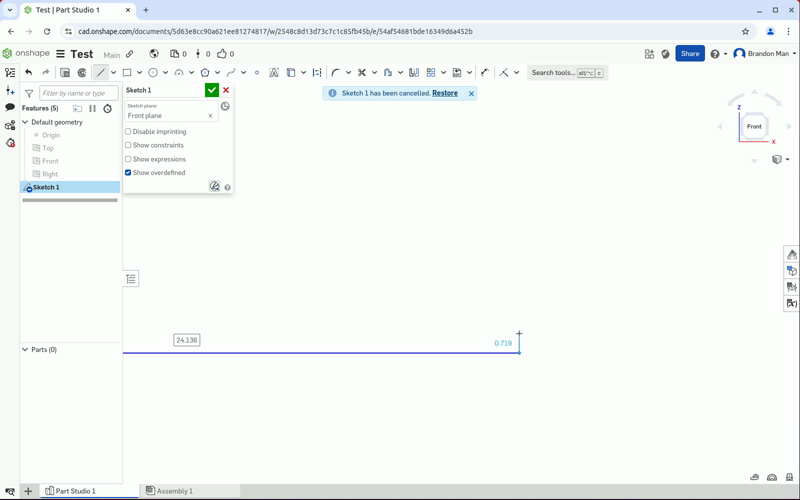
scroll(6)
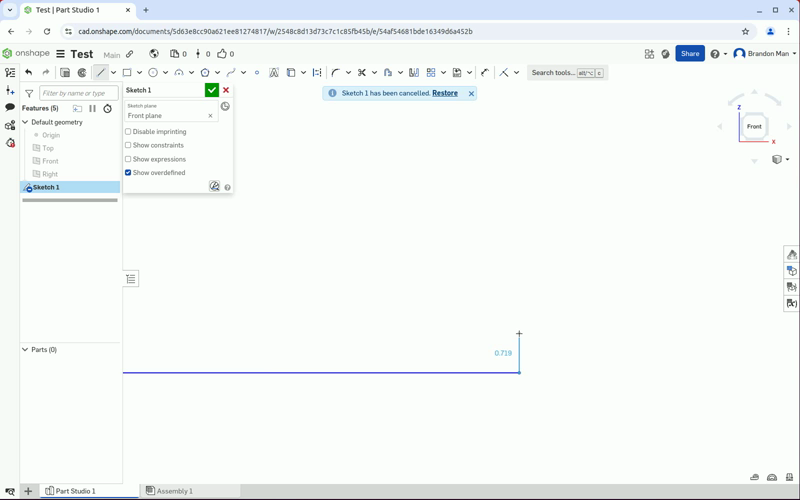
click(519, 333)
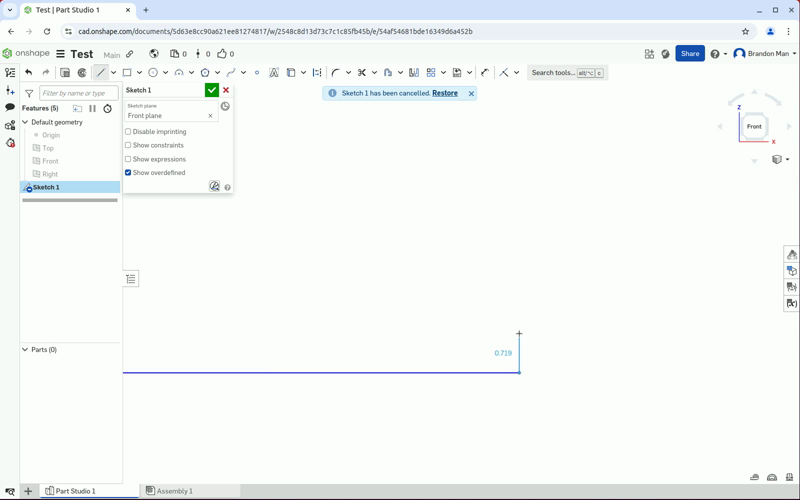
scroll(-6)
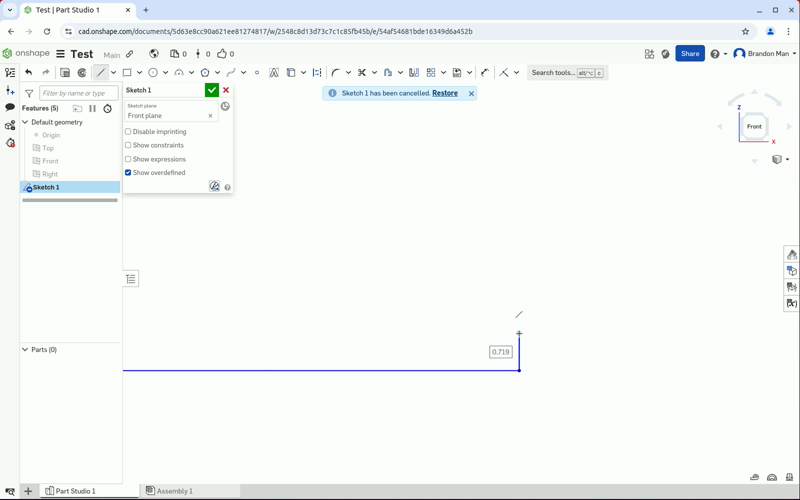
scroll(-6)
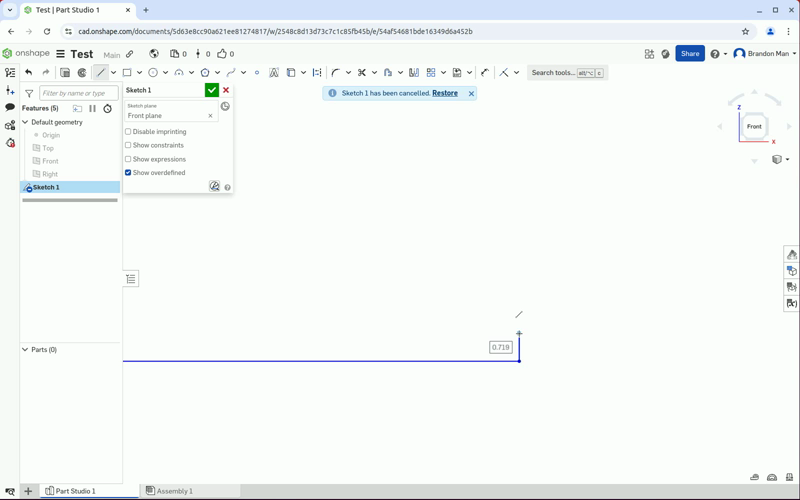
scroll(-6)
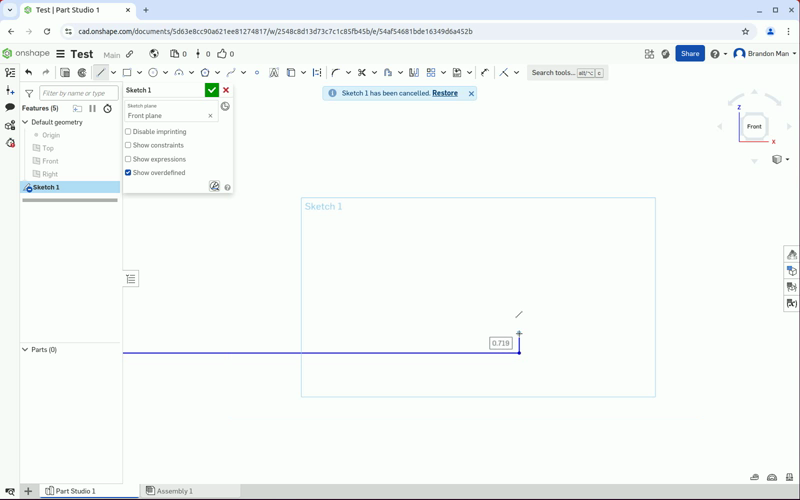
scroll(-6)
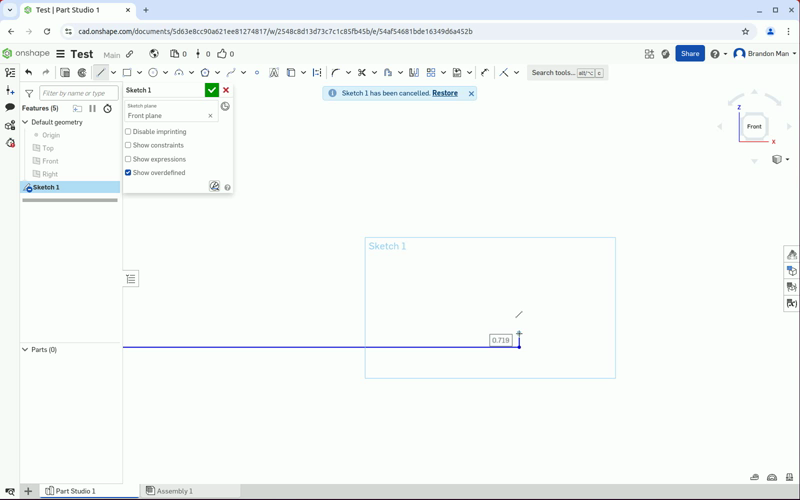
scroll(-6)
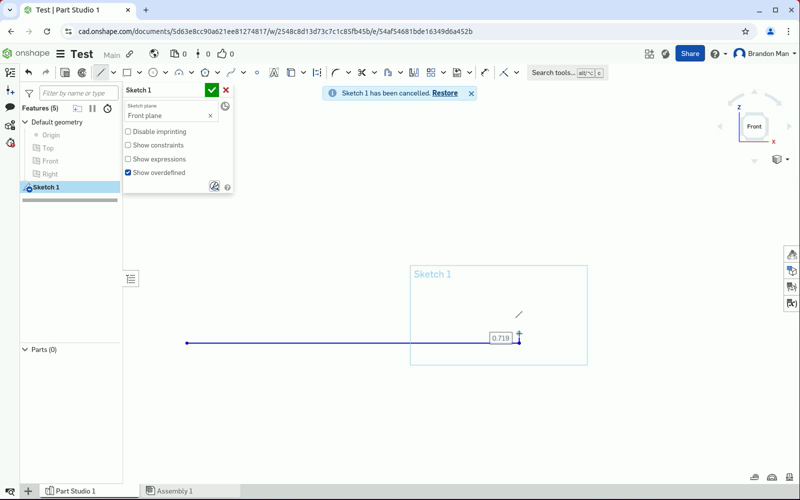
scroll(-6)
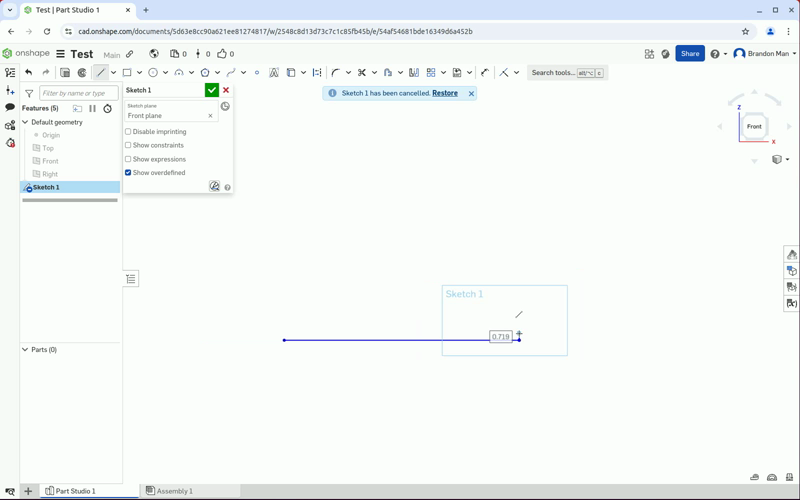
scroll(-6)
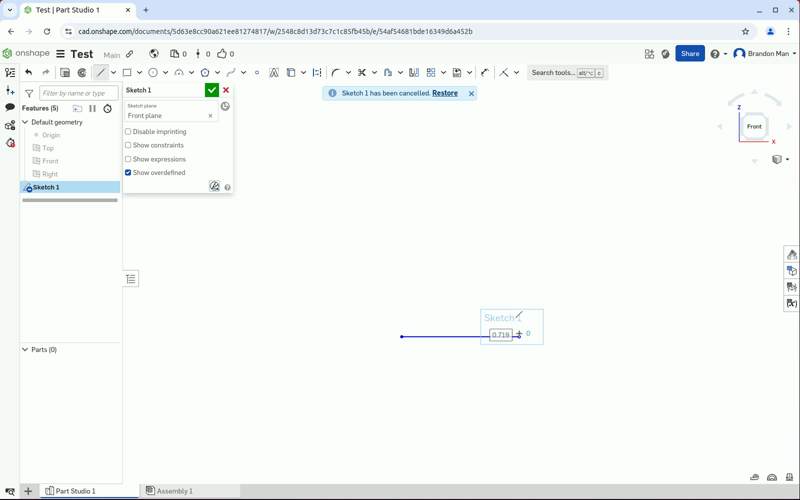
key_up(shift)
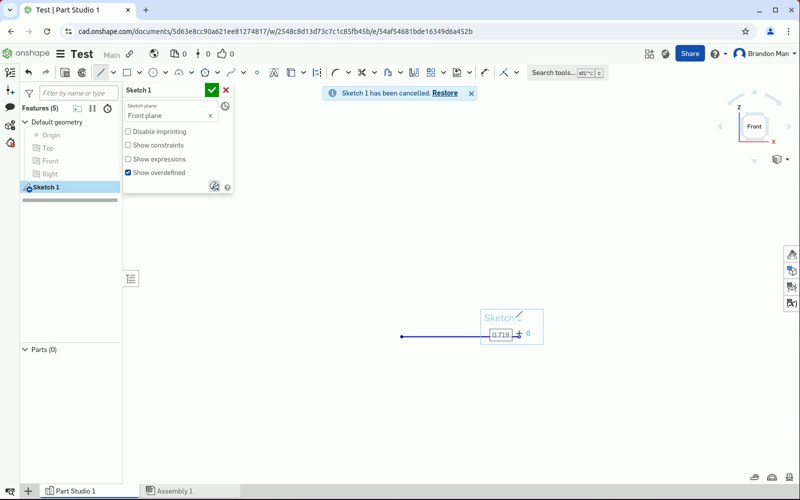
key_down(shift)
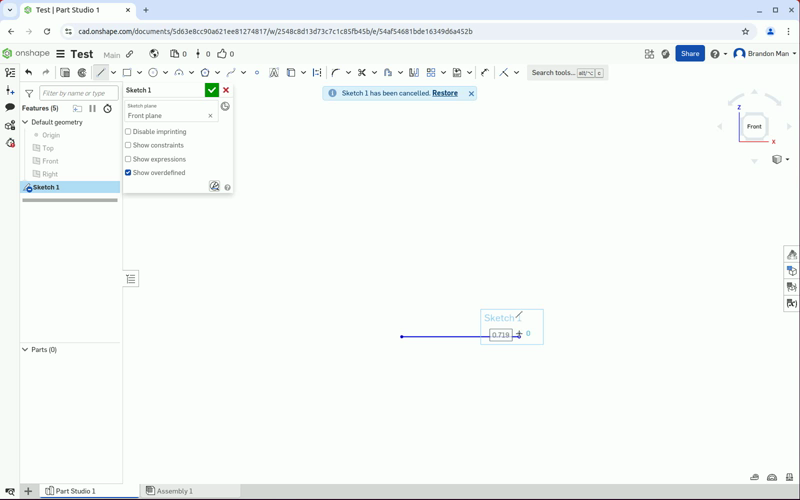
mouse_move(401, 333)
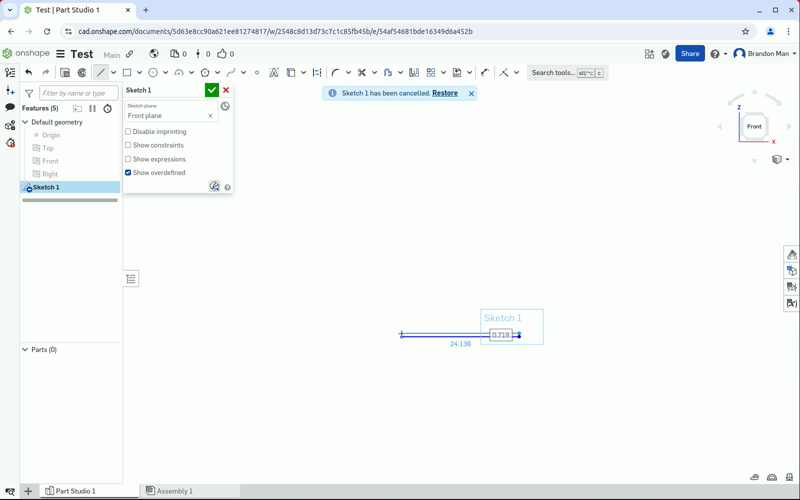
scroll(6)
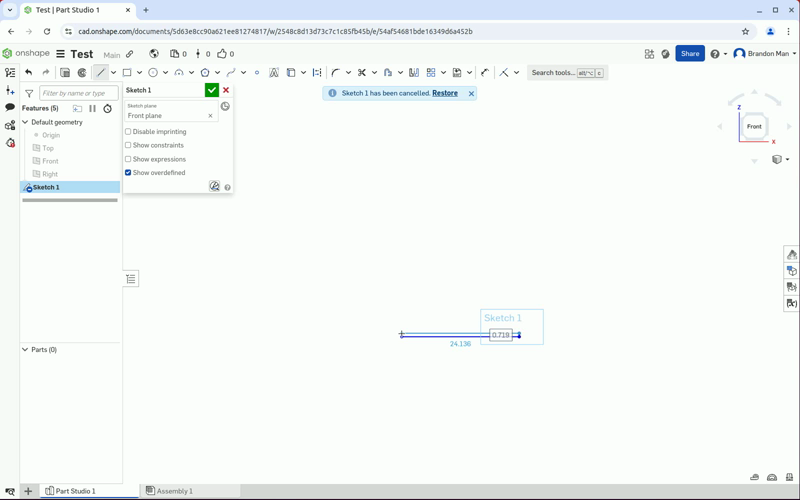
scroll(6)
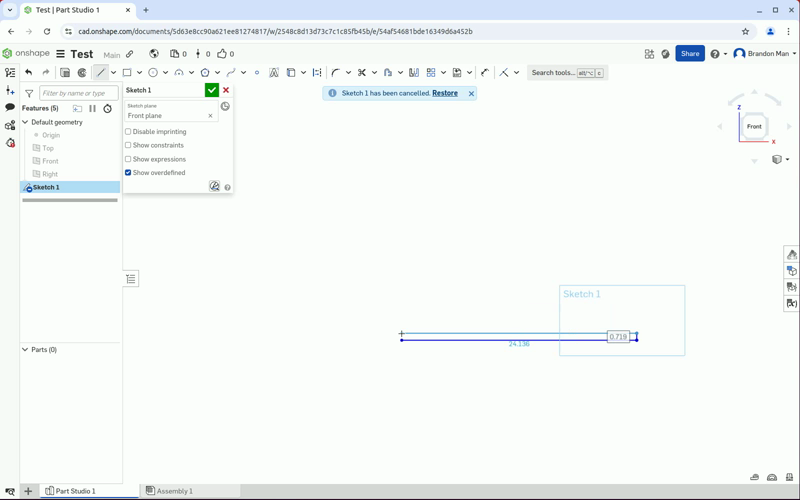
scroll(6)
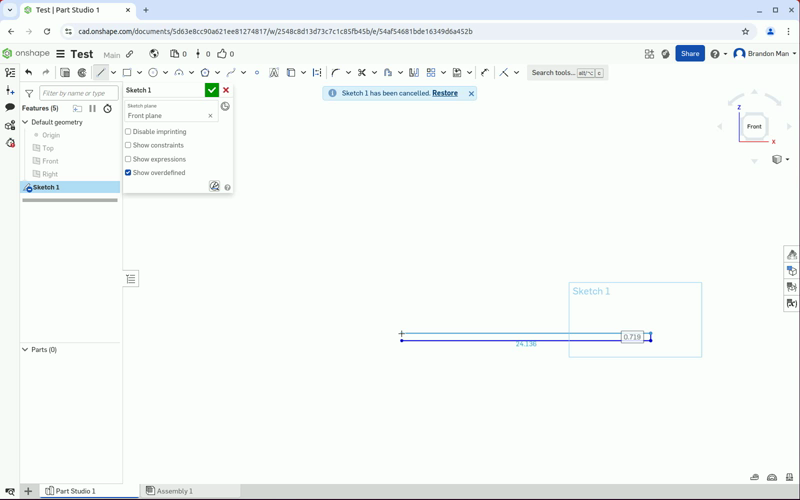
scroll(6)
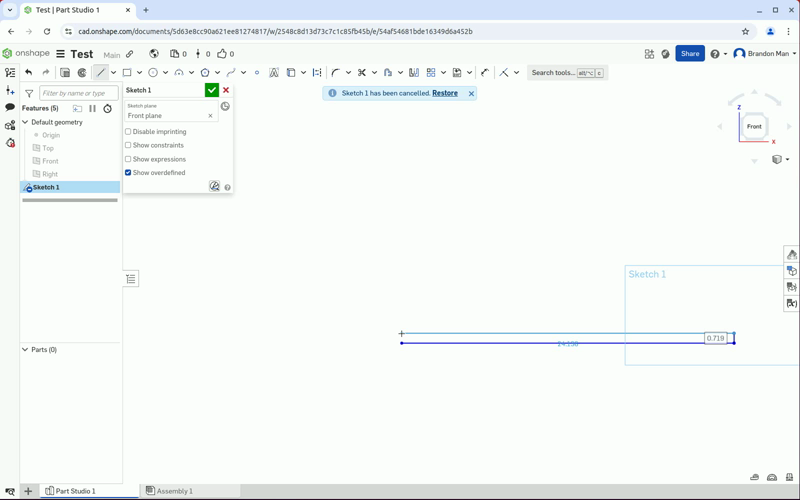
scroll(6)
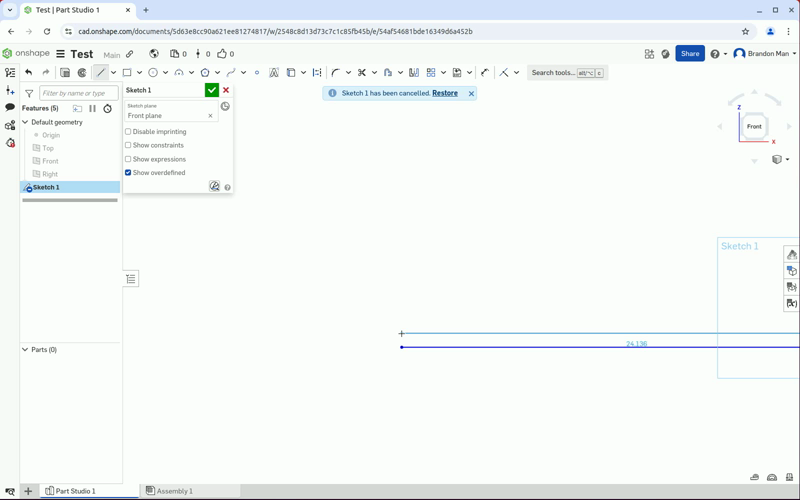
scroll(6)
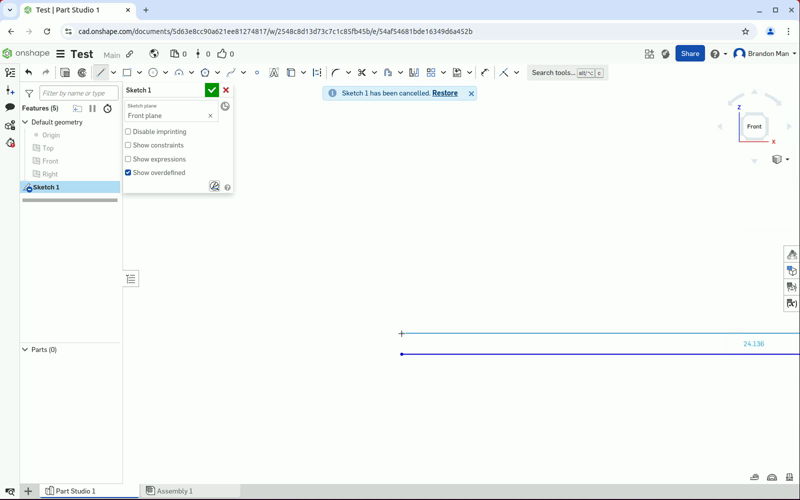
scroll(6)
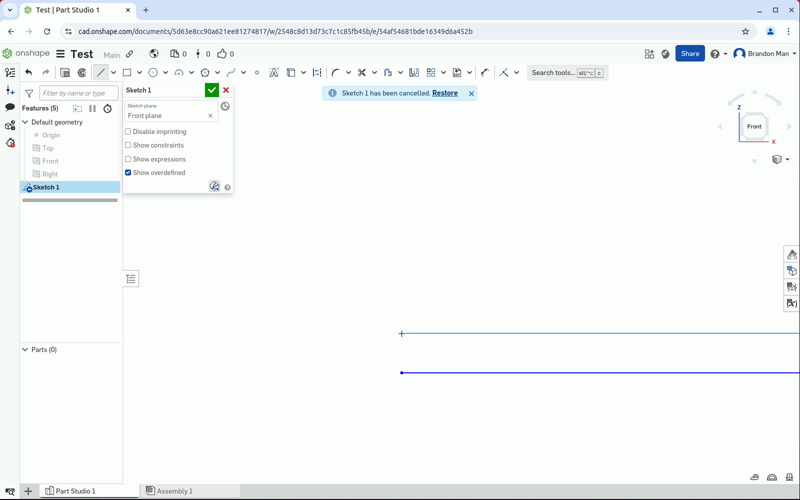
click(401, 333)
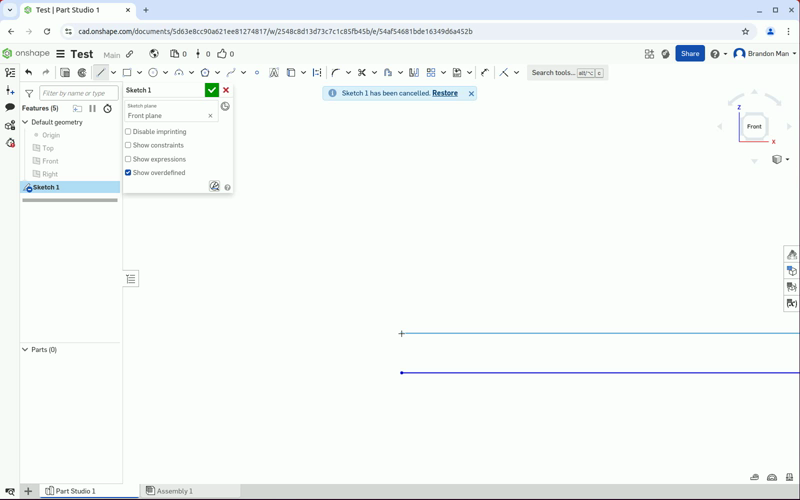
scroll(-6)
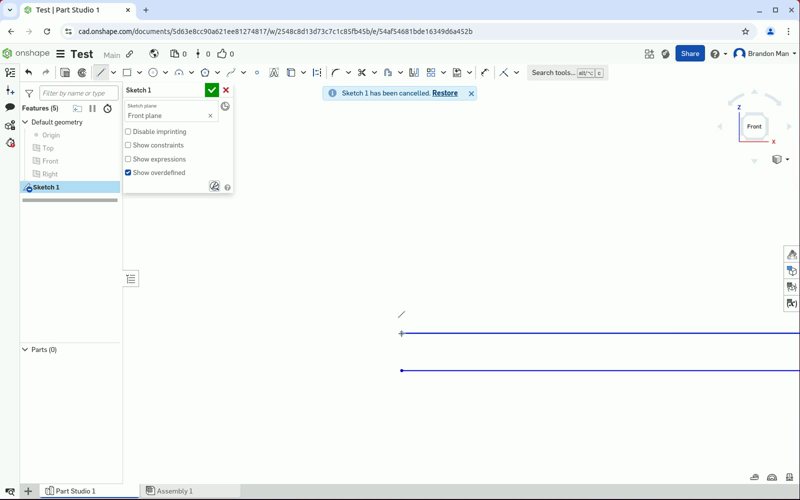
scroll(-6)
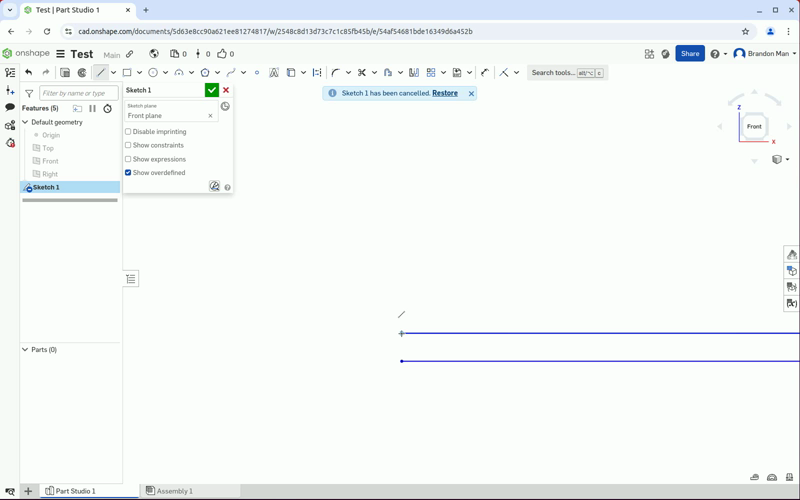
scroll(-6)
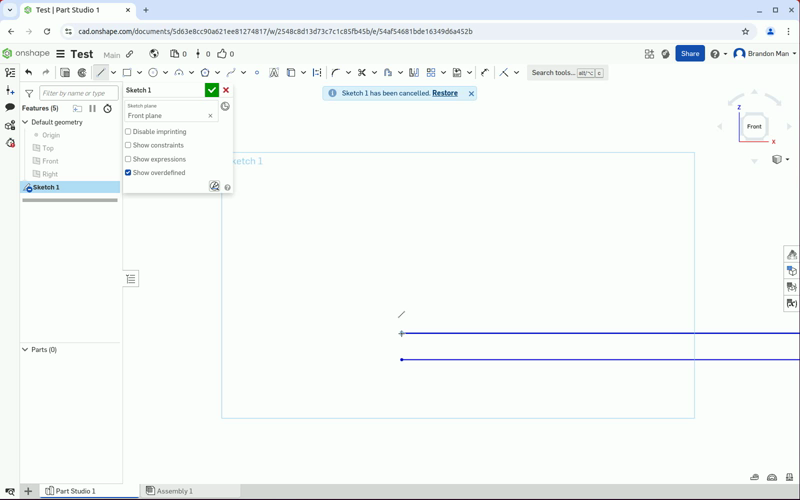
scroll(-6)
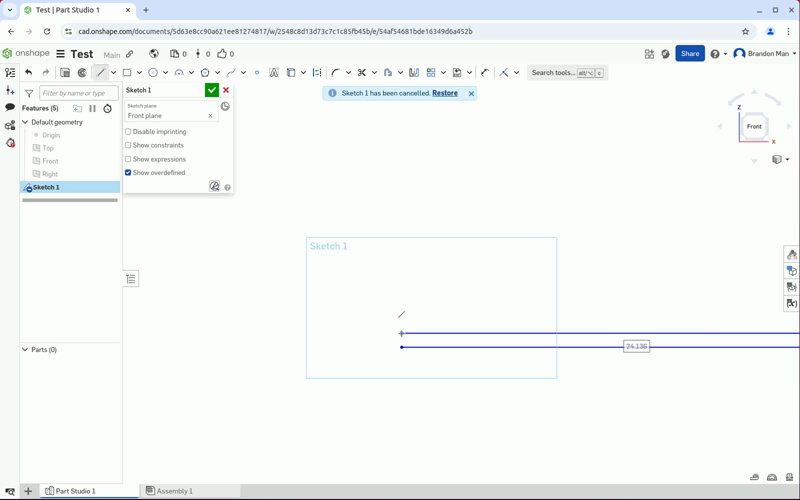
scroll(-6)
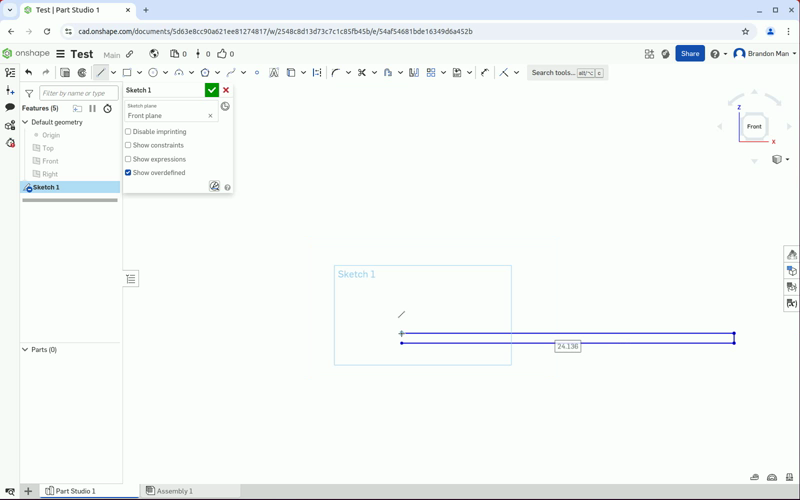
scroll(-6)
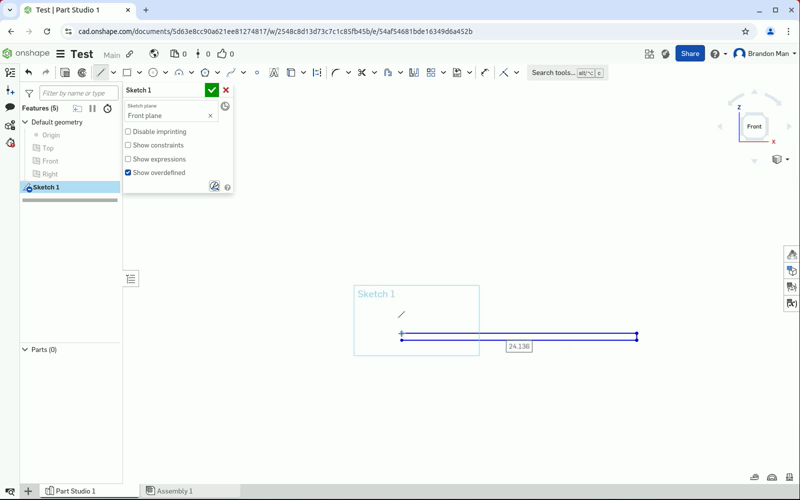
scroll(-6)
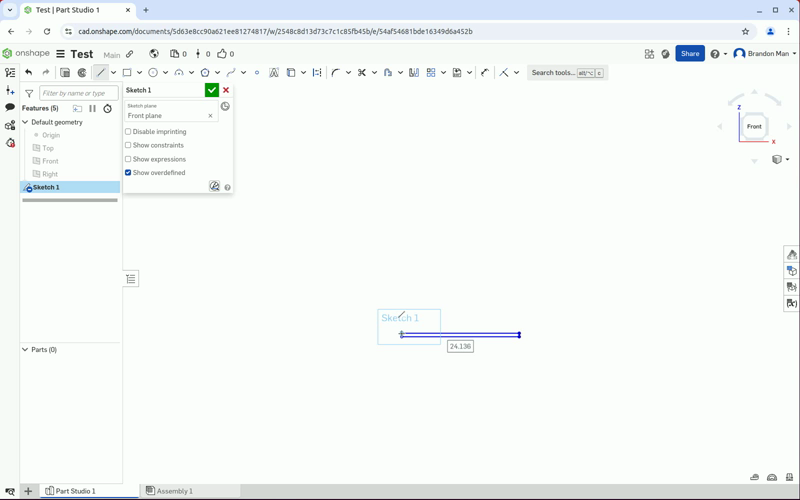
key_up(shift)
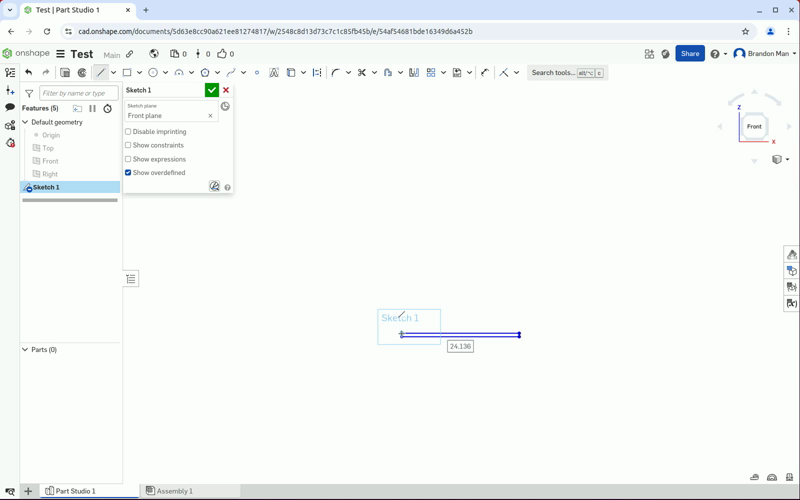
mouse_move(431, 333)
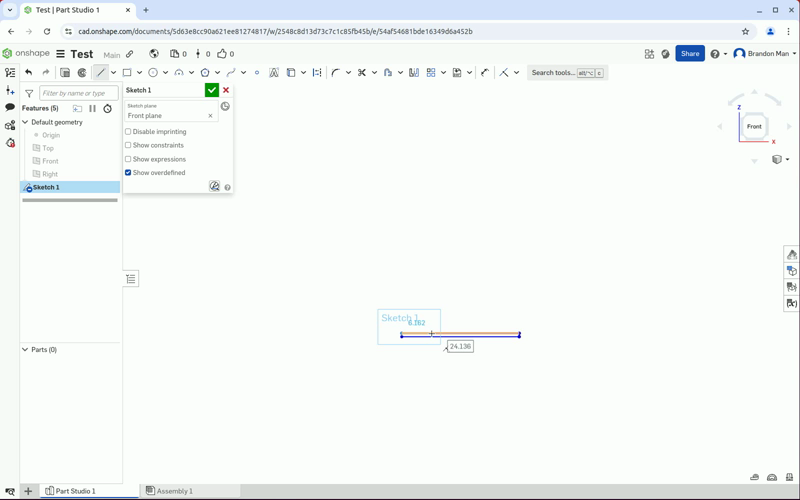
key_down(shift)
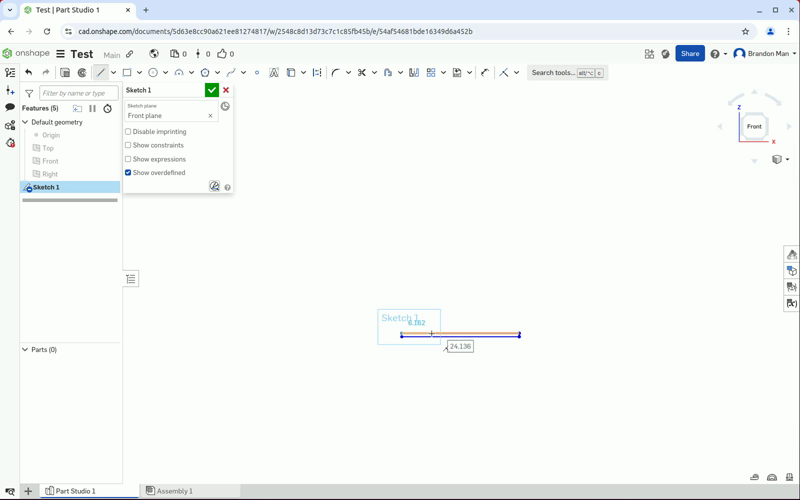
mouse_move(401, 336)
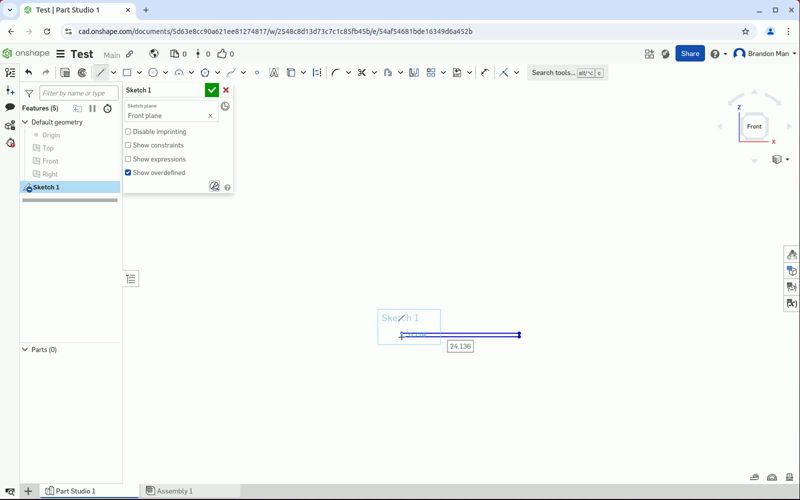
scroll(6)
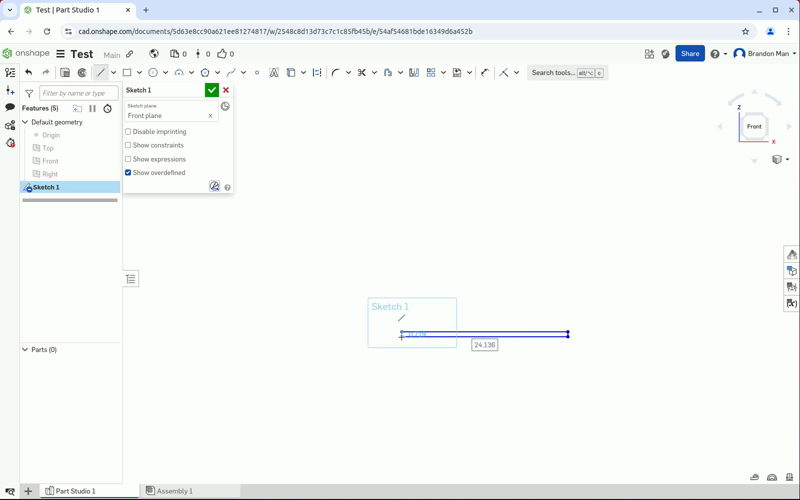
scroll(6)
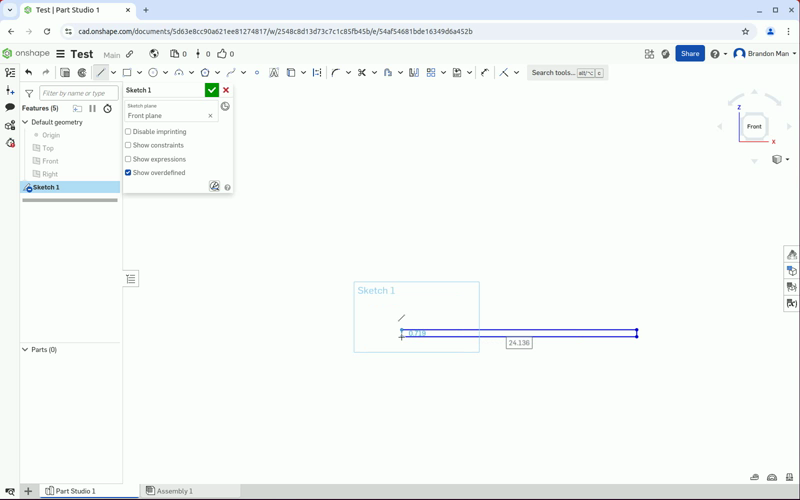
scroll(6)
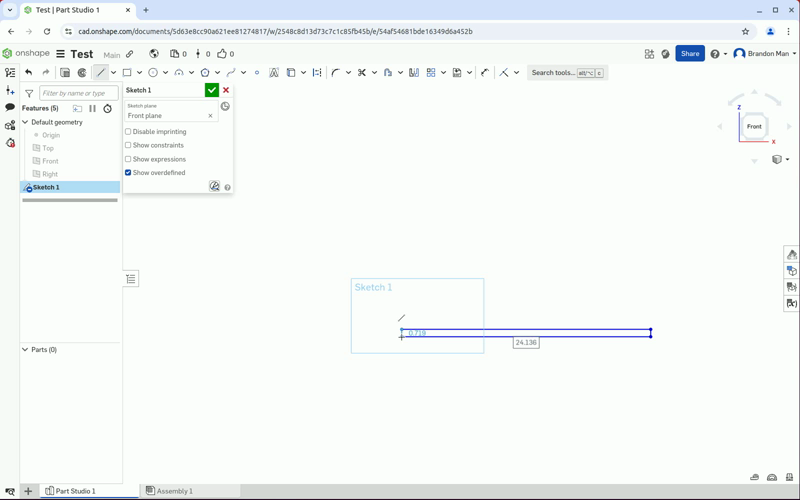
scroll(6)
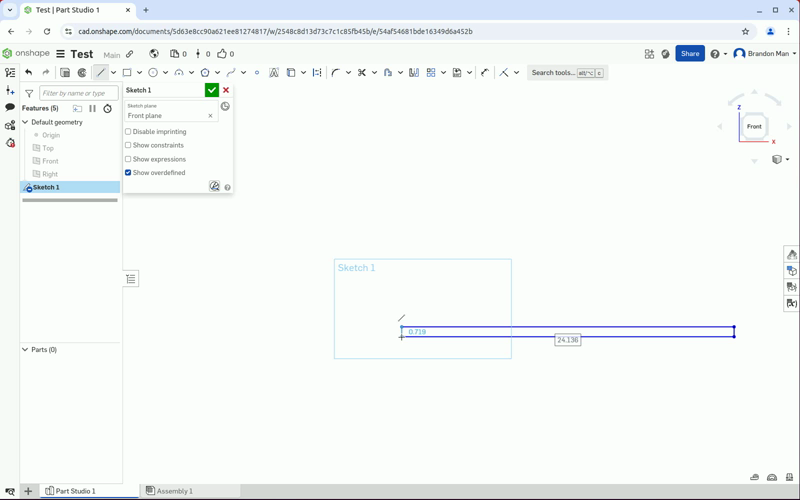
scroll(6)
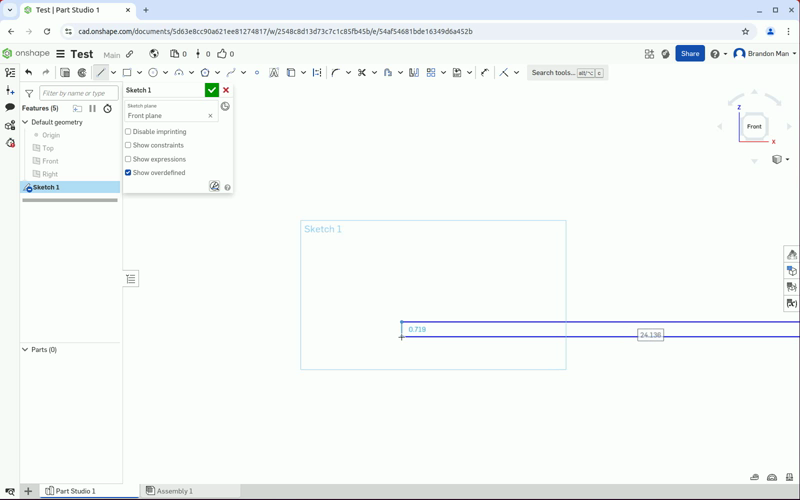
scroll(6)
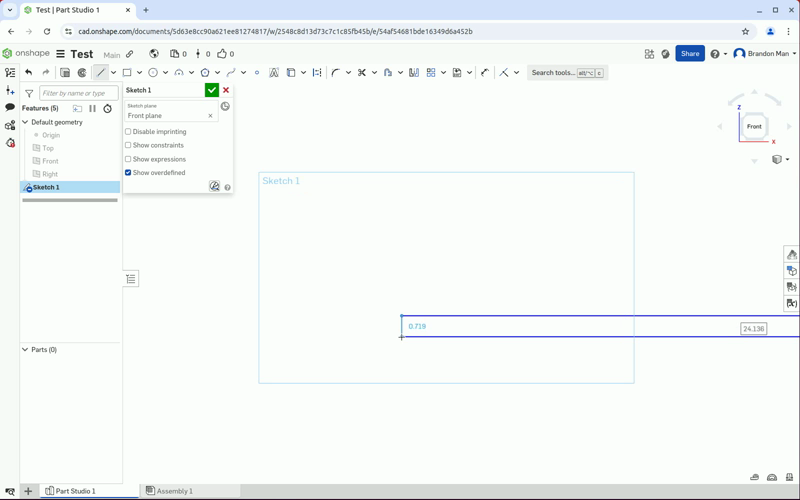
scroll(6)
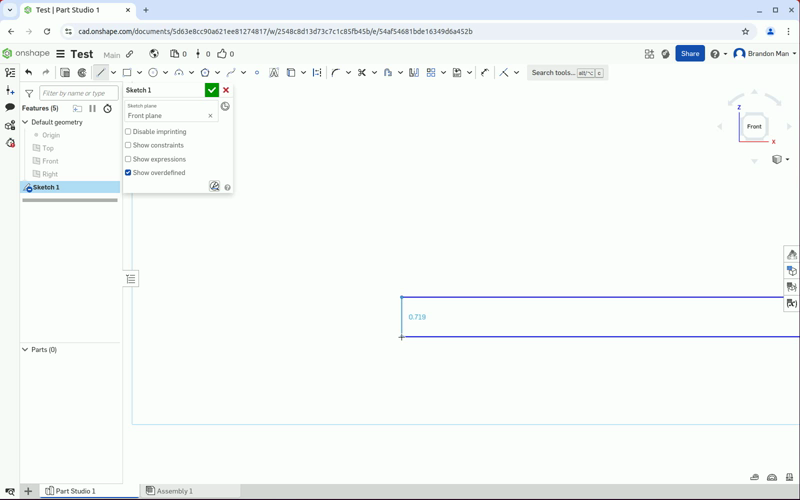
key_up(shift)
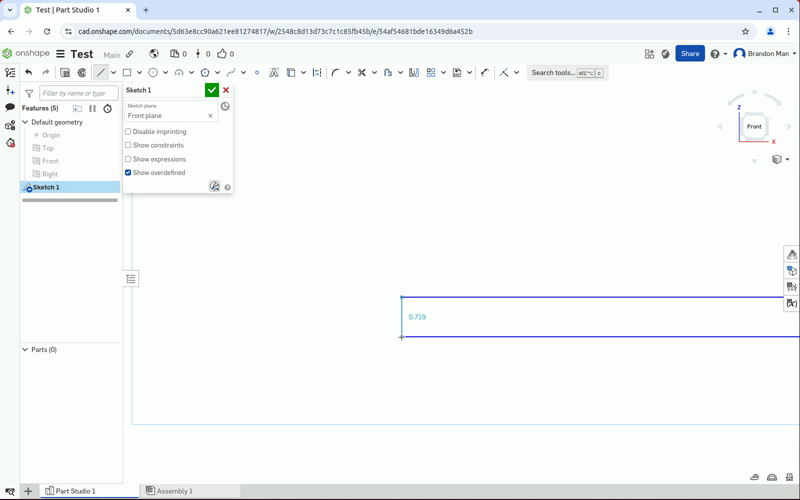
click(401, 336)
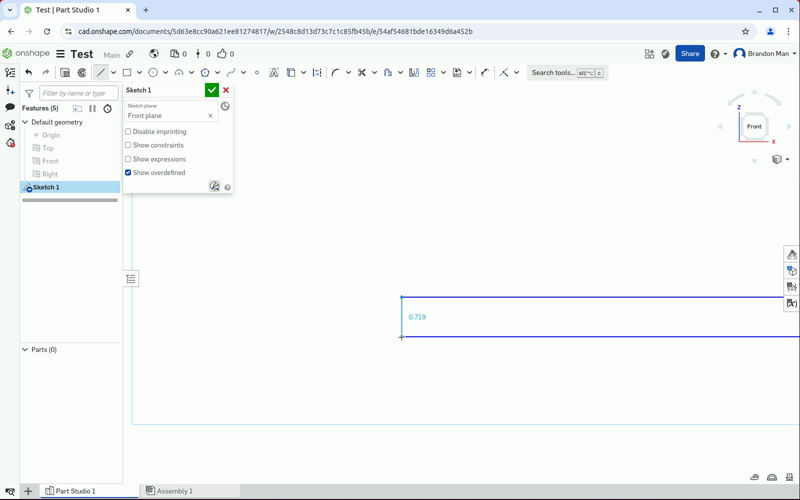
scroll(-6)
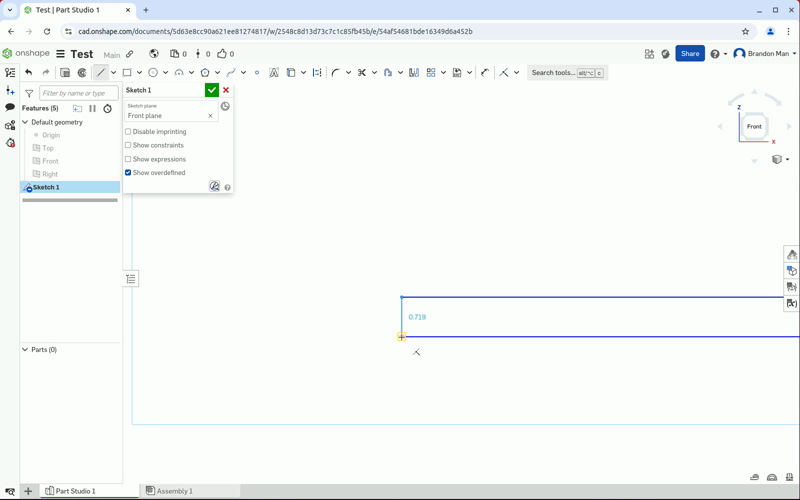
scroll(-6)
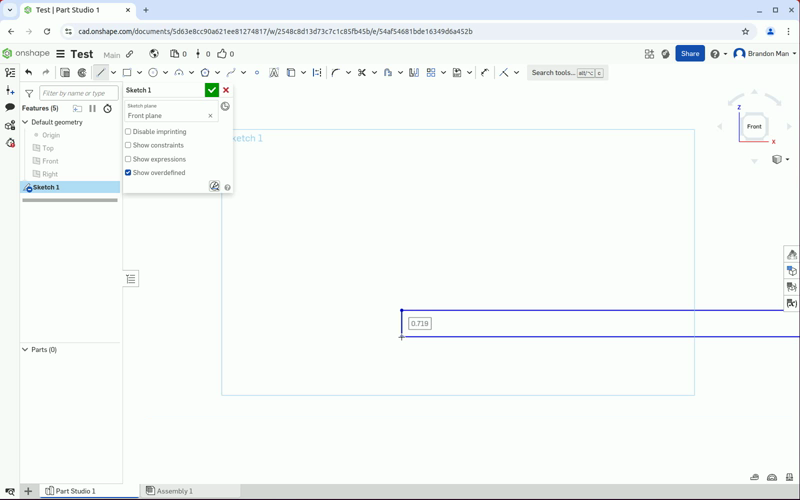
scroll(-6)
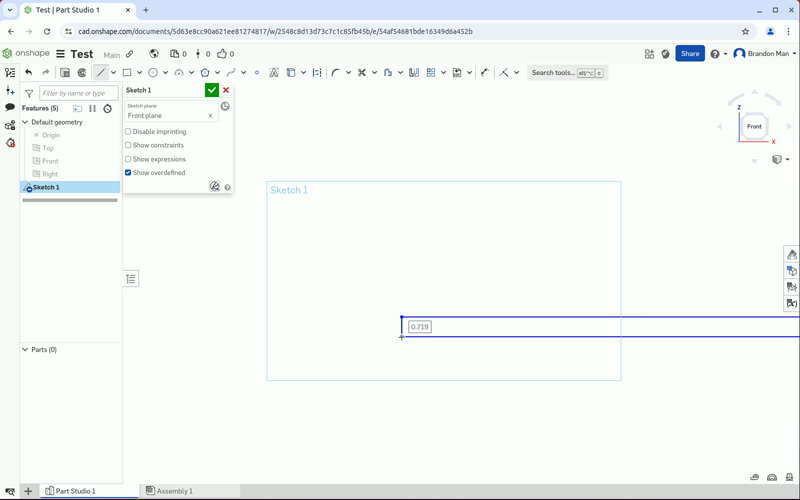
scroll(-6)
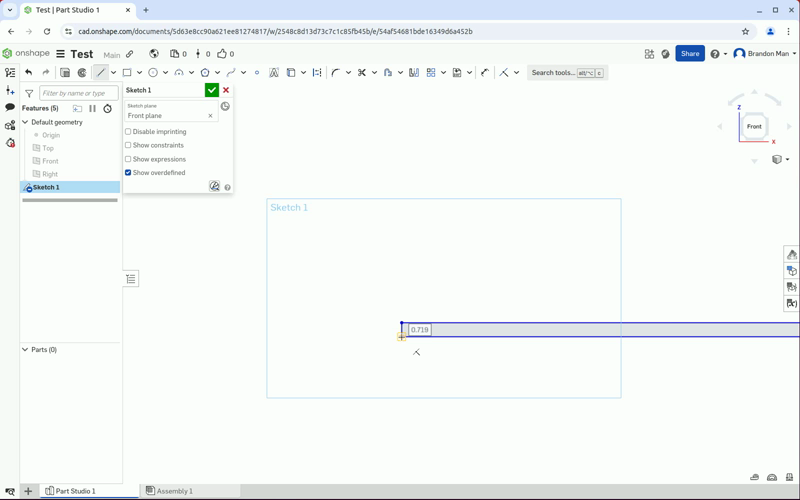
scroll(-6)
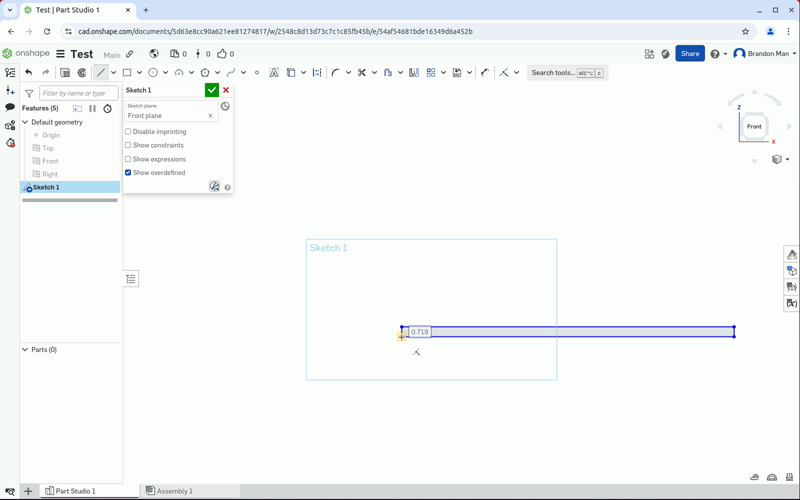
scroll(-6)
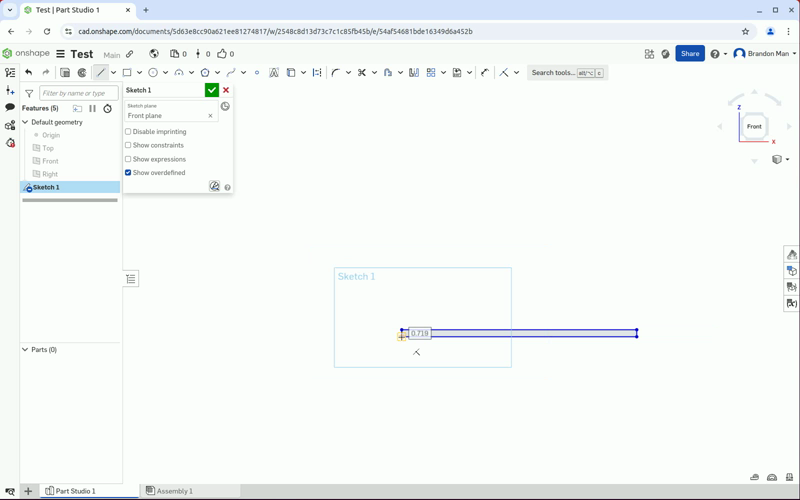
scroll(-6)
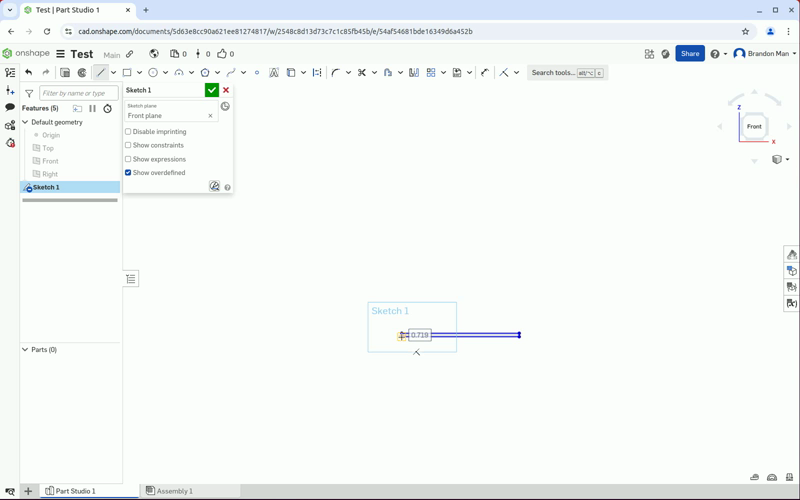
key(esc)
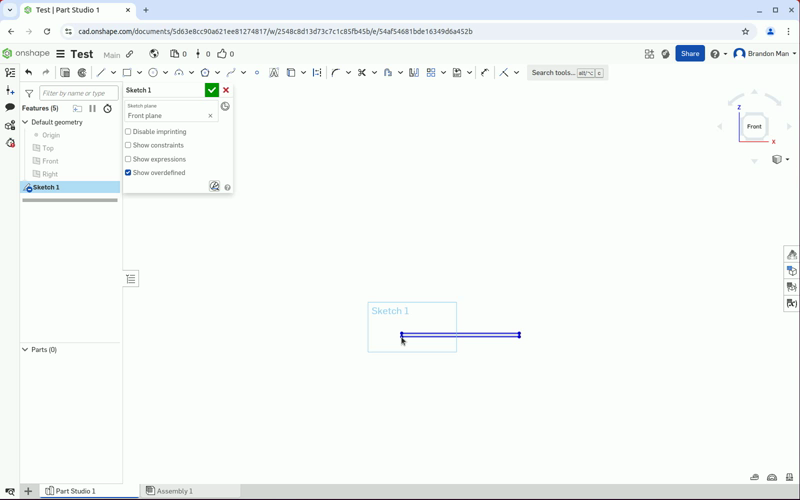
mouse_move(458, 335)
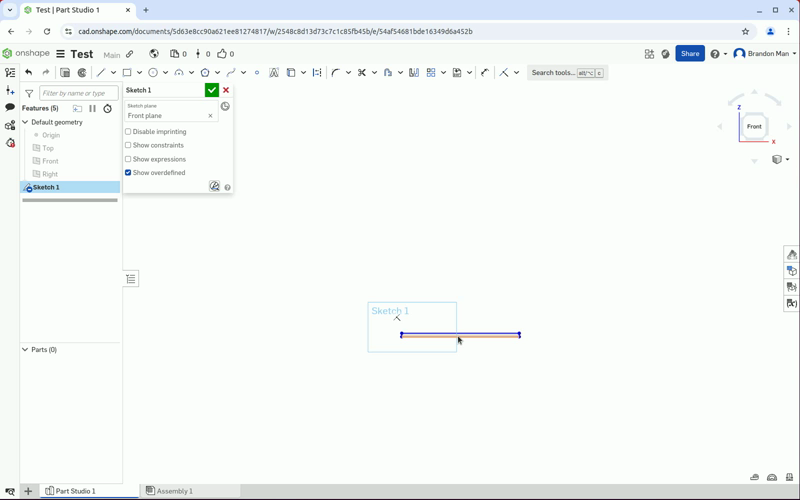
scroll(6)
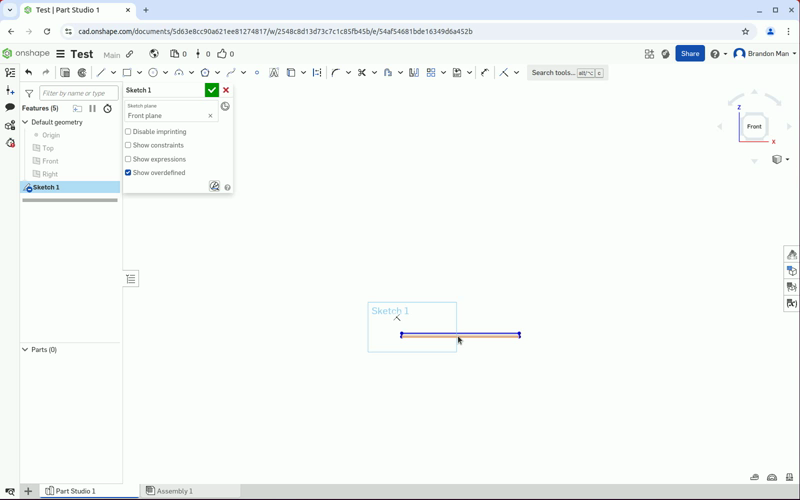
scroll(6)
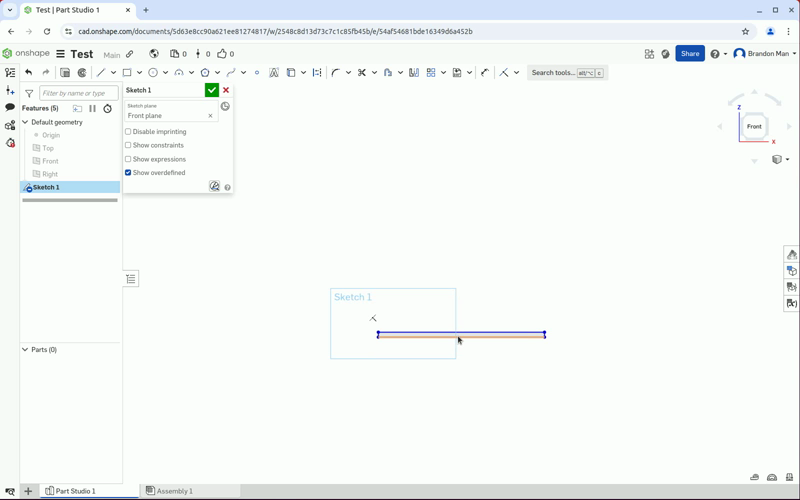
scroll(6)
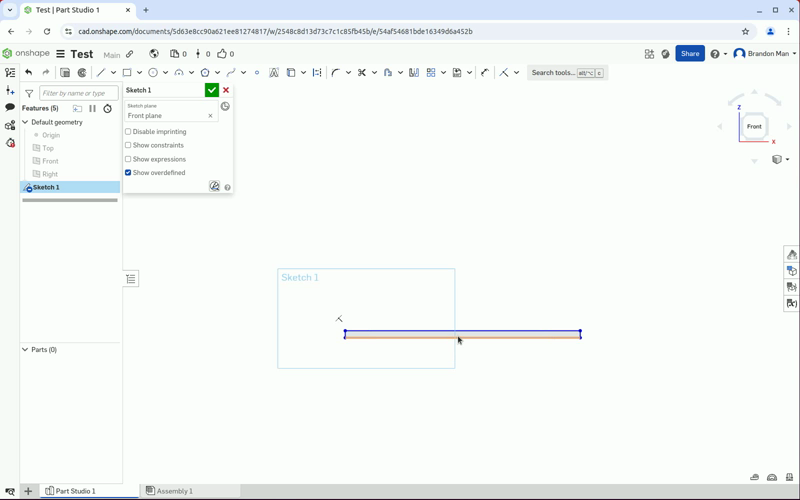
scroll(6)
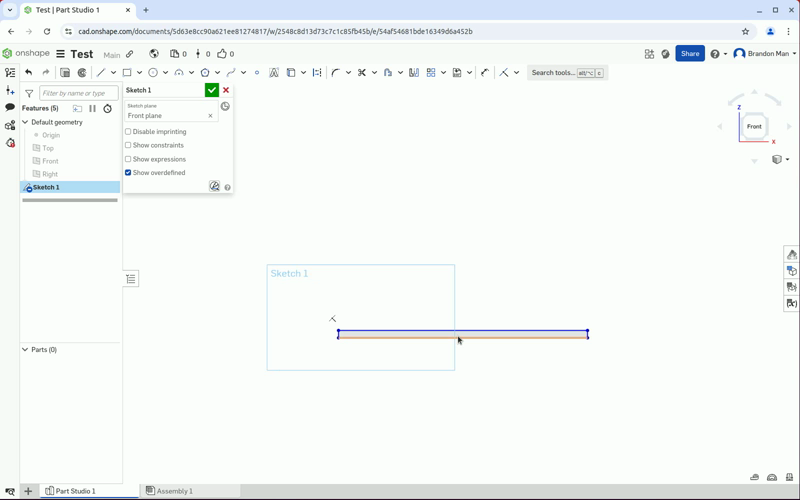
scroll(6)
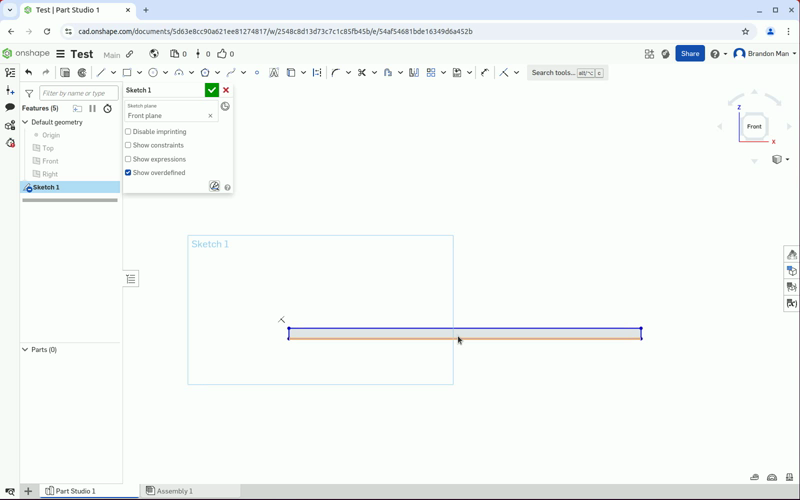
scroll(6)
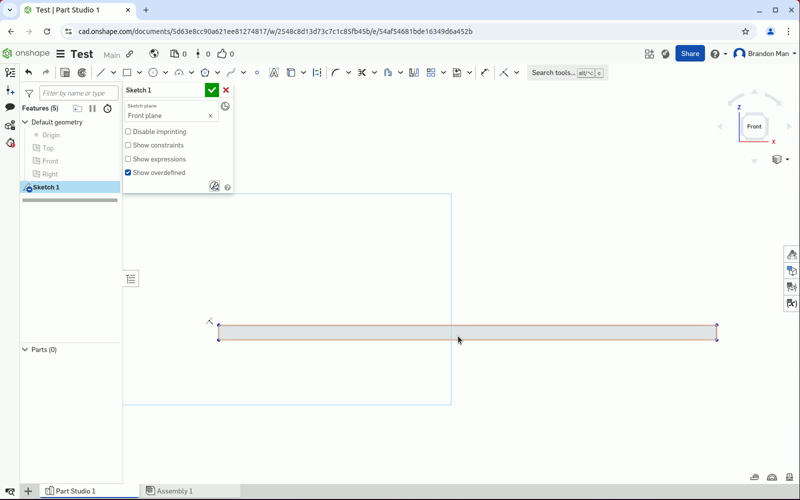
scroll(6)
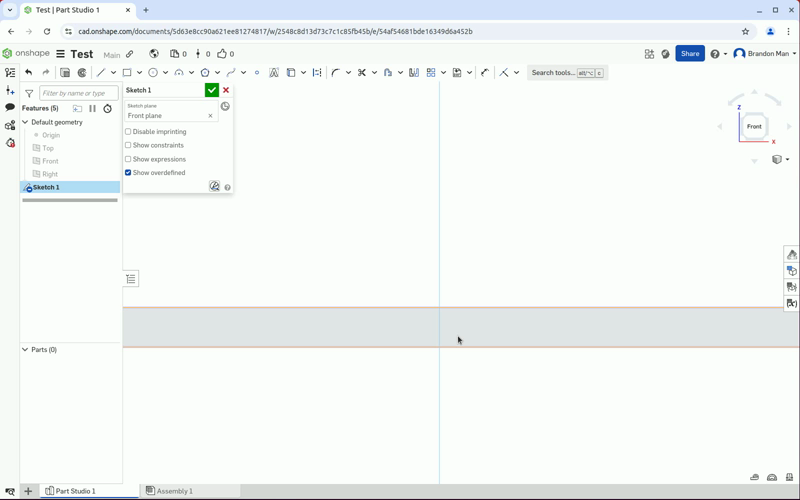
click(458, 335)
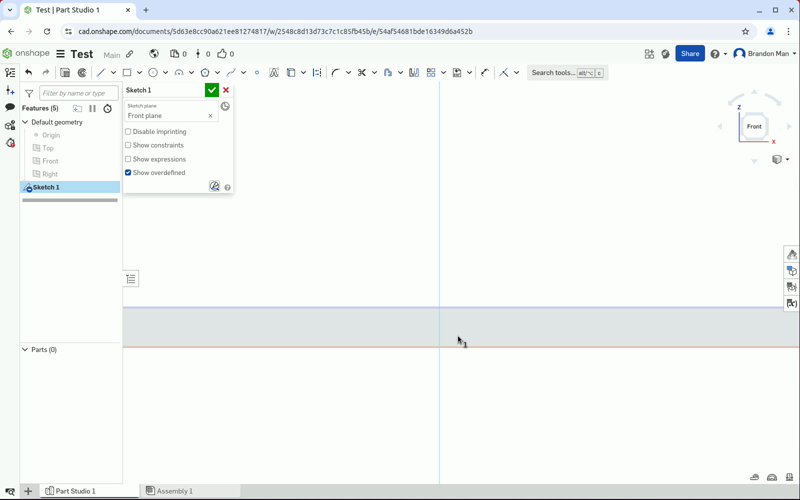
scroll(-6)
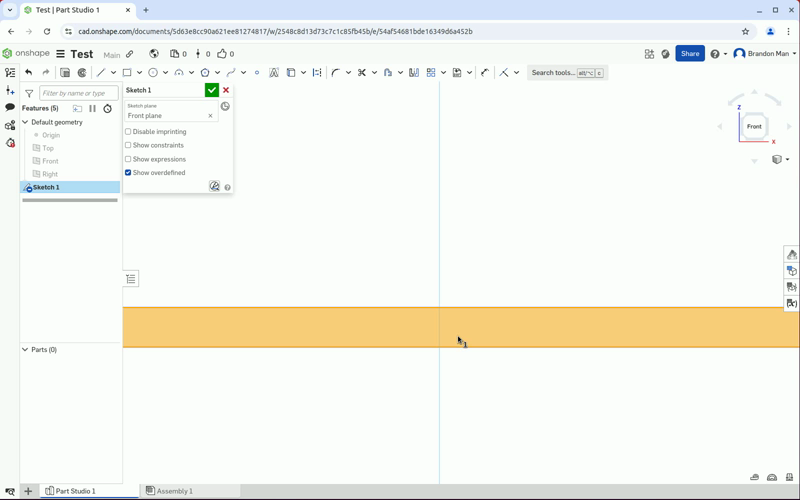
scroll(-6)
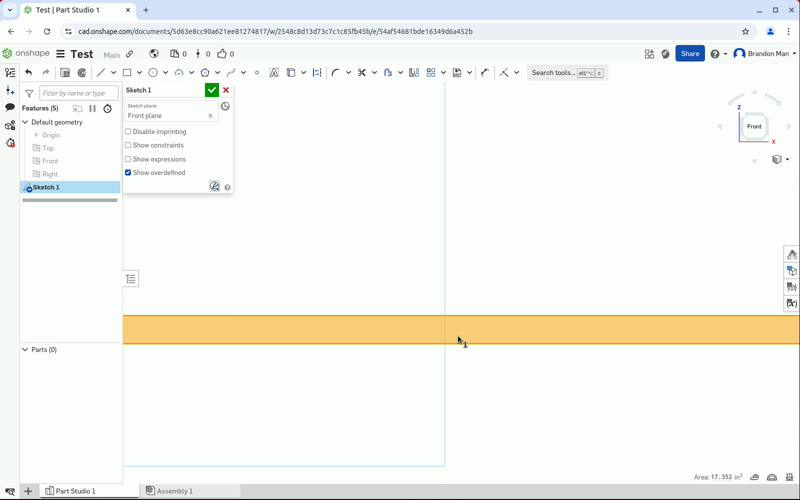
scroll(-6)
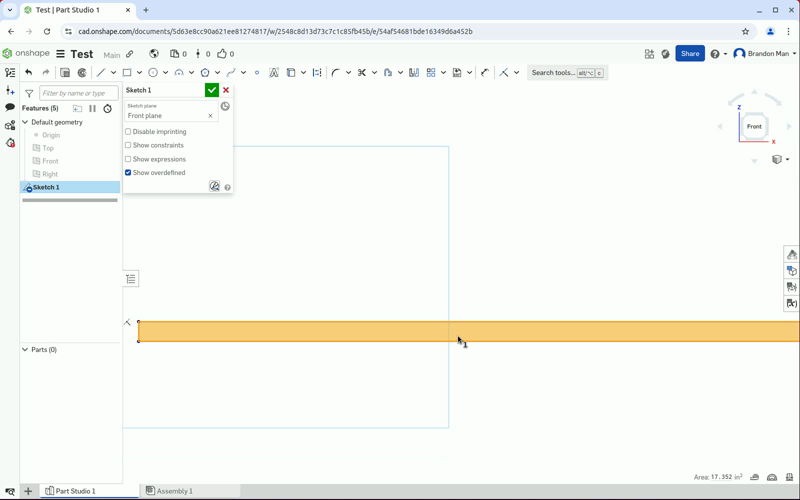
scroll(-6)
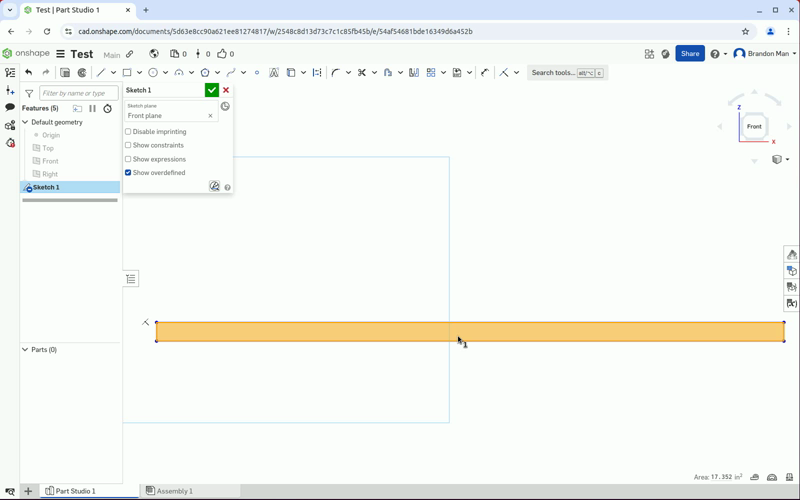
scroll(-6)
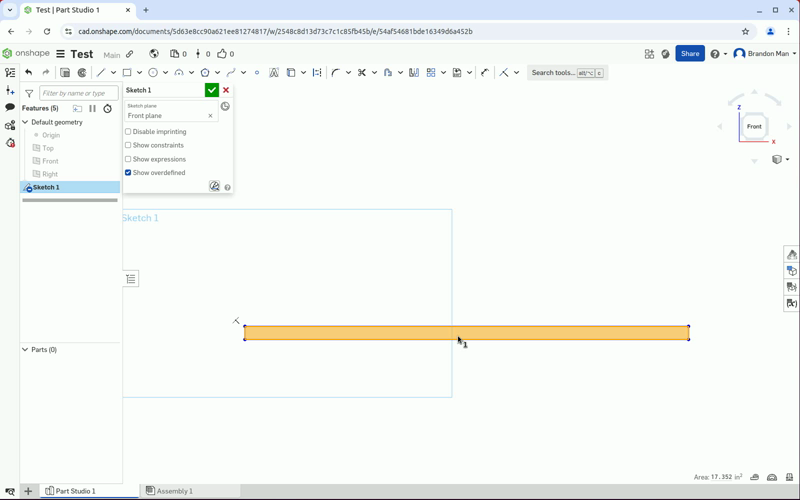
scroll(-6)
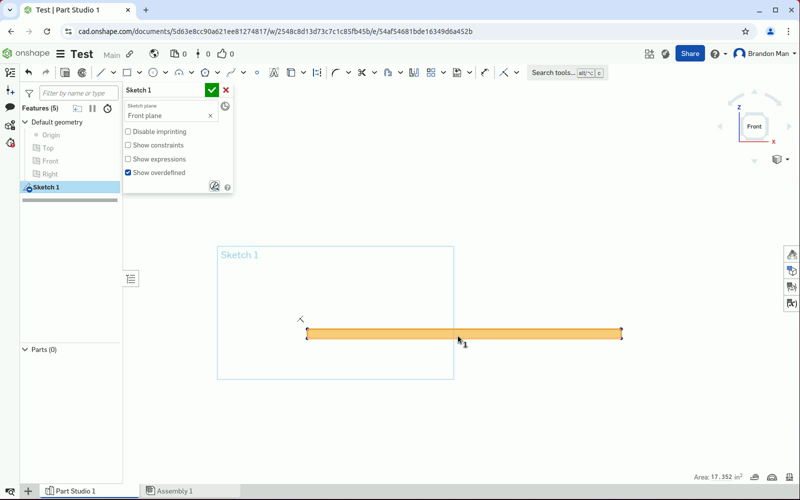
scroll(-6)
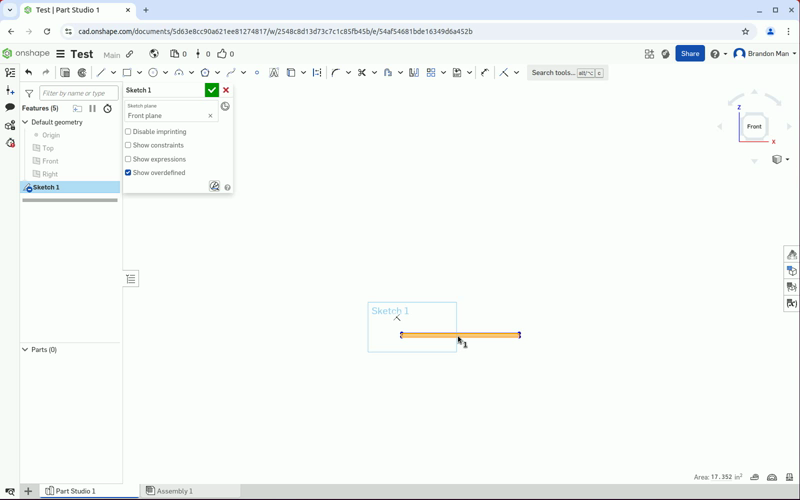
mouse_move(73, 352)
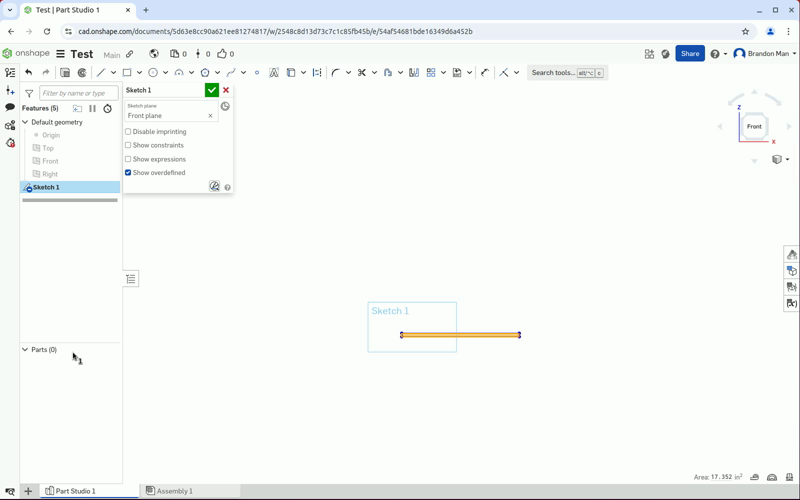
key(shift+y)
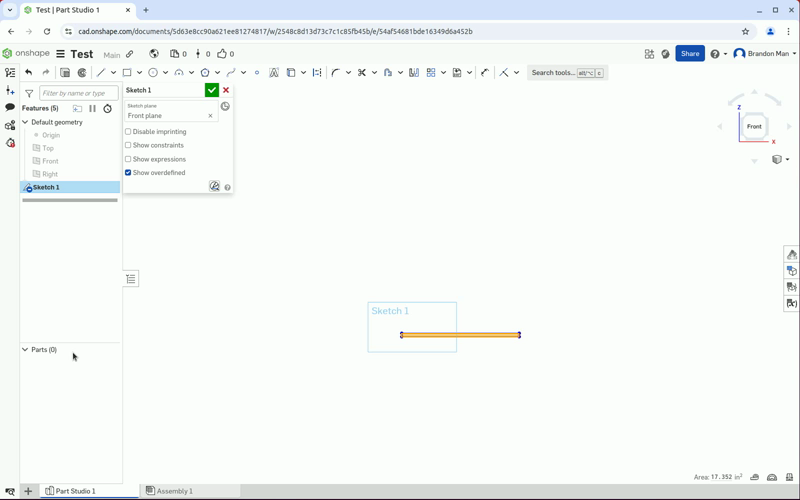
key(shift+e)
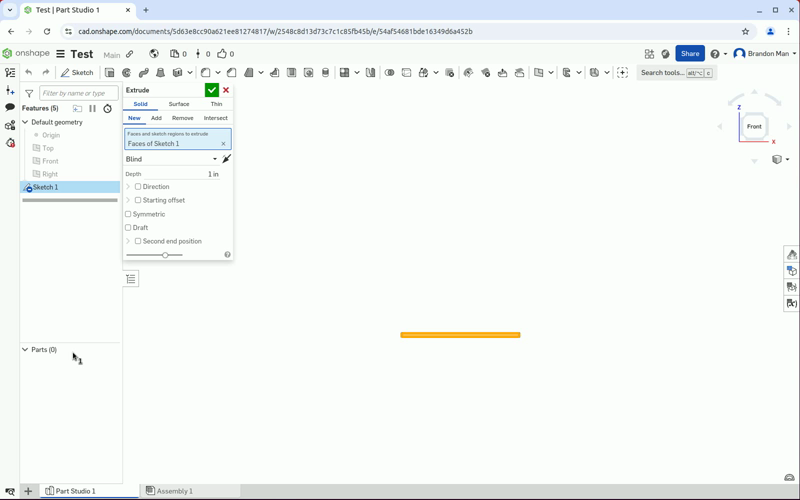
mouse_move(143, 106)
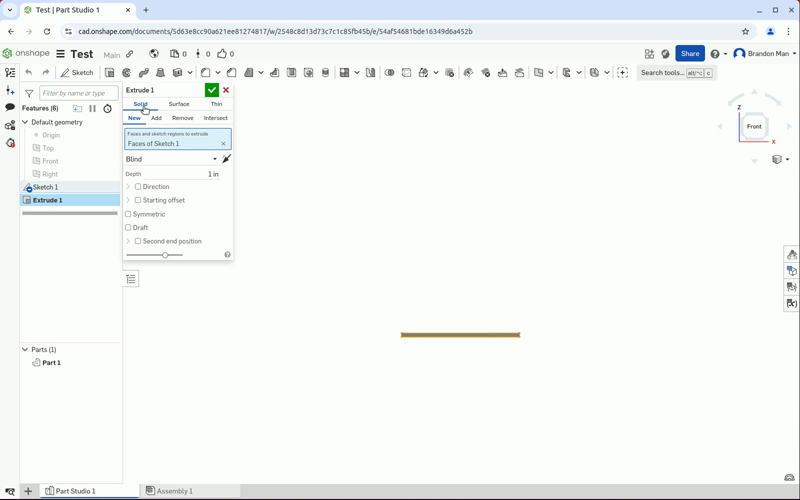
click(143, 106)
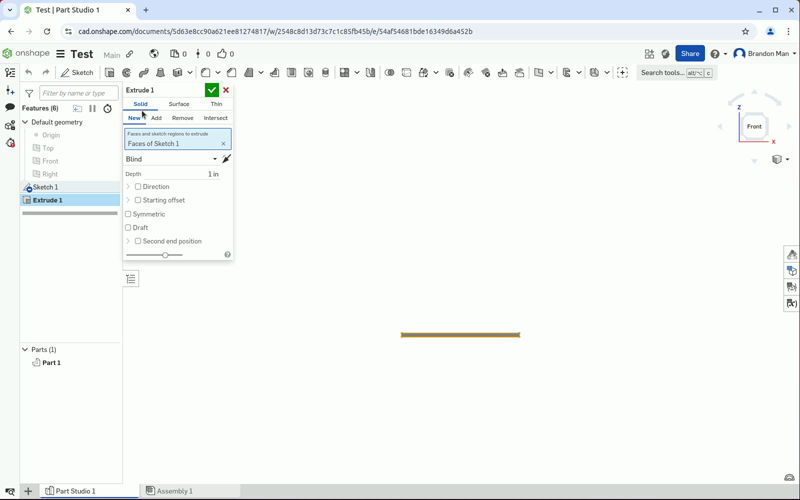
mouse_move(137, 120)
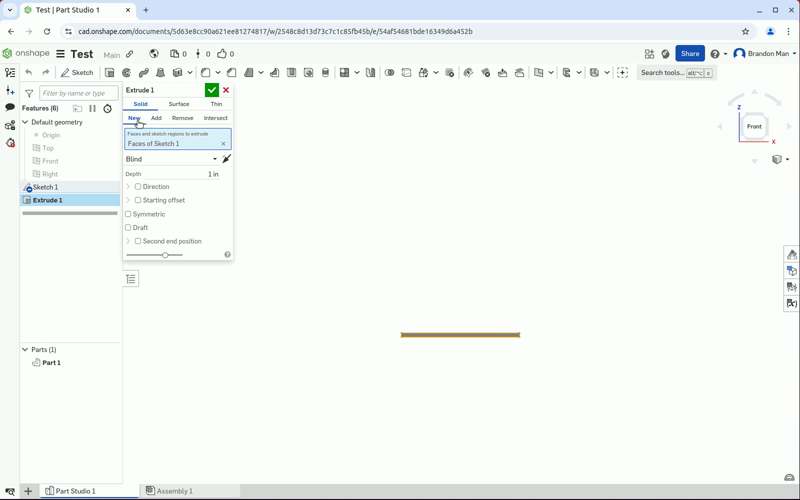
click(137, 120)
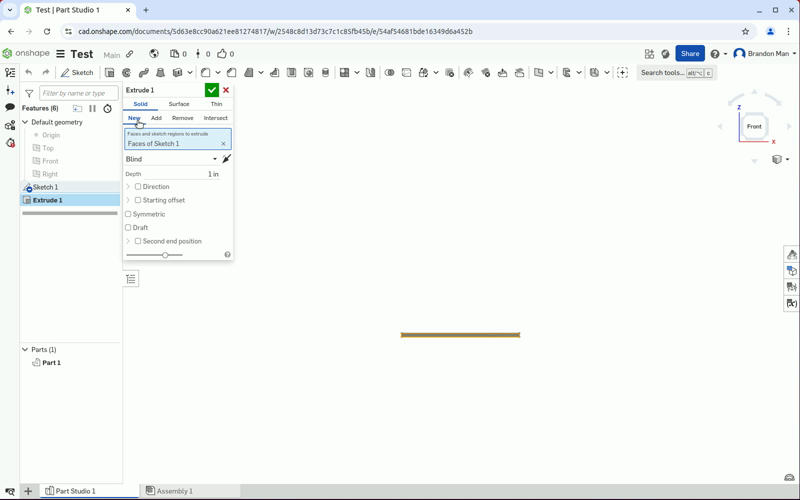
key(tab, 4)
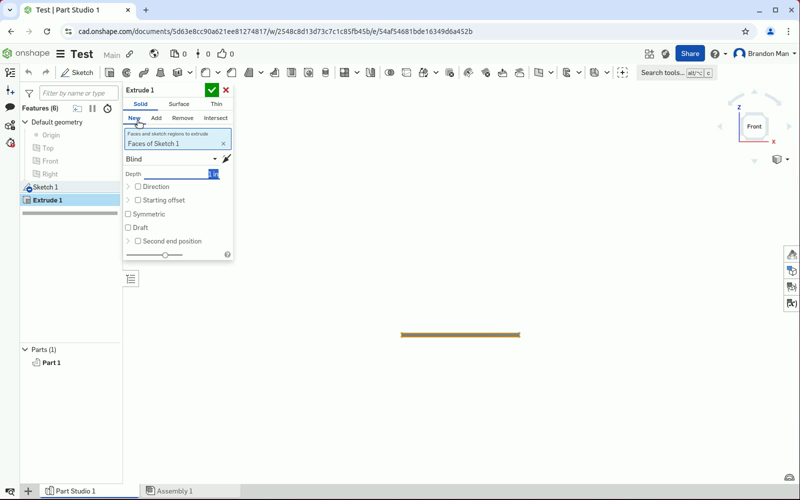
text(20.46)
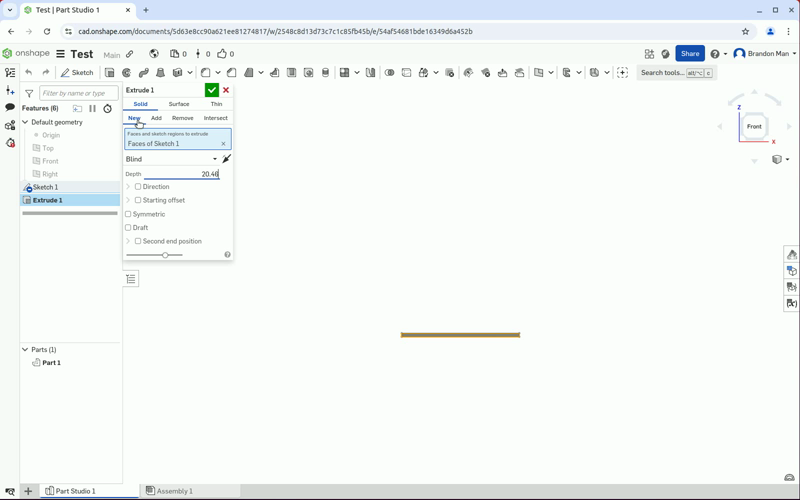
key(enter)
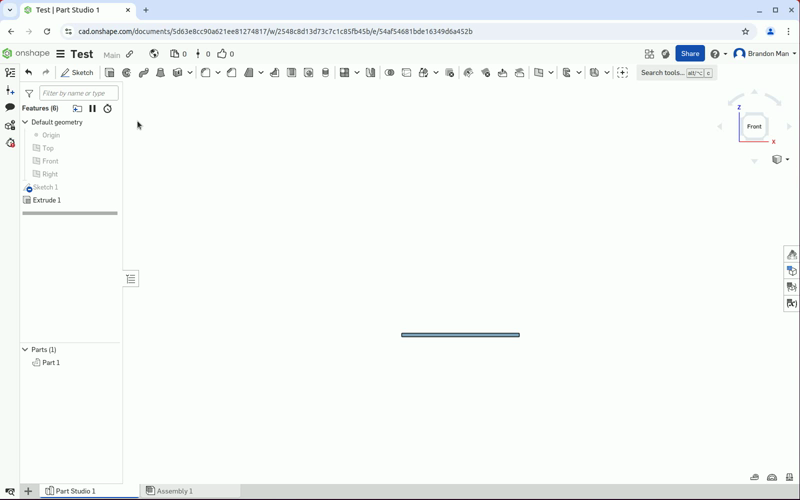
key(shift+h)
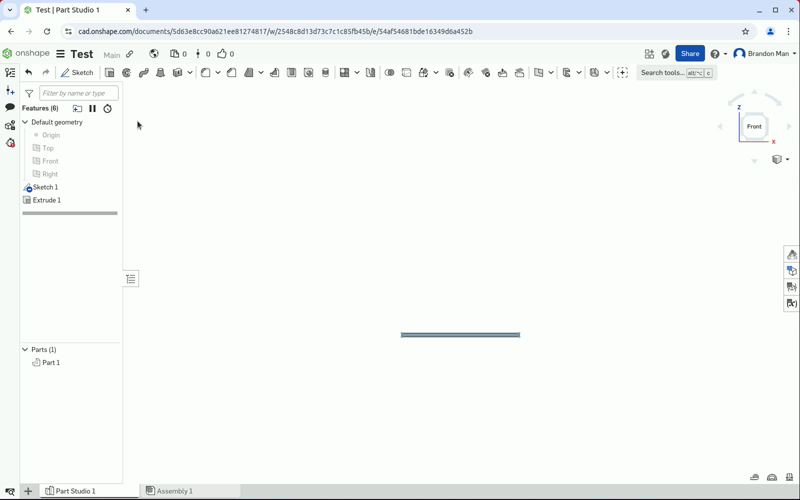
key(shift+h)
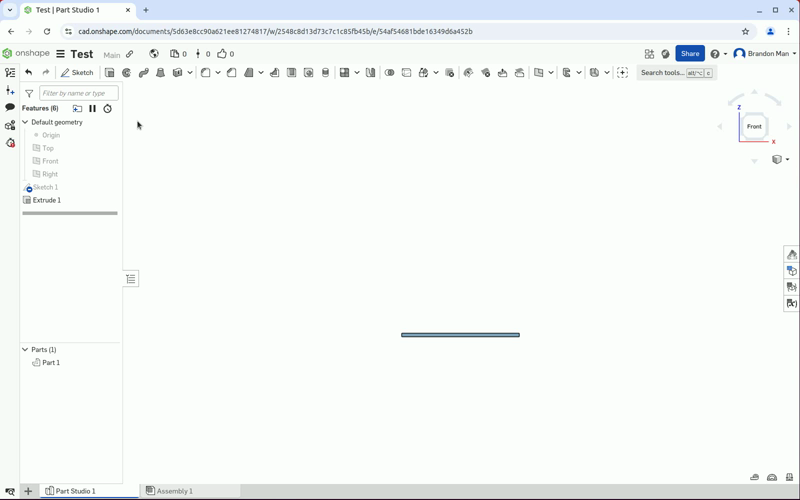
mouse_move(73, 189)
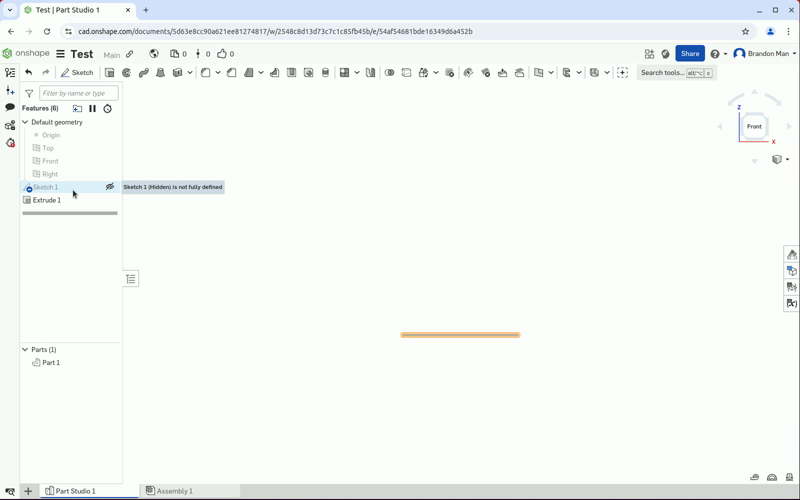
click(73, 189)
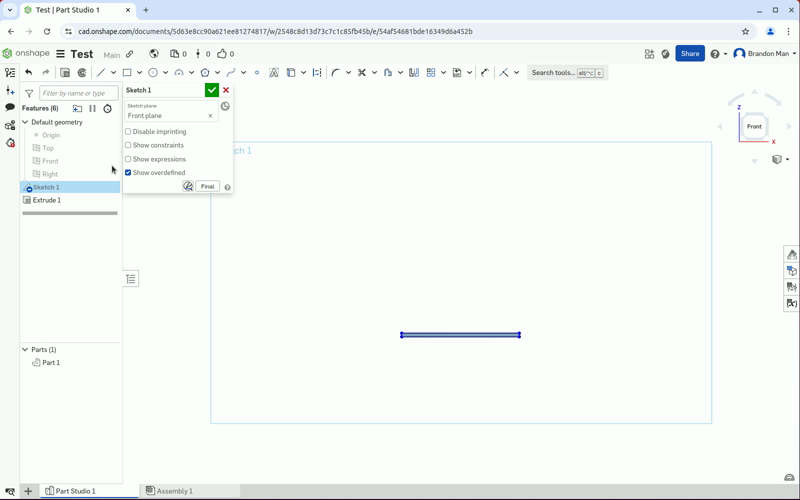
mouse_move(229, 92)
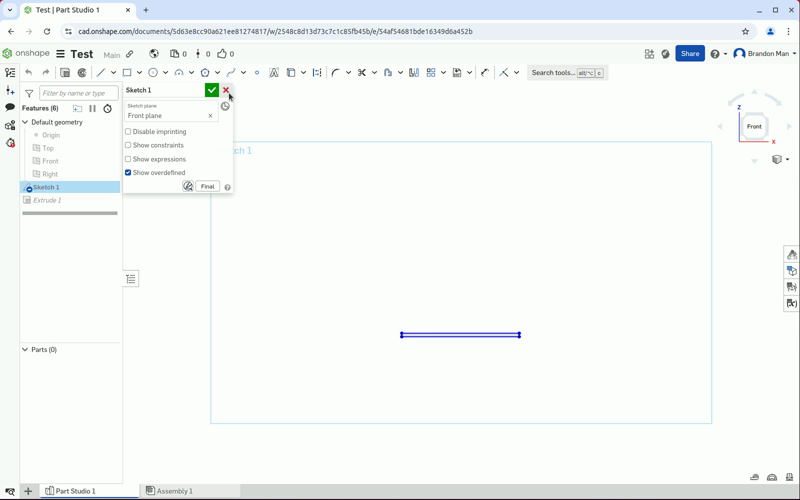
click(229, 92)
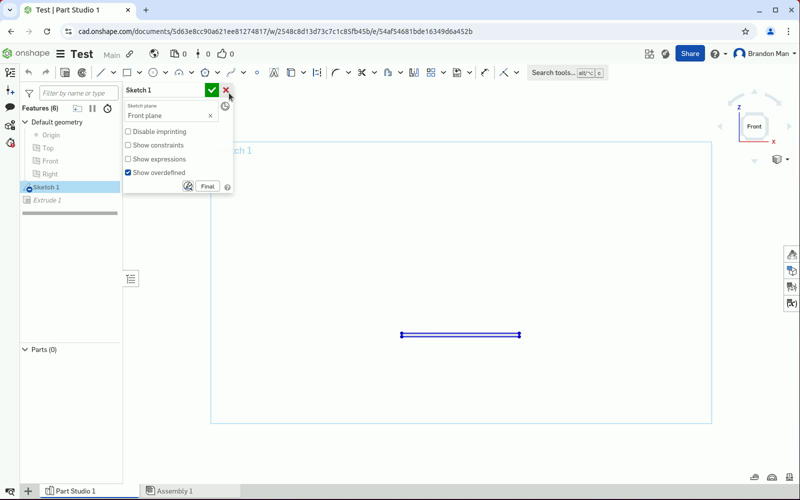
key(shift+s)
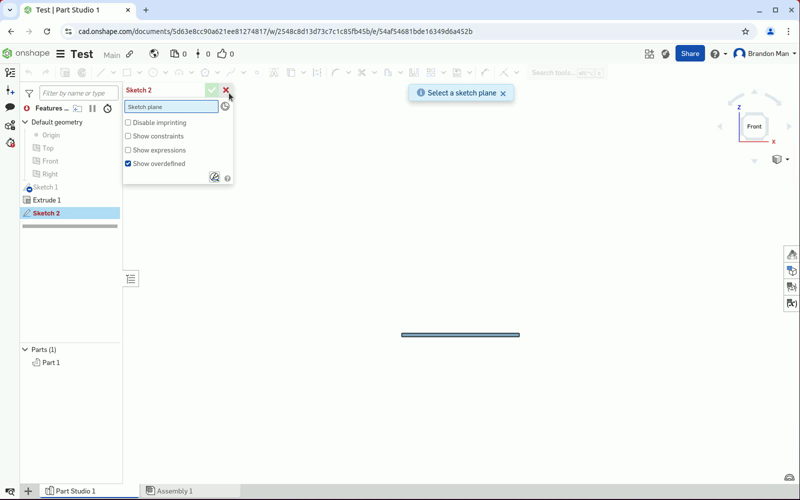
mouse_move(73, 163)
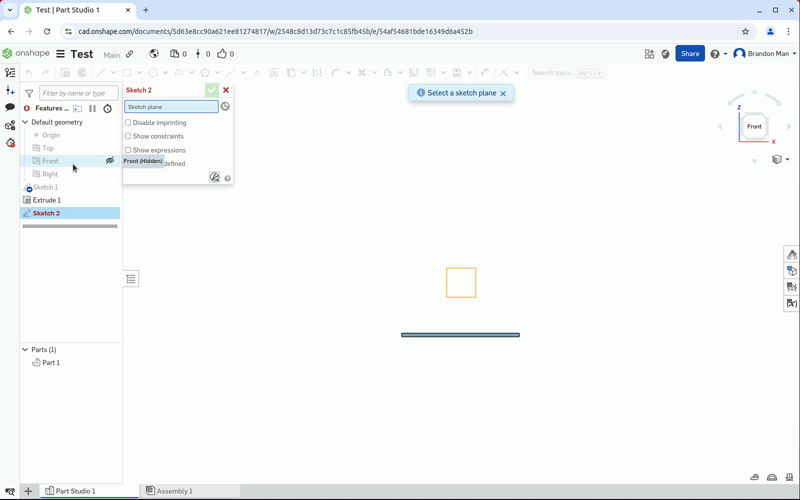
click(73, 163)
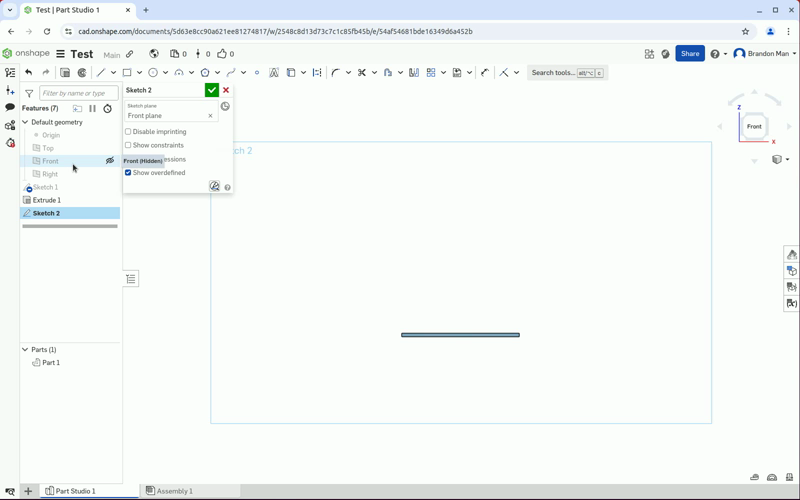
mouse_move(73, 352)
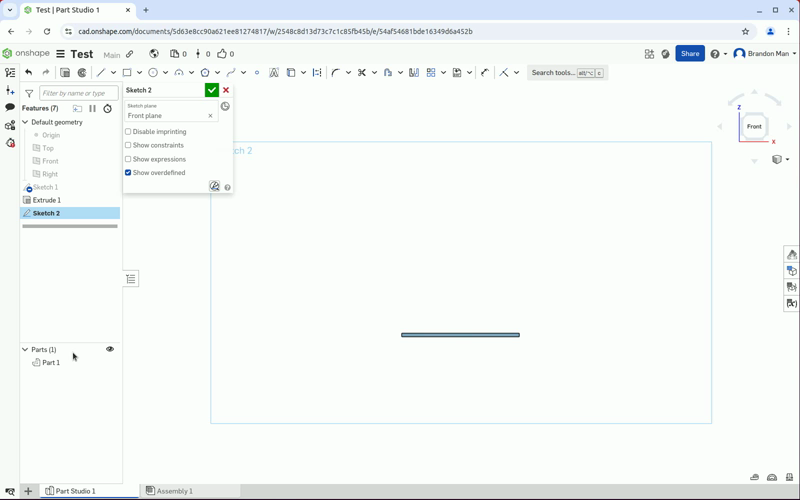
key(y)
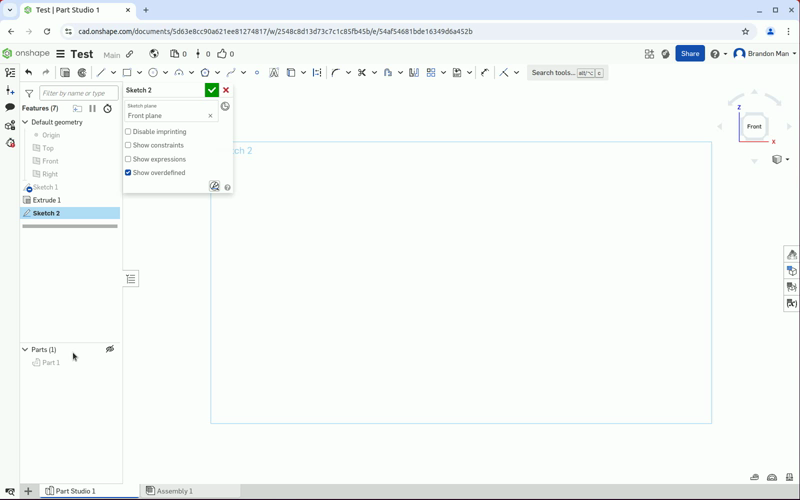
key(l)
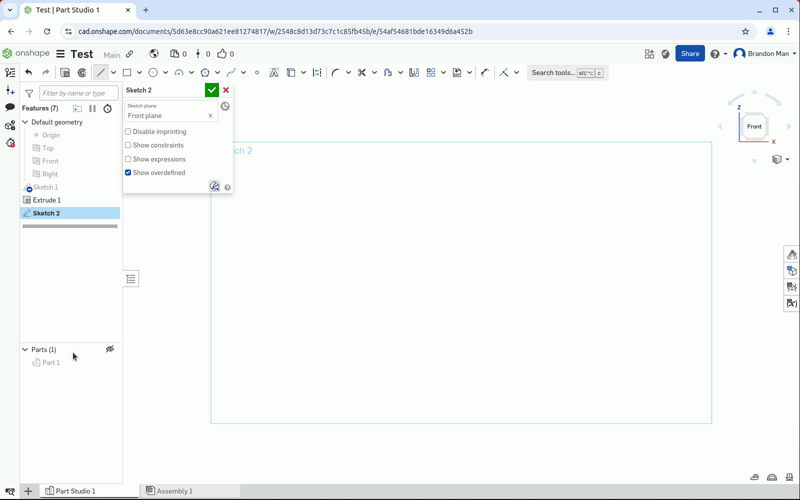
key_down(shift)
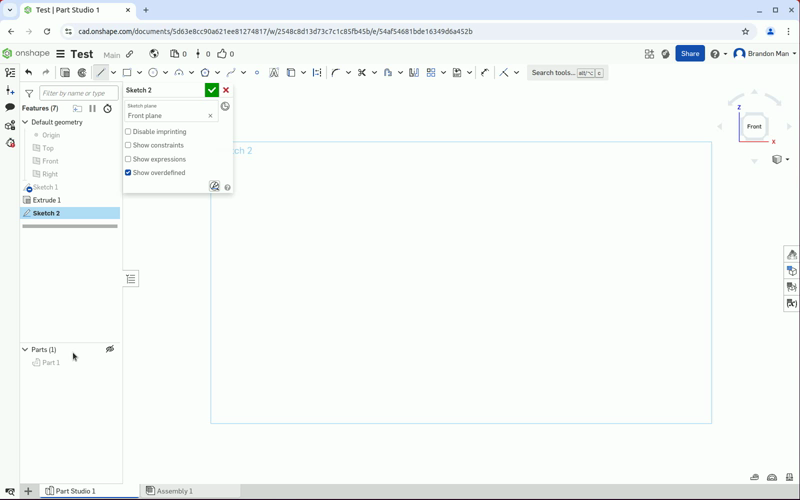
mouse_move(401, 333)
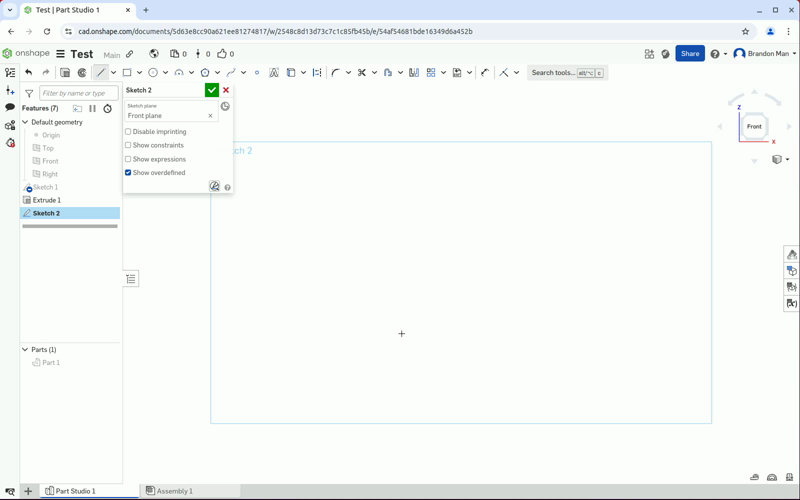
click(401, 333)
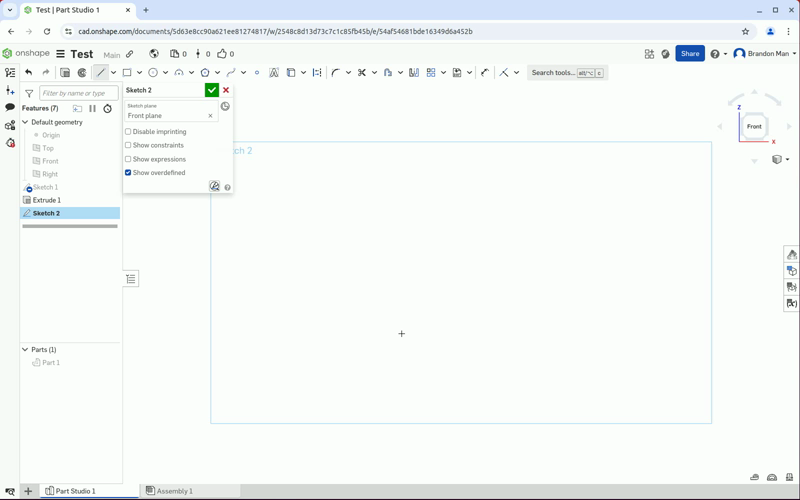
key_up(shift)
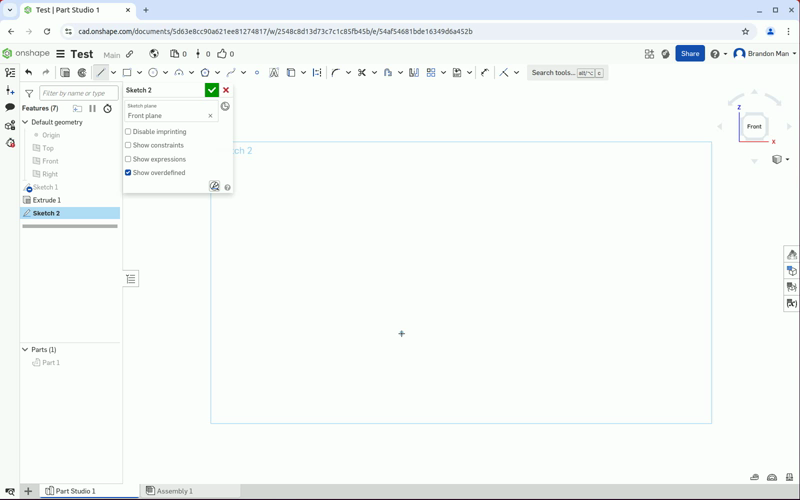
key_down(shift)
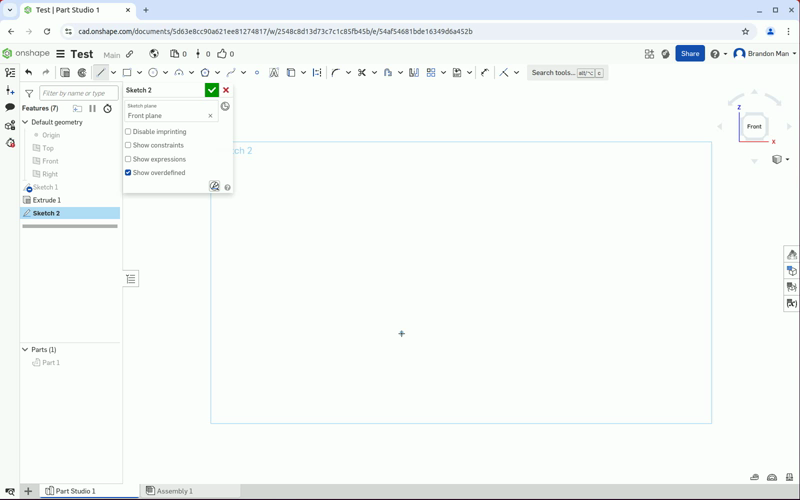
mouse_move(518, 333)
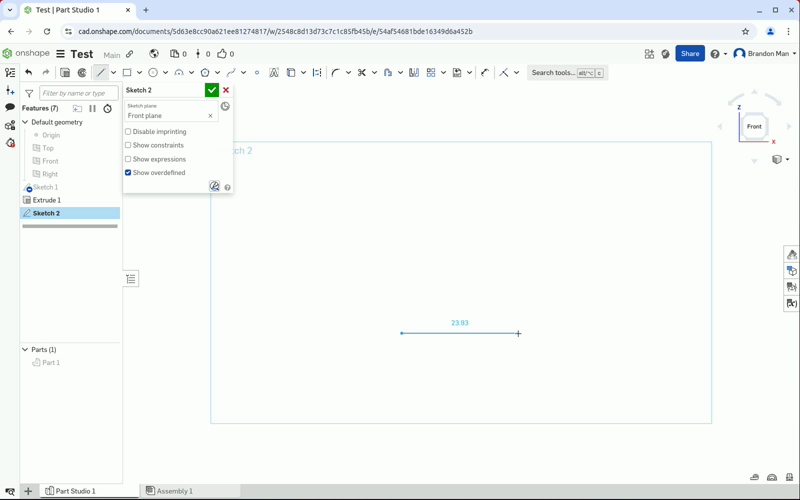
click(518, 333)
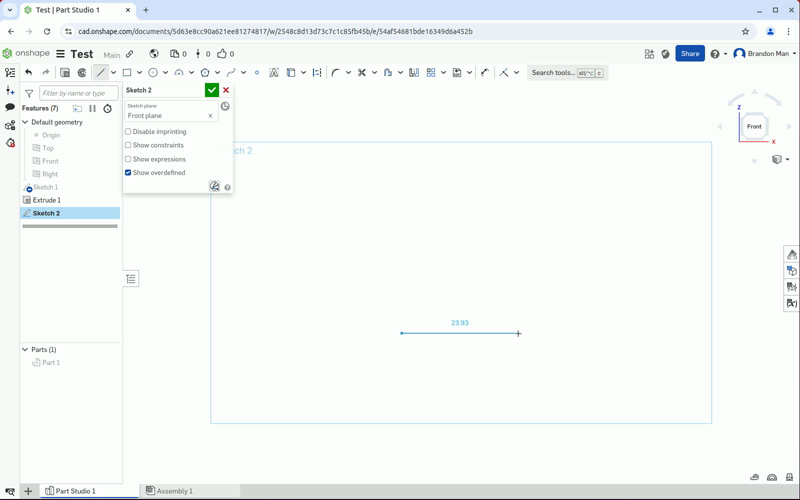
key_up(shift)
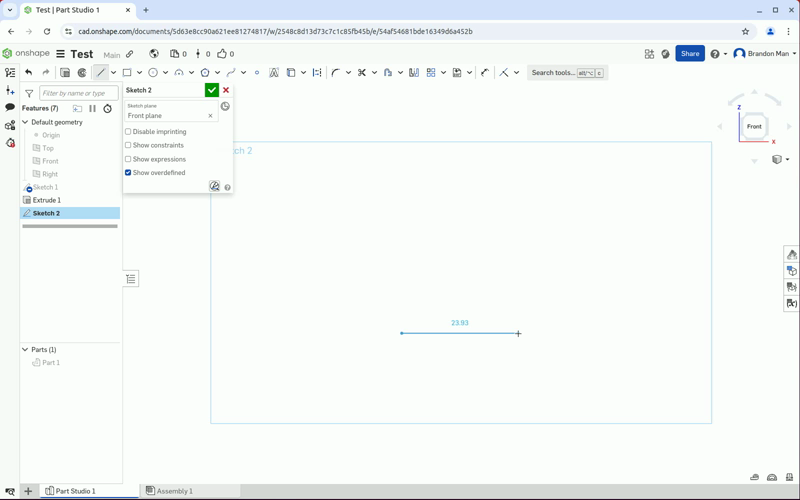
key_down(shift)
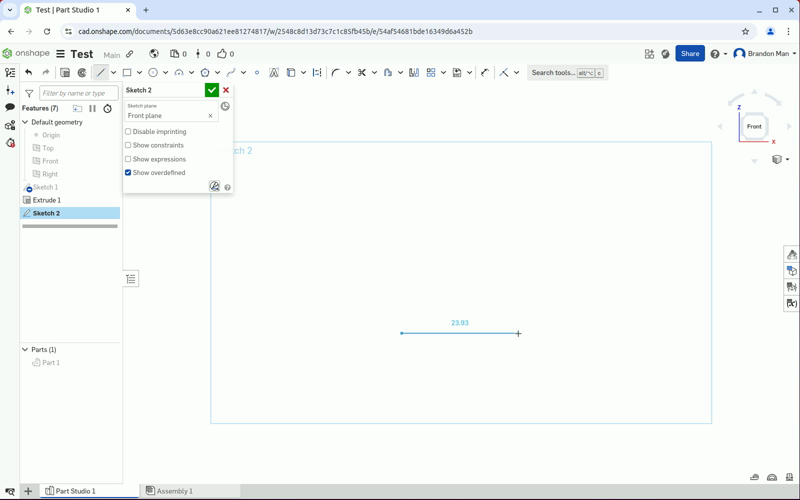
mouse_move(518, 229)
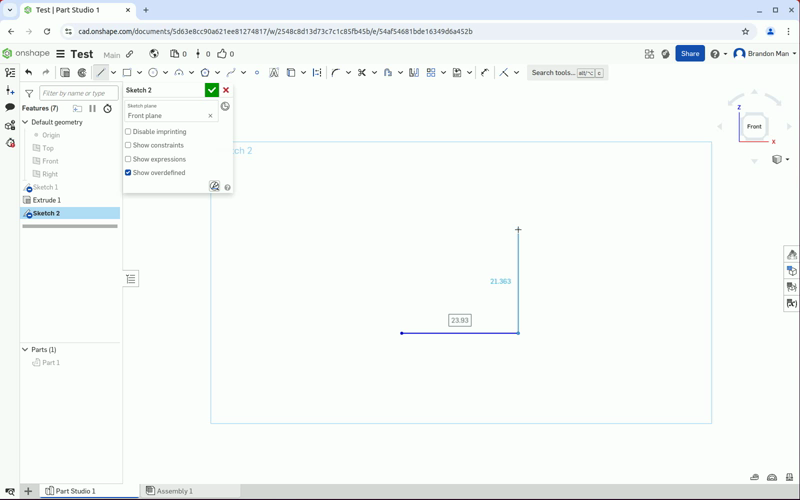
click(518, 229)
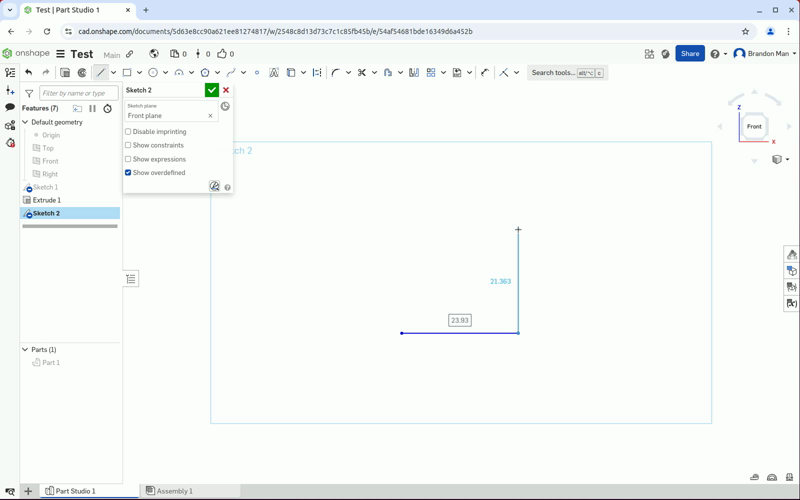
key_up(shift)
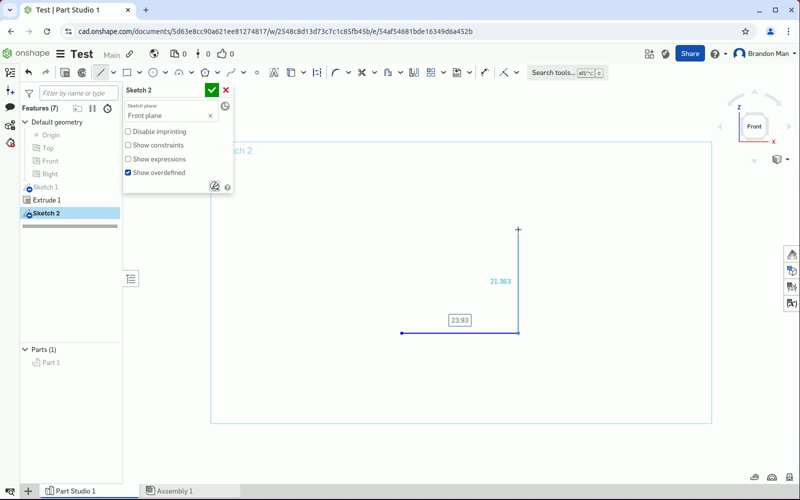
key(esc)
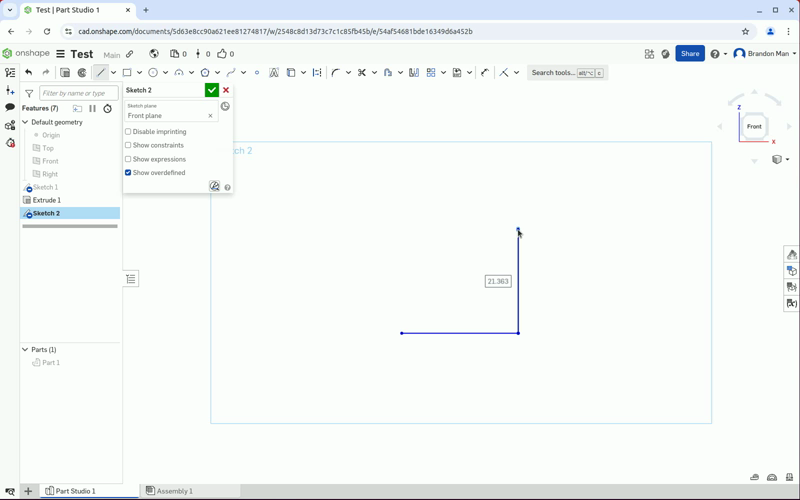
key(a)
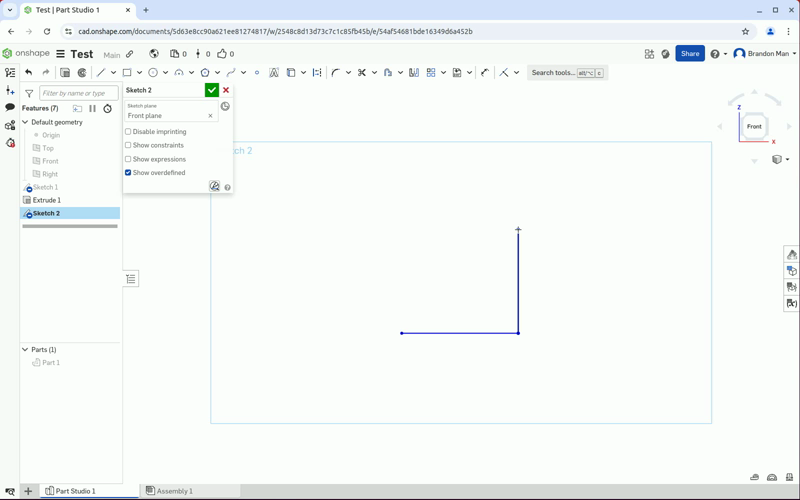
mouse_move(518, 229)
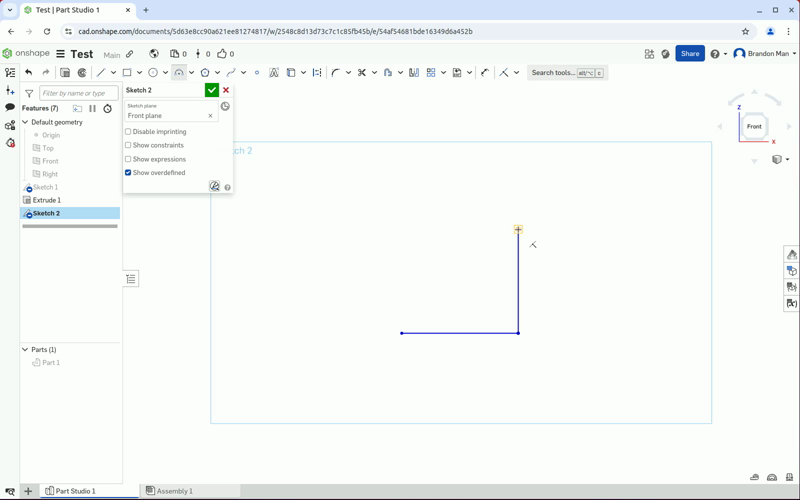
click(518, 229)
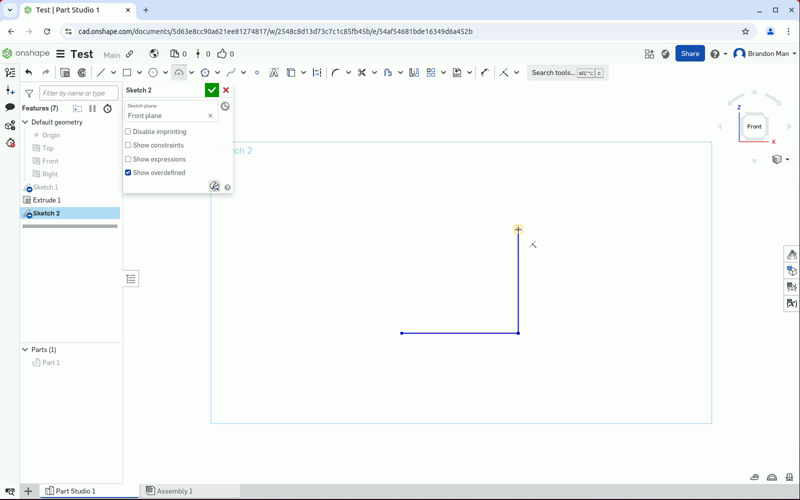
key_down(shift)
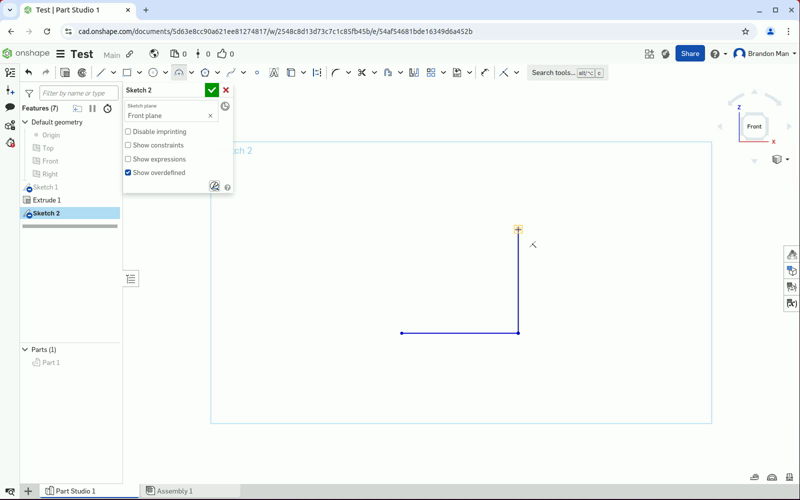
mouse_move(401, 229)
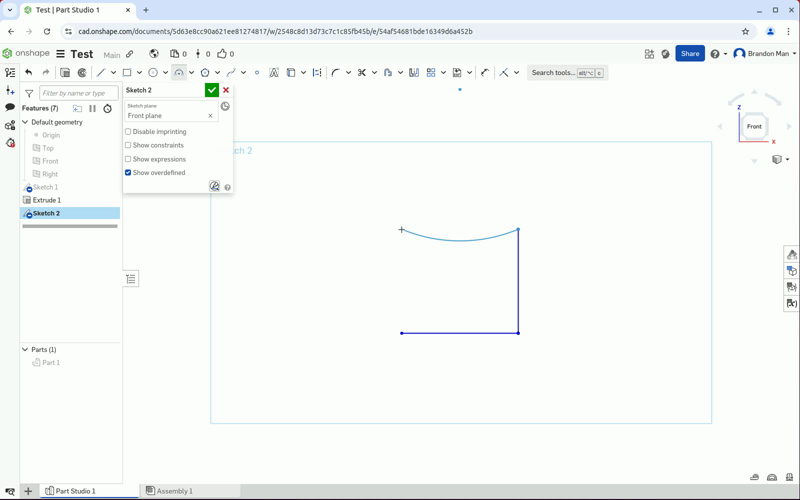
click(401, 229)
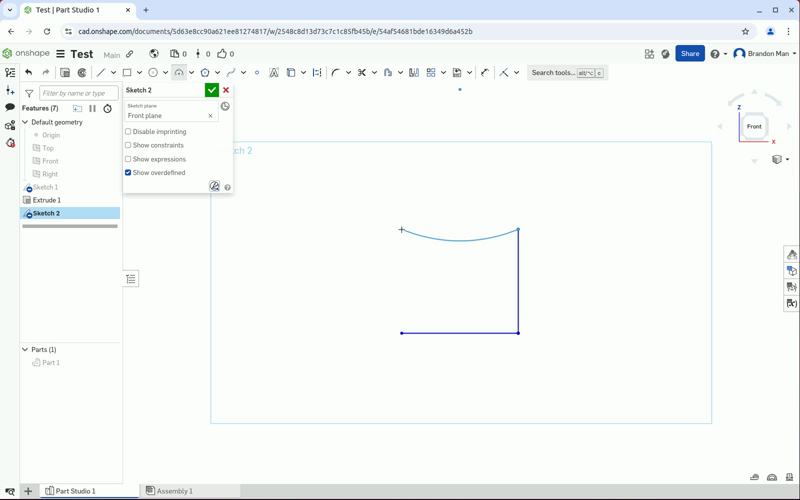
mouse_move(460, 170)
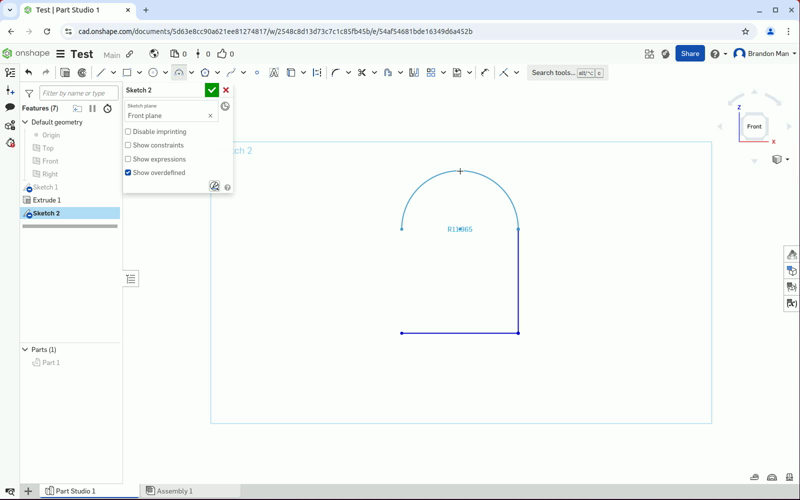
click(460, 170)
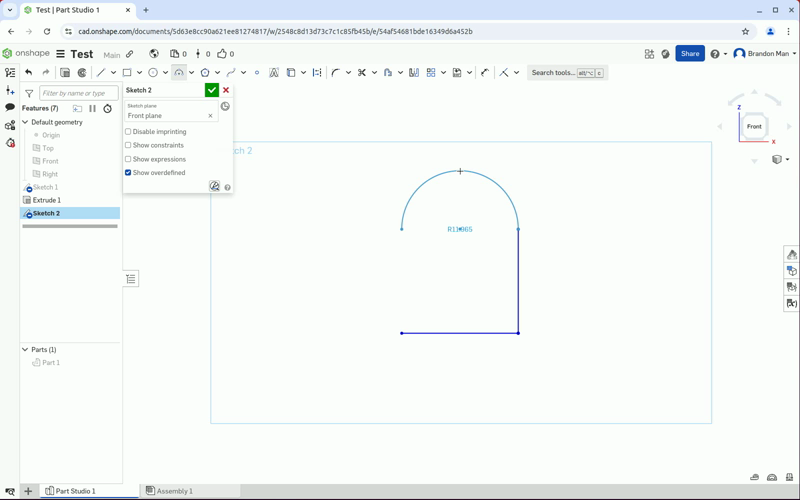
key_up(shift)
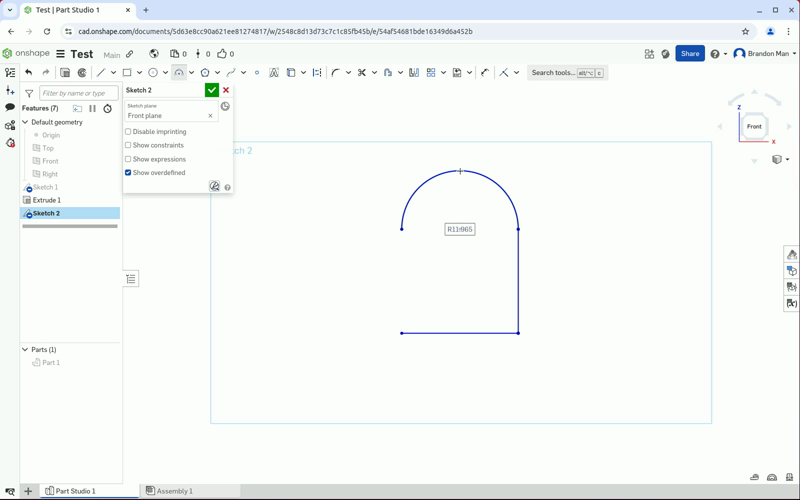
key(esc)
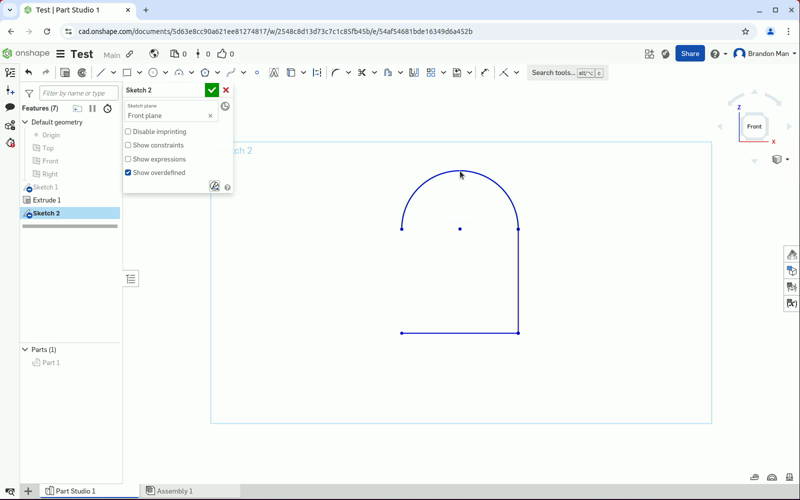
key(l)
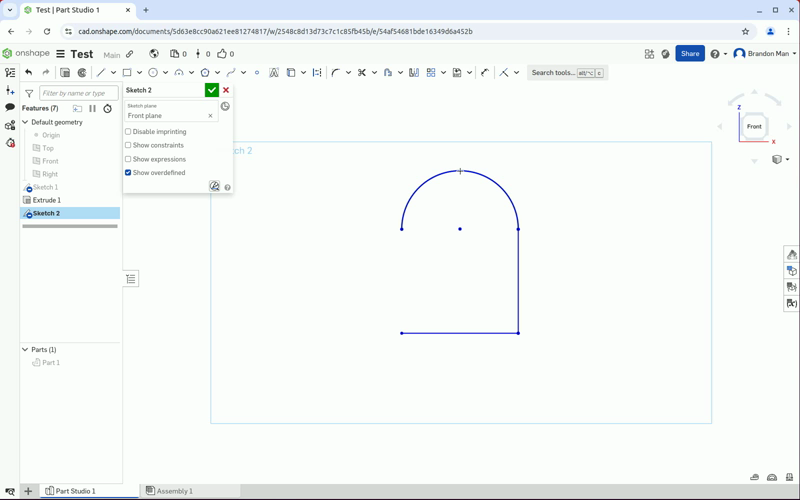
mouse_move(401, 229)
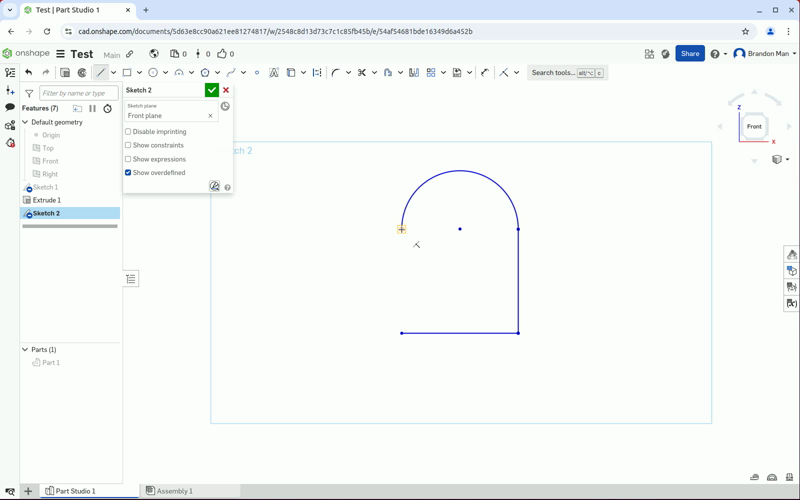
click(401, 229)
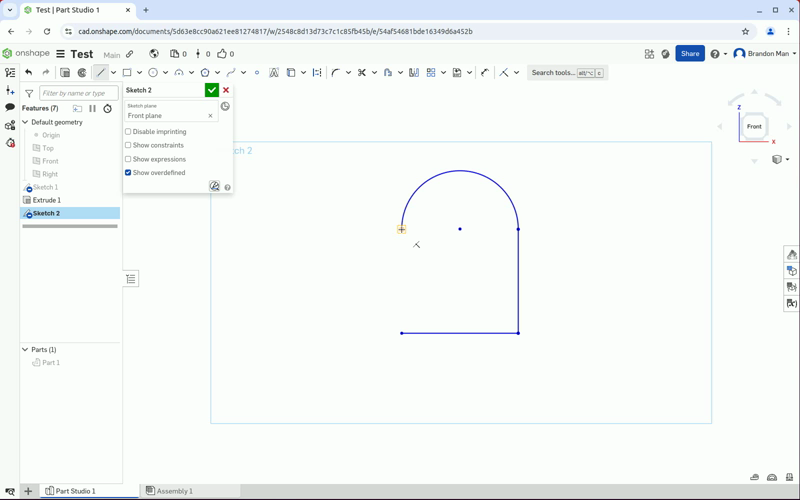
key_down(shift)
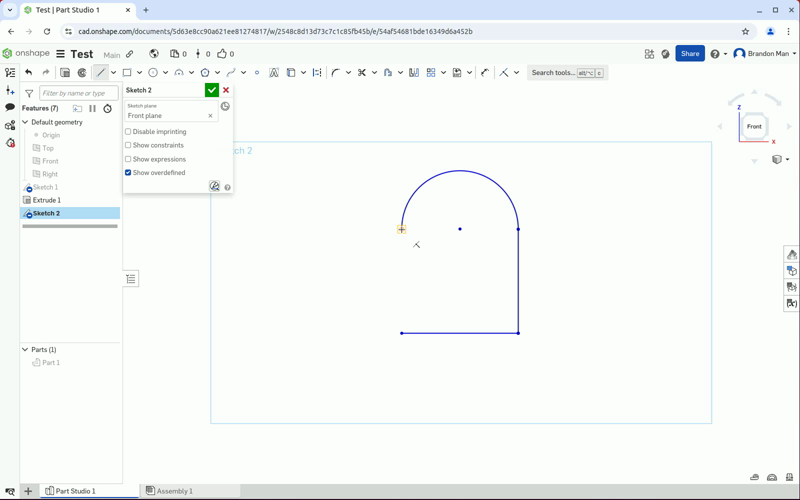
mouse_move(401, 333)
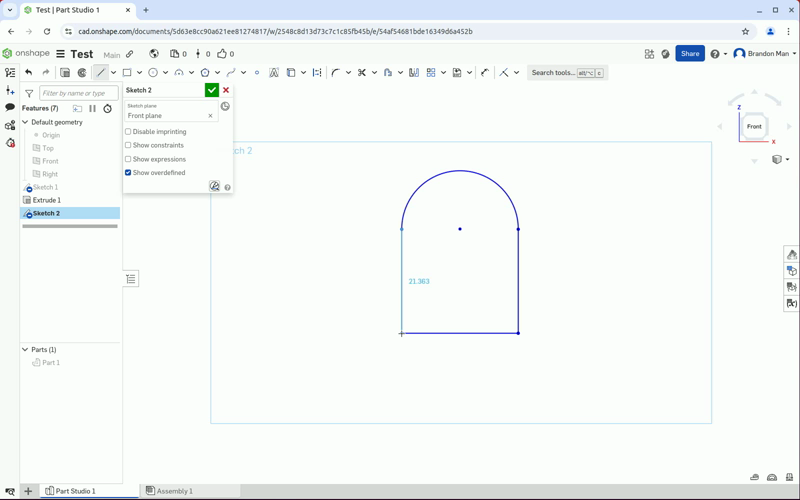
key_up(shift)
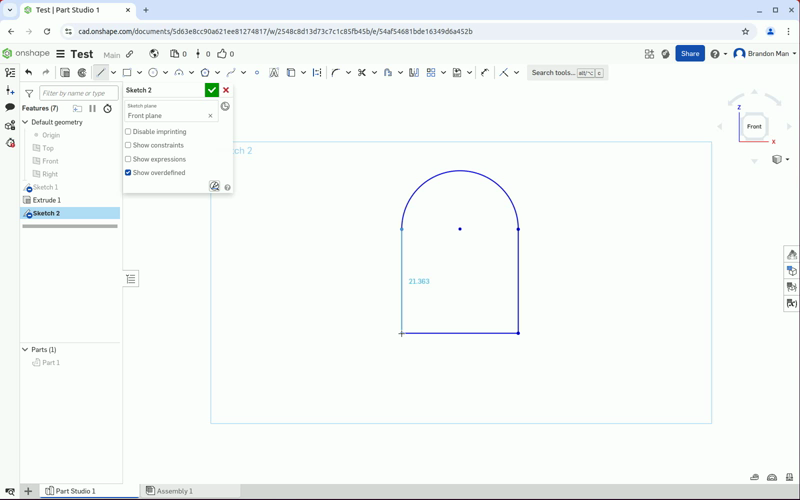
click(401, 333)
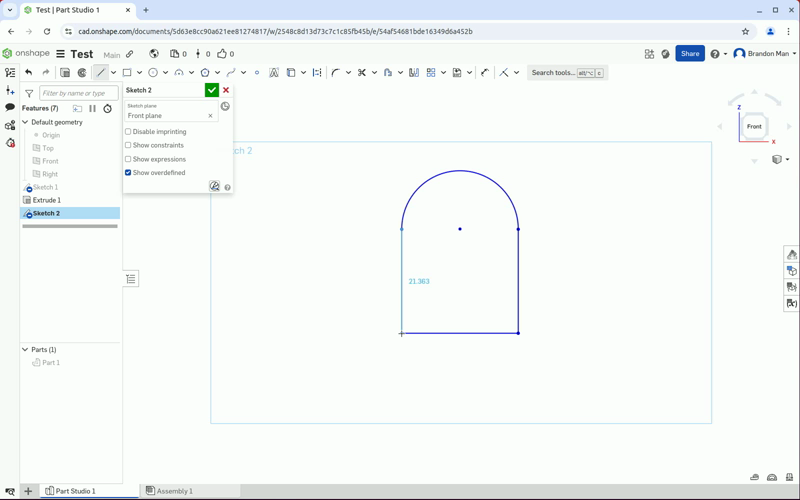
key(esc)
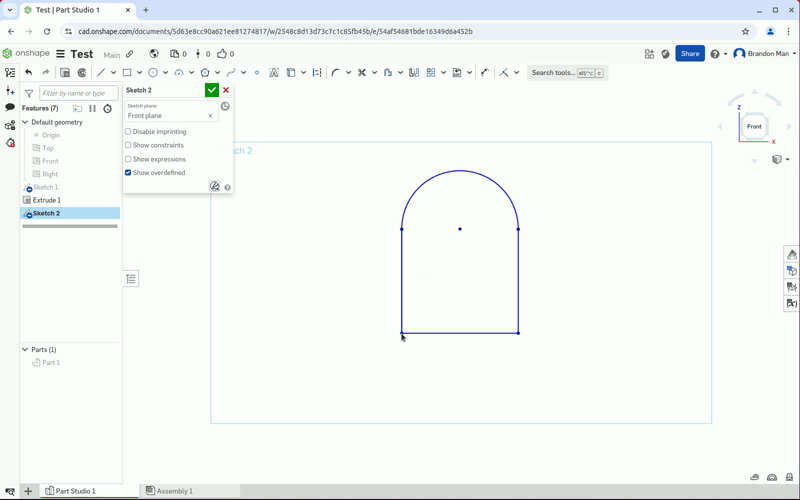
key(l)
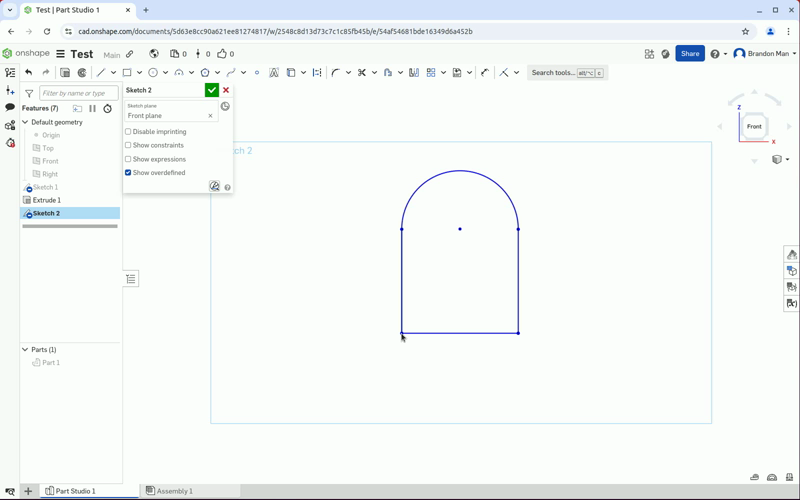
key_down(shift)
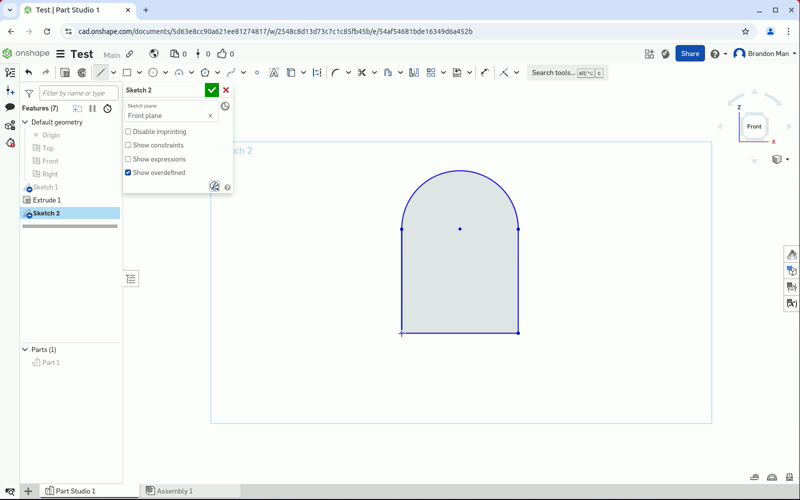
mouse_move(419, 229)
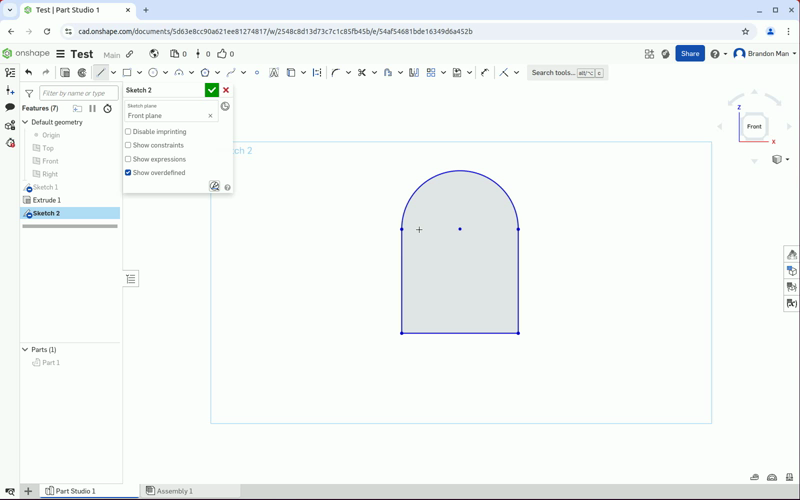
click(419, 229)
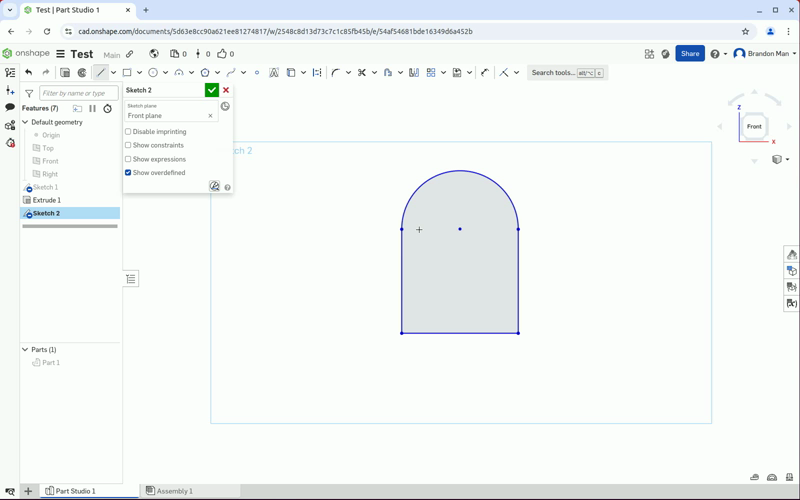
key_up(shift)
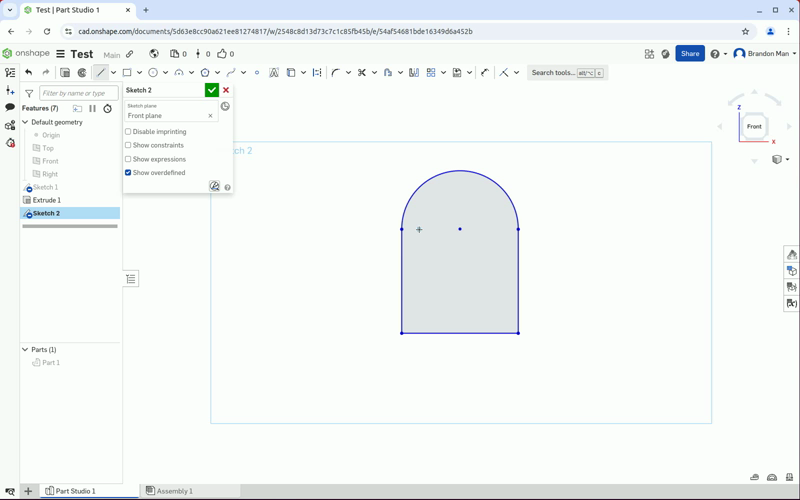
key_down(shift)
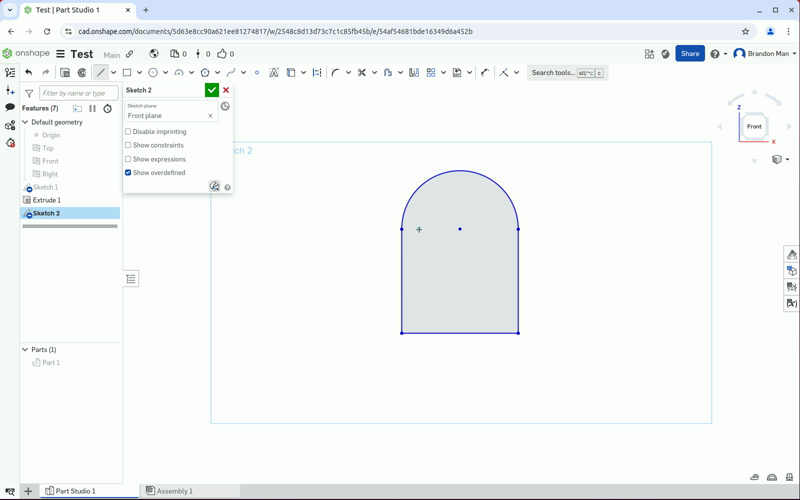
mouse_move(501, 229)
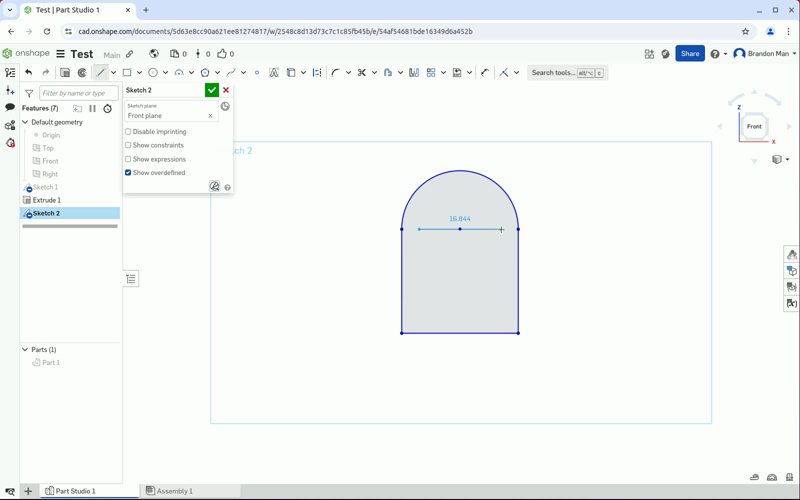
click(501, 229)
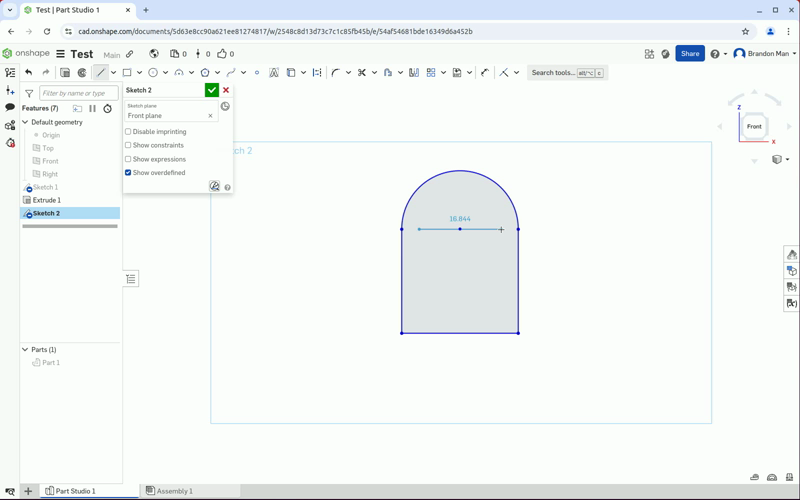
key_up(shift)
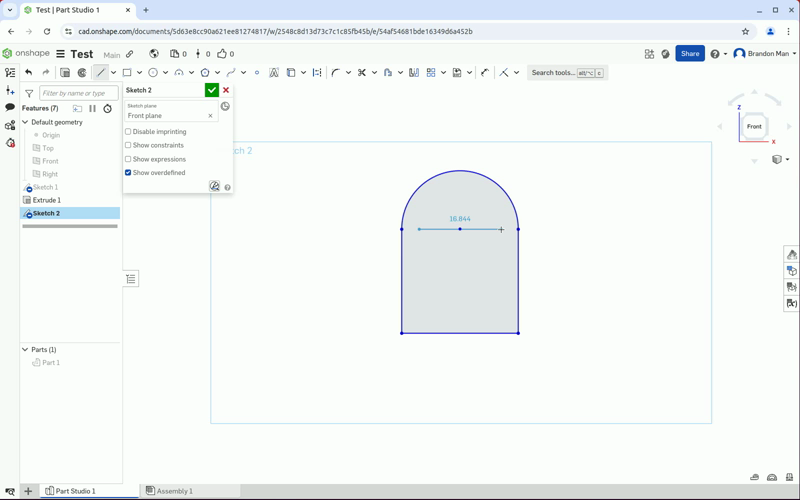
key(esc)
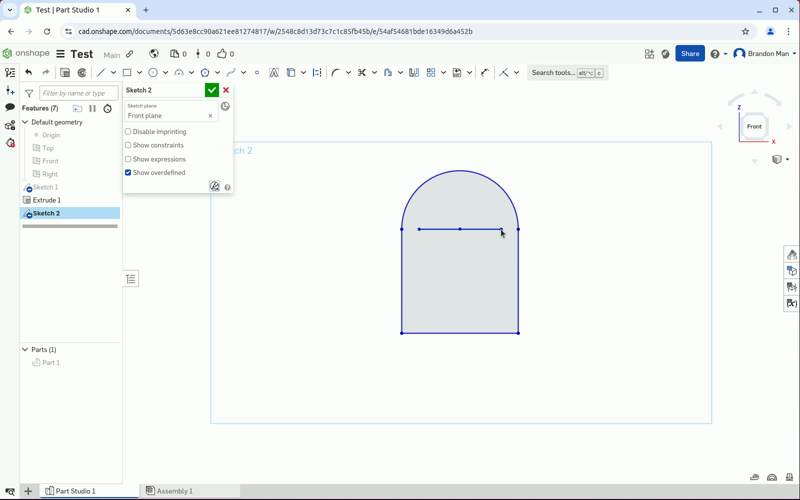
key(a)
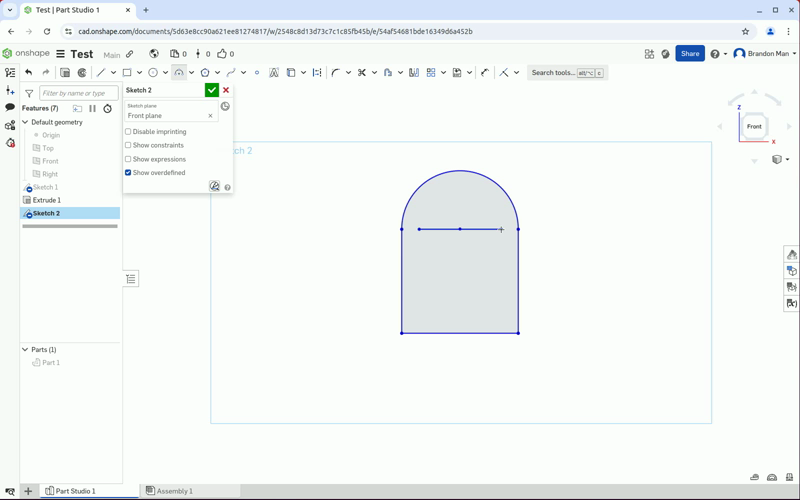
mouse_move(501, 229)
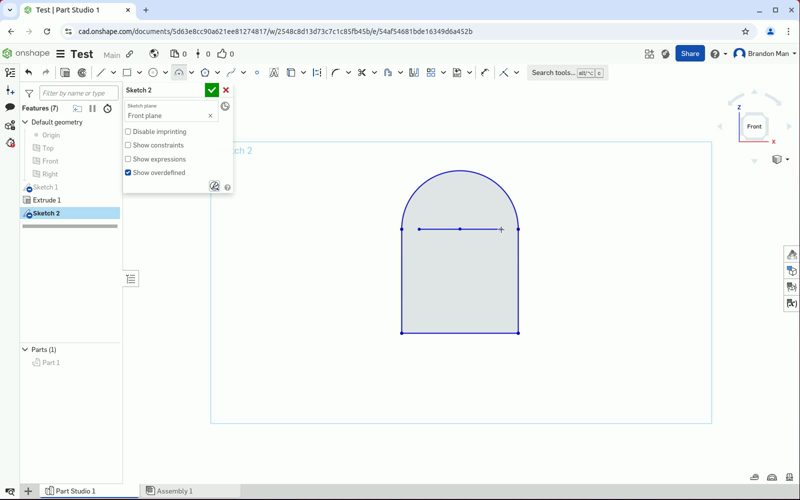
click(501, 229)
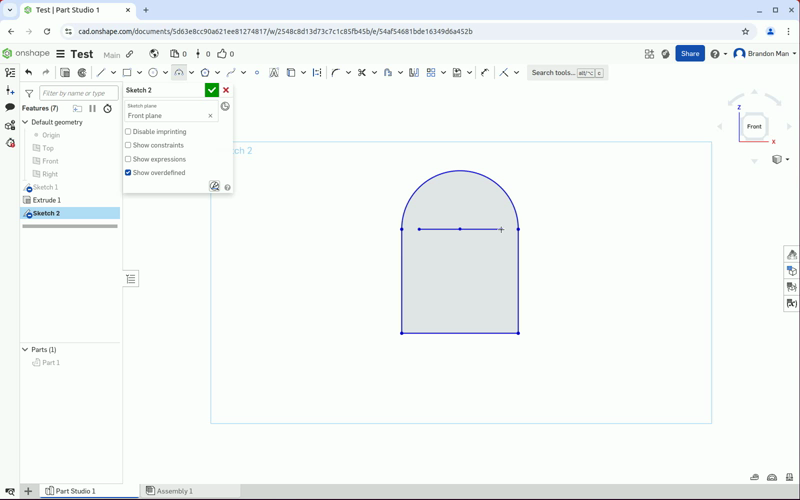
mouse_move(419, 229)
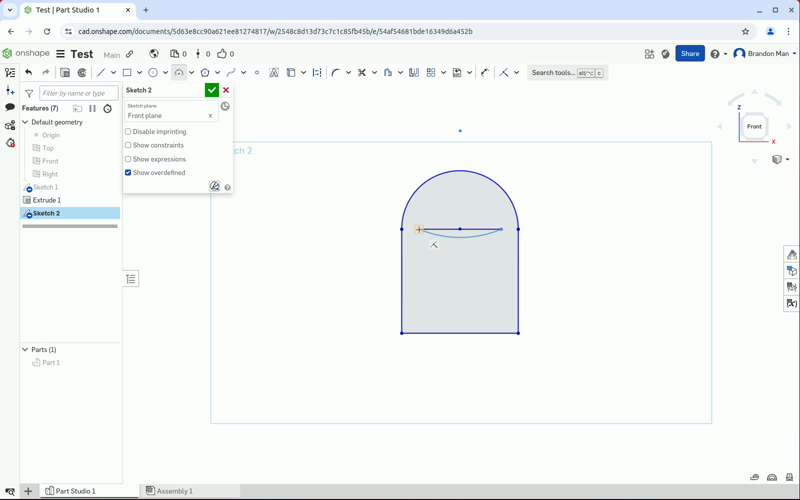
click(419, 229)
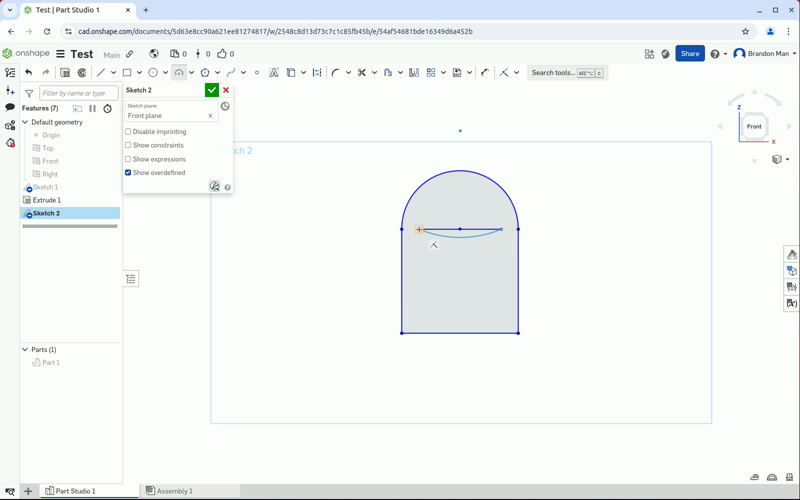
key_down(shift)
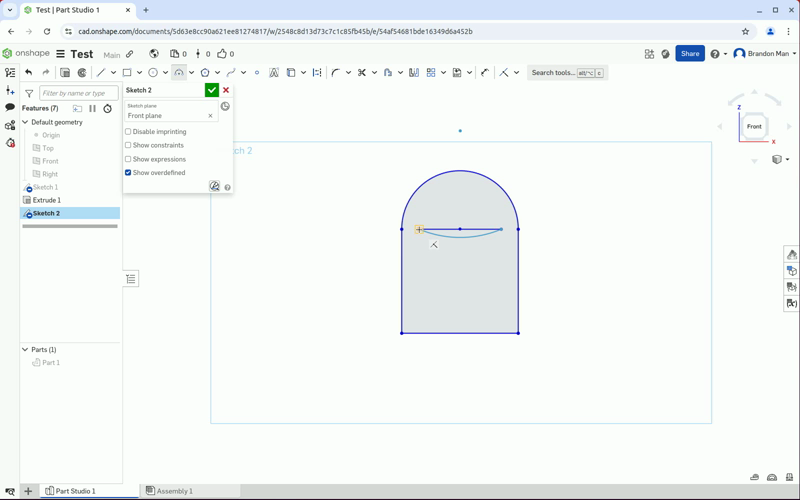
mouse_move(460, 188)
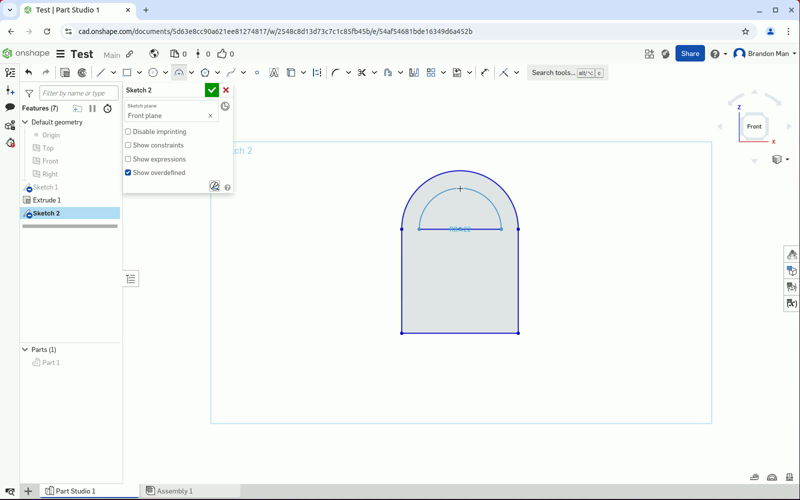
click(460, 188)
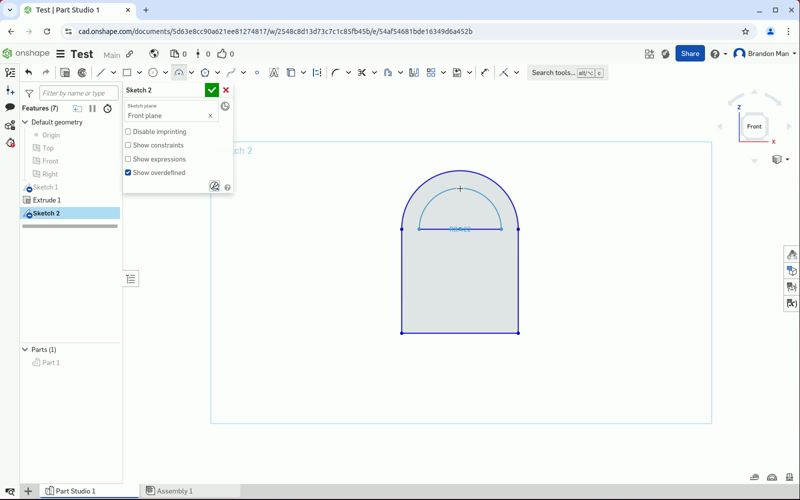
key_up(shift)
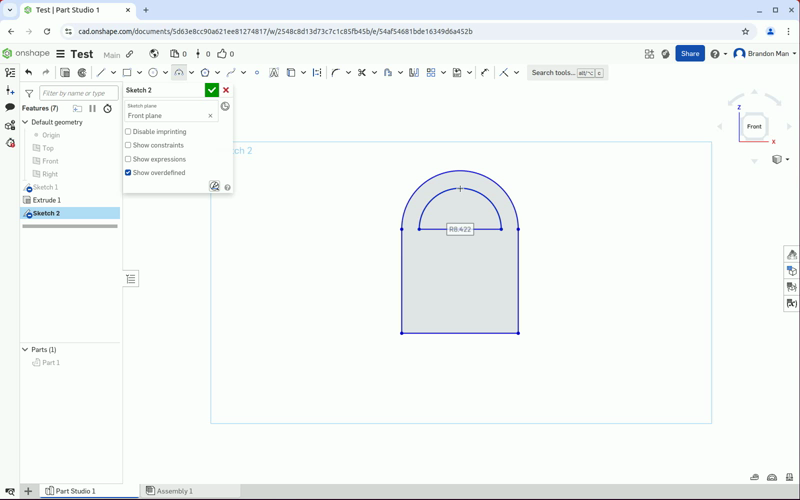
key(esc)
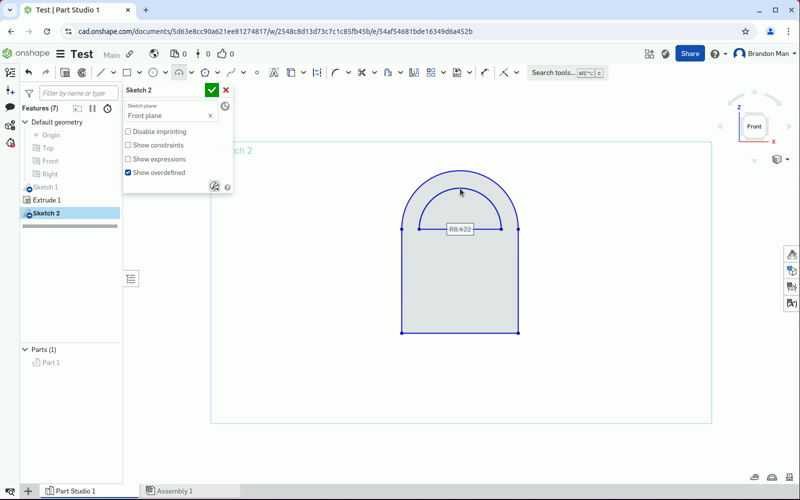
key(l)
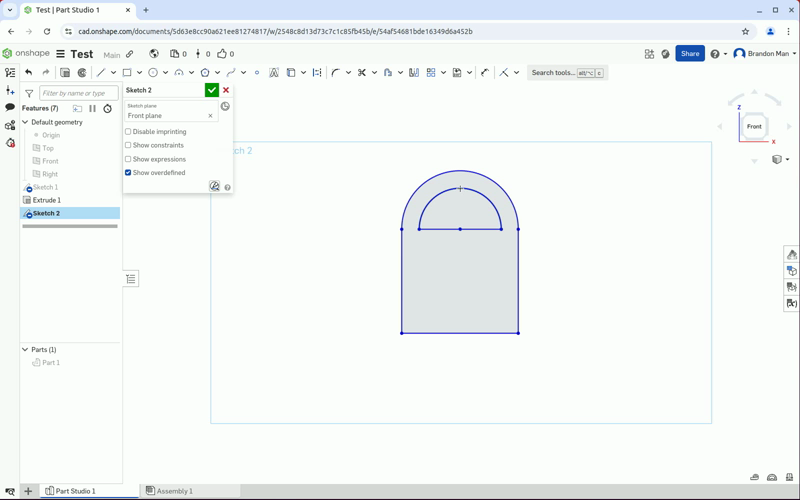
key_down(shift)
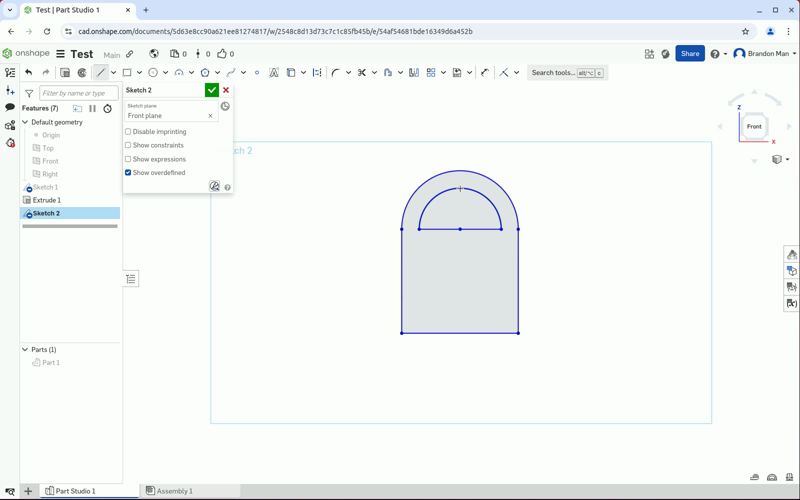
mouse_move(427, 321)
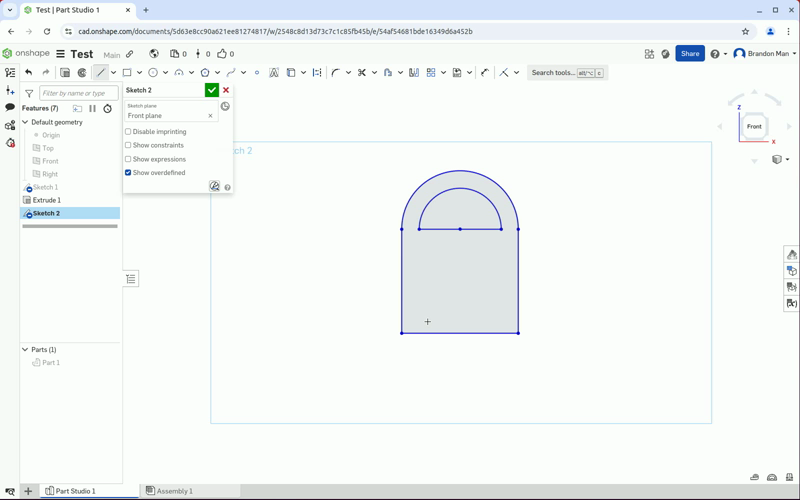
click(427, 321)
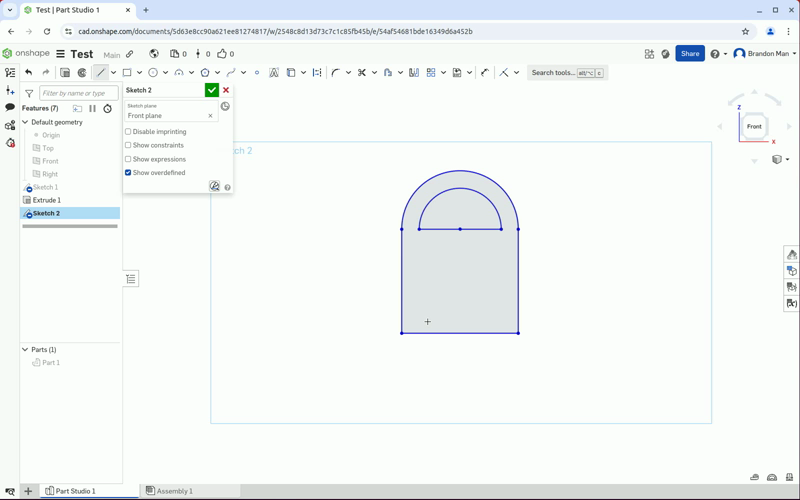
key_up(shift)
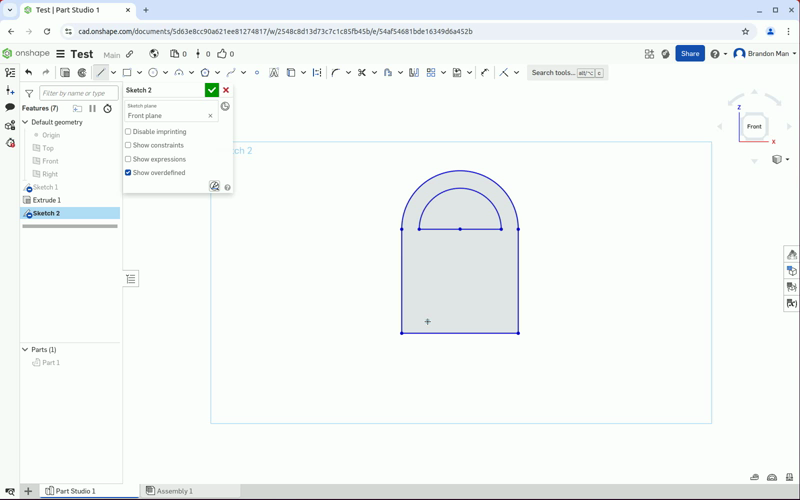
key_down(shift)
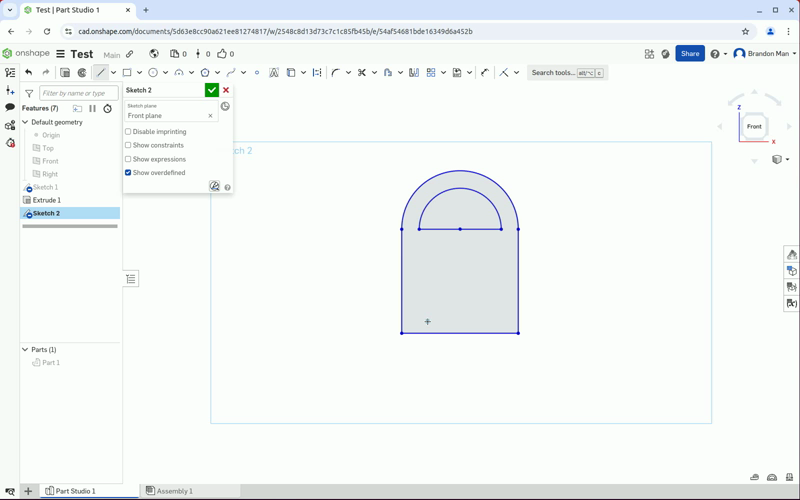
mouse_move(457, 321)
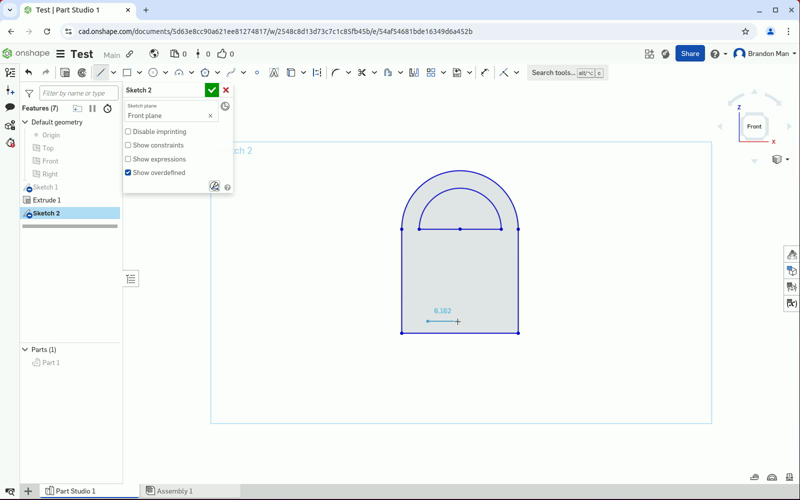
mouse_move(443, 321)
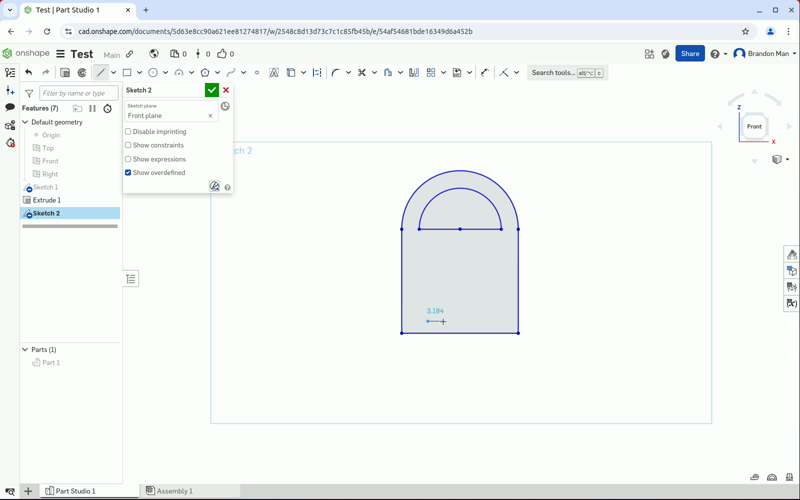
click(443, 321)
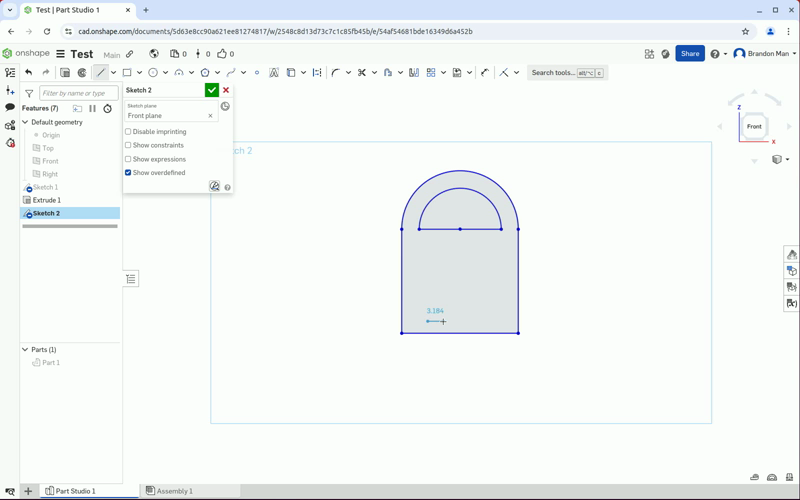
key_up(shift)
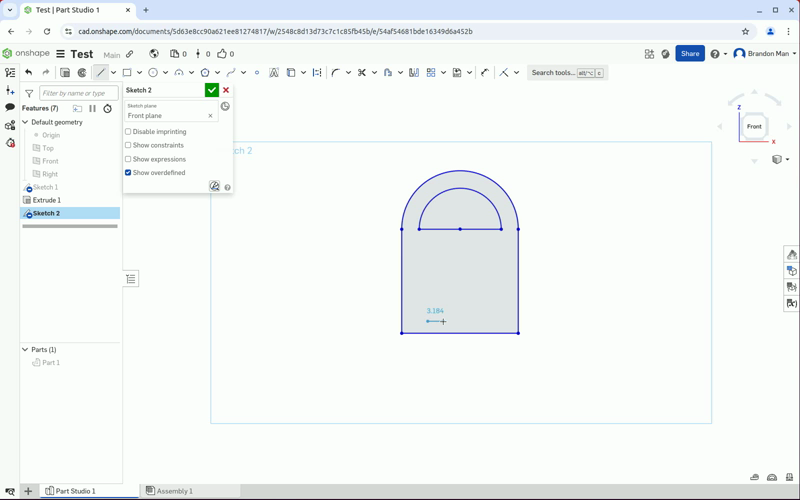
key_down(shift)
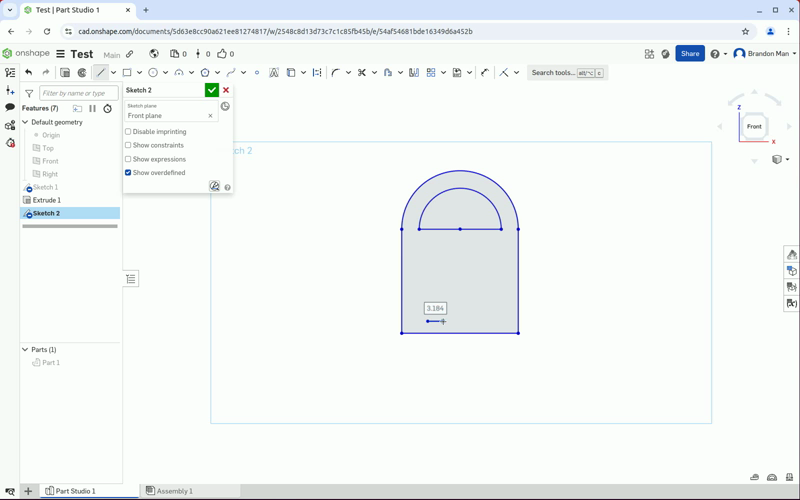
mouse_move(443, 246)
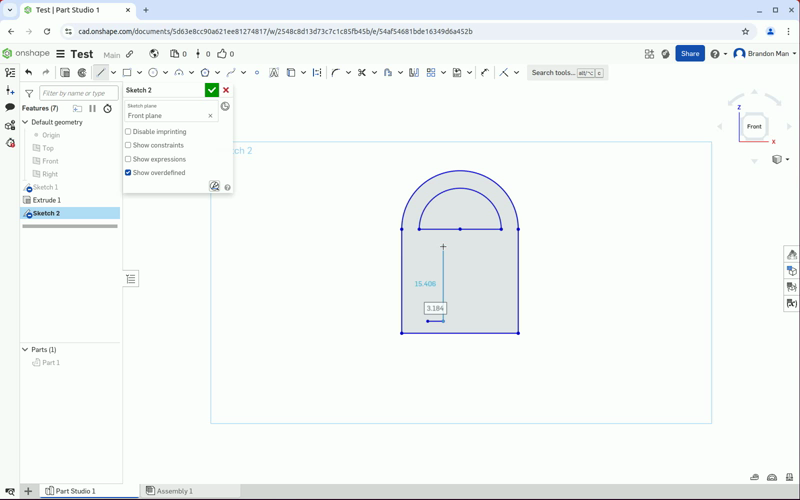
click(443, 246)
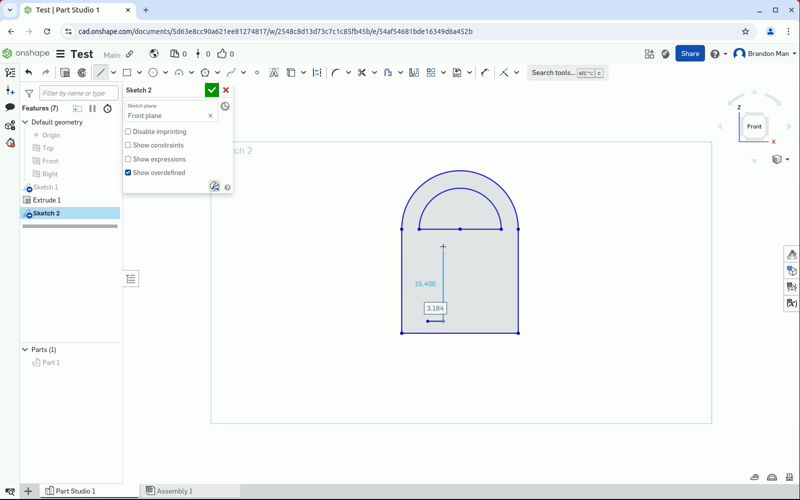
key_up(shift)
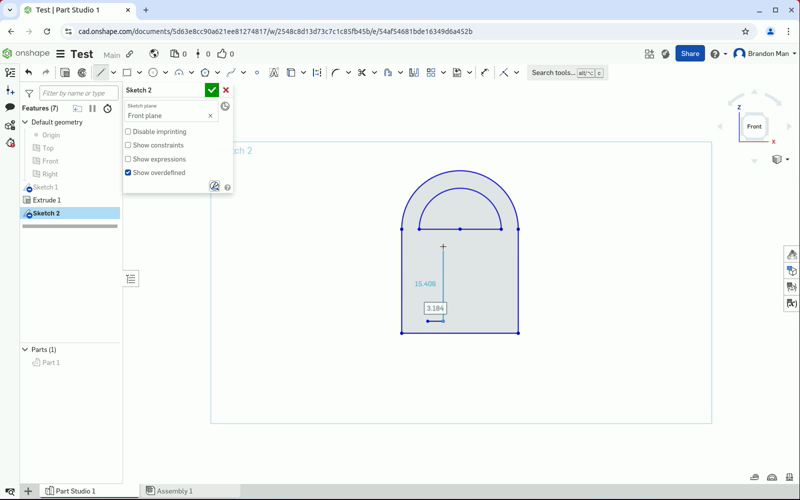
key_down(shift)
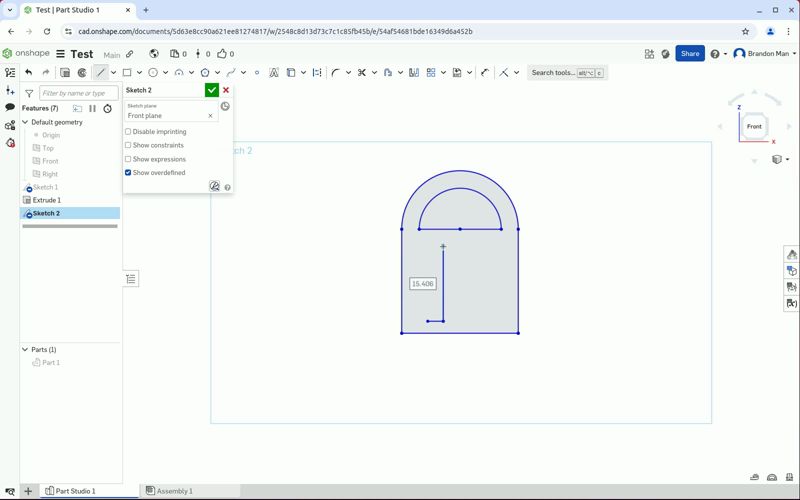
mouse_move(473, 246)
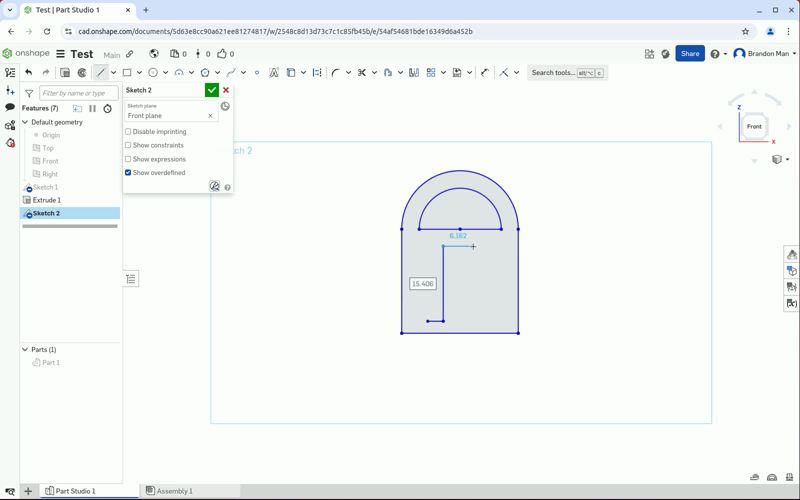
mouse_move(427, 246)
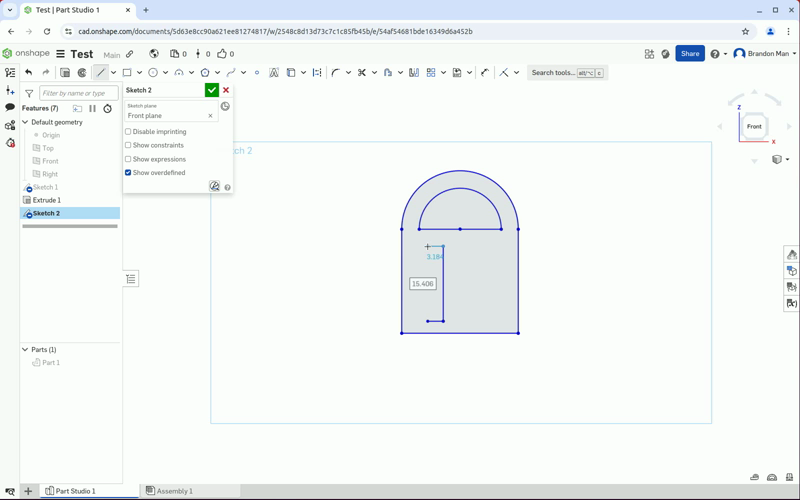
click(427, 246)
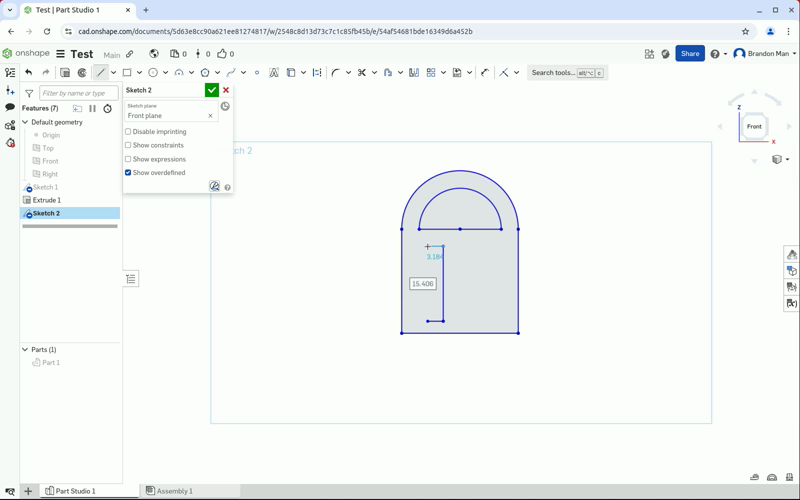
key_up(shift)
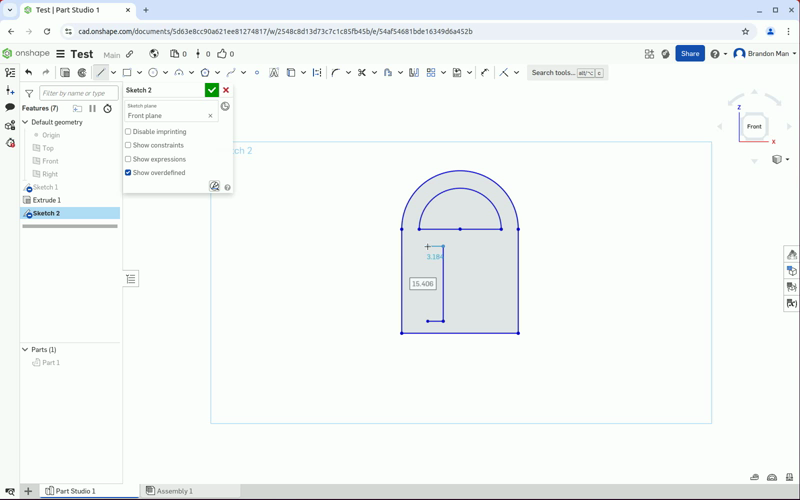
key_down(shift)
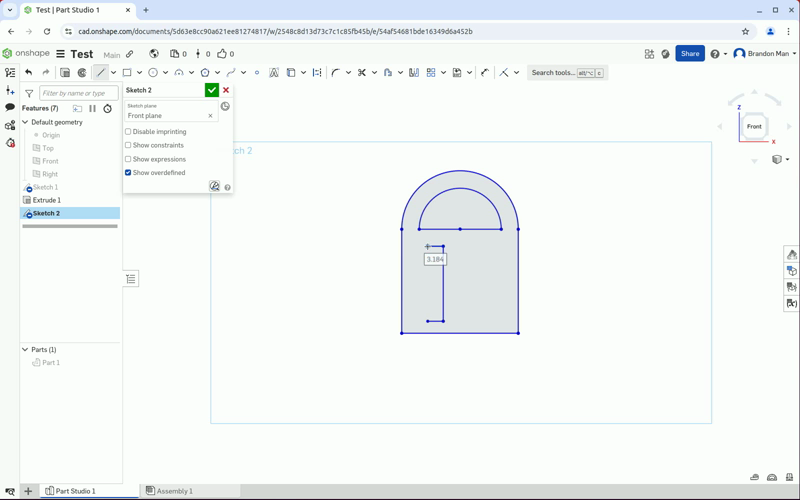
mouse_move(427, 321)
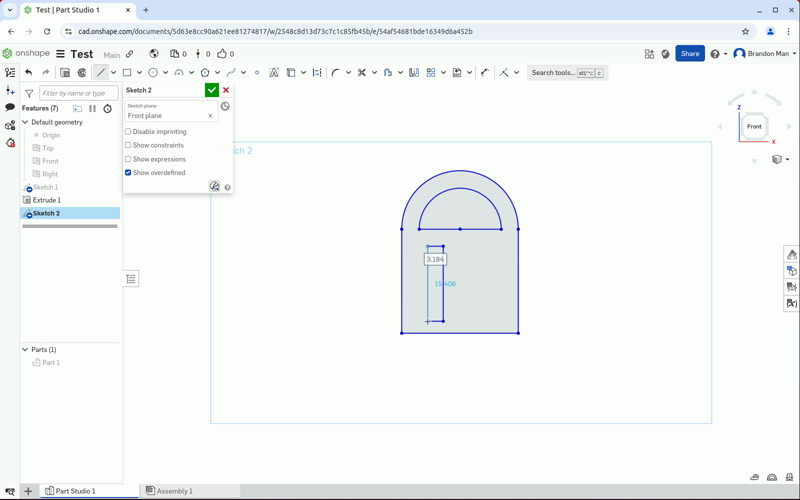
key_up(shift)
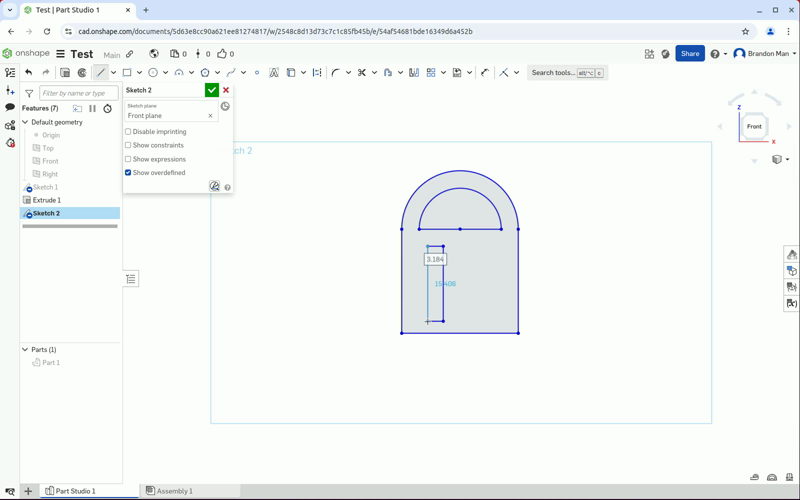
click(427, 321)
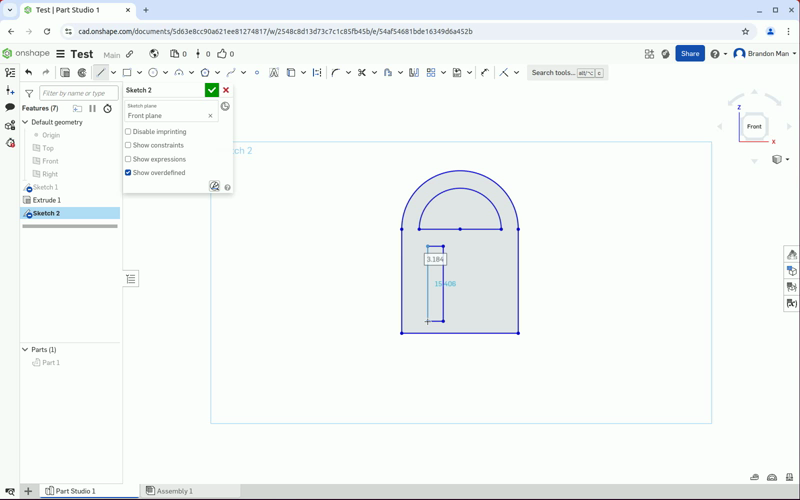
key(esc)
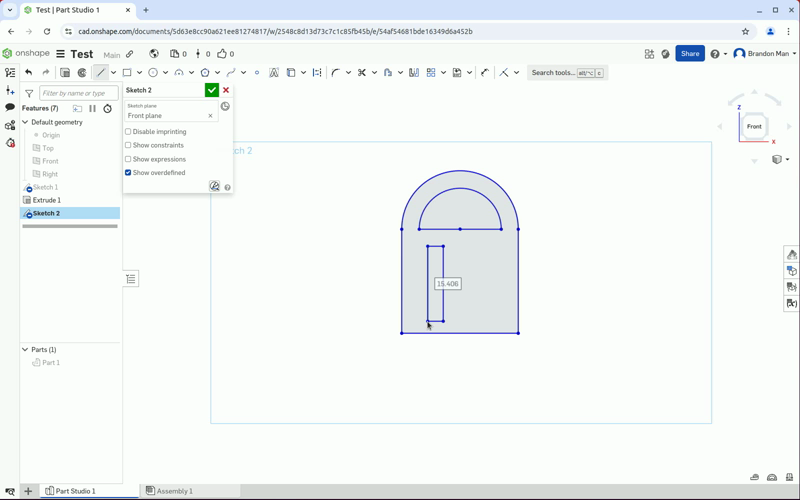
key(l)
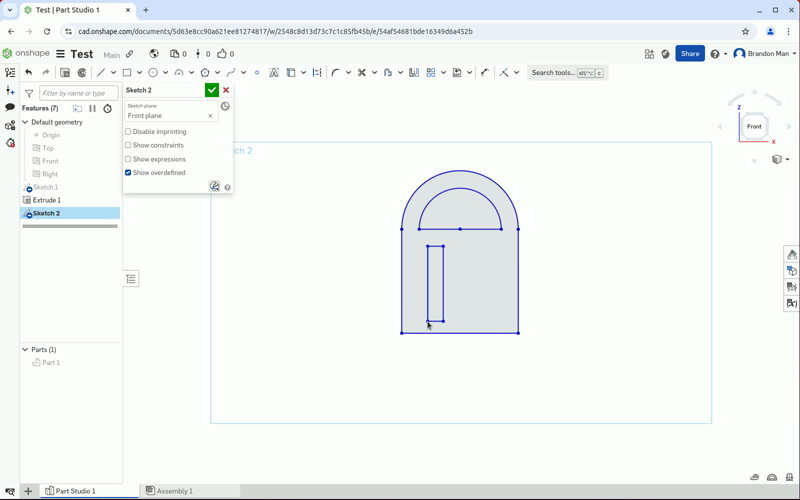
key_down(shift)
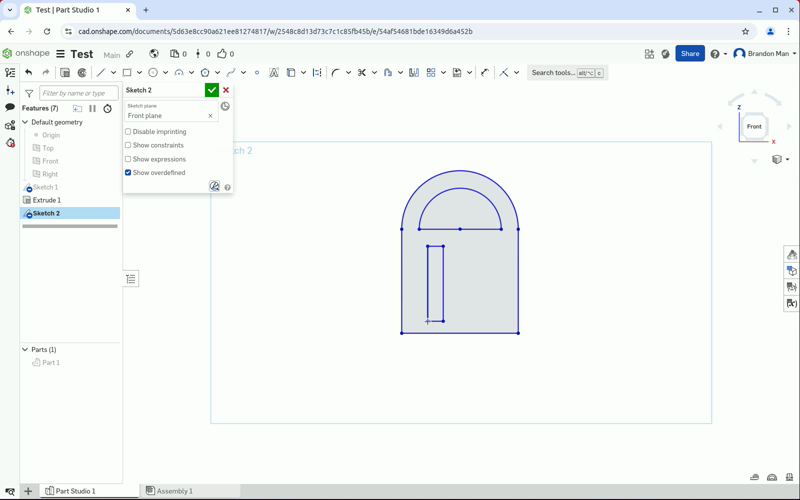
mouse_move(477, 321)
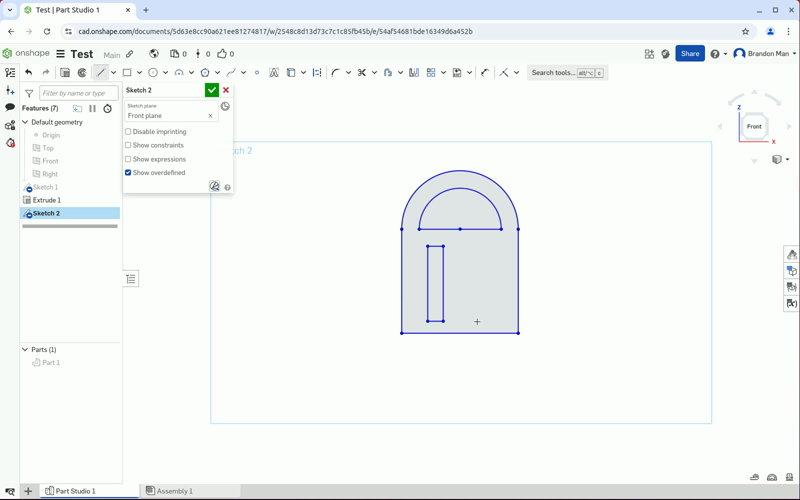
click(477, 321)
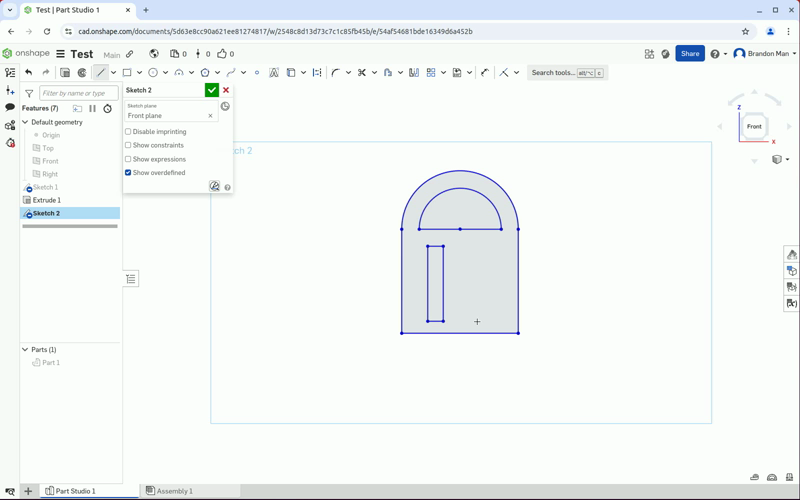
key_up(shift)
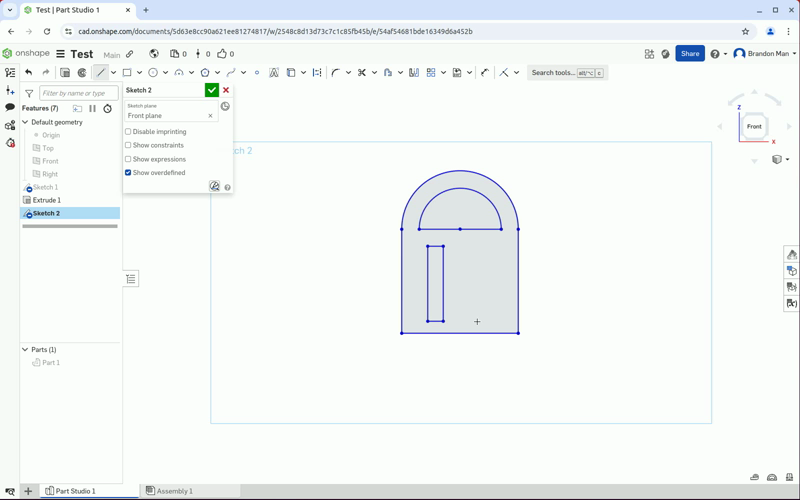
key_down(shift)
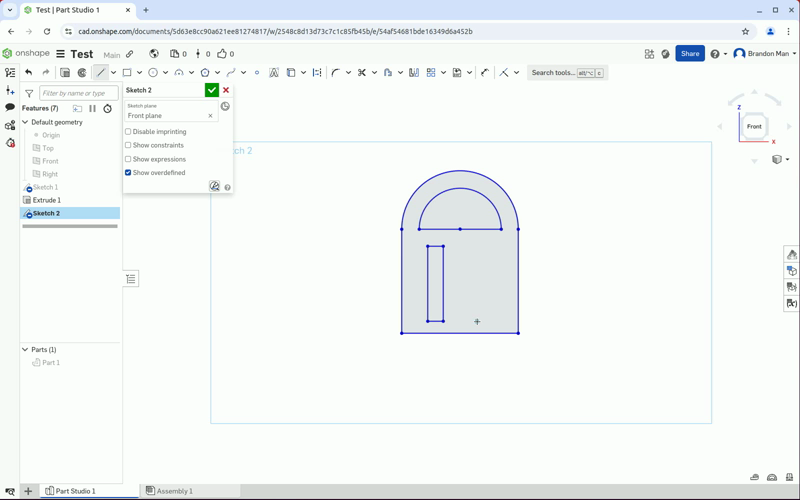
mouse_move(507, 321)
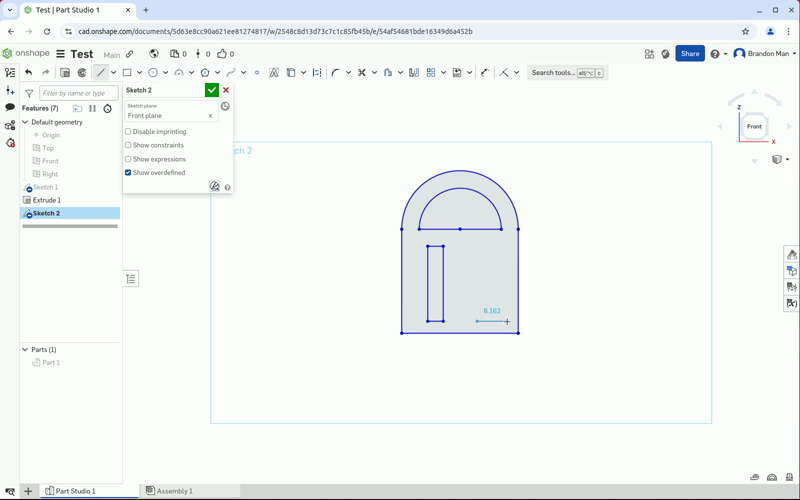
mouse_move(494, 321)
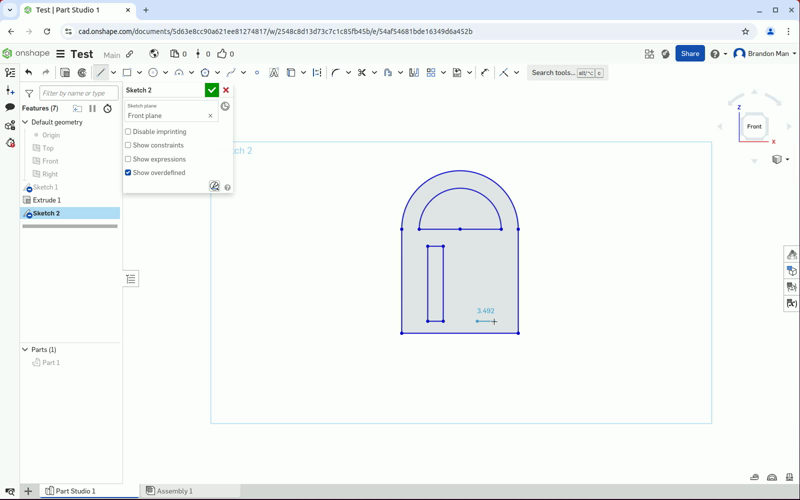
click(494, 321)
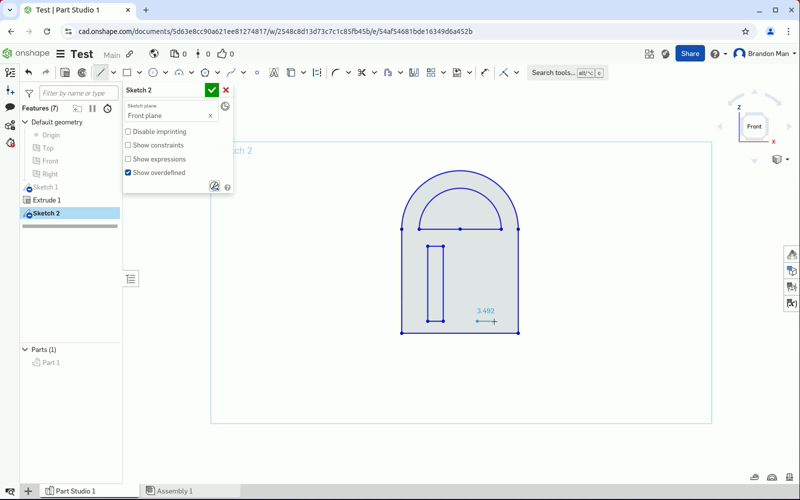
key_up(shift)
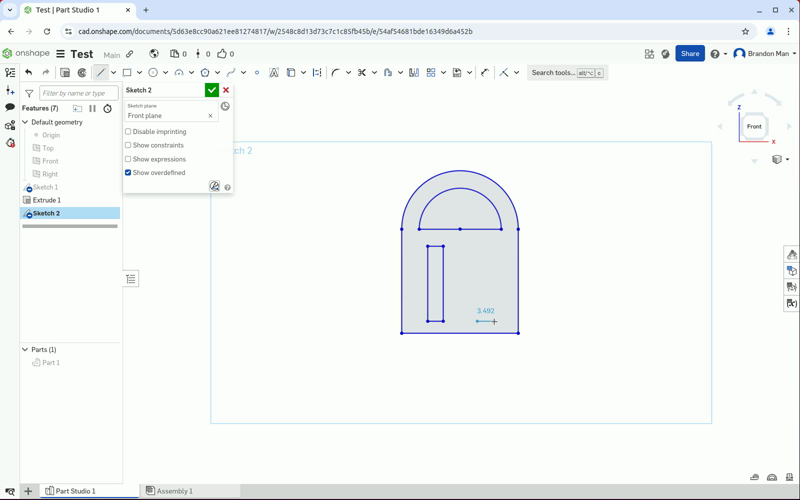
key_down(shift)
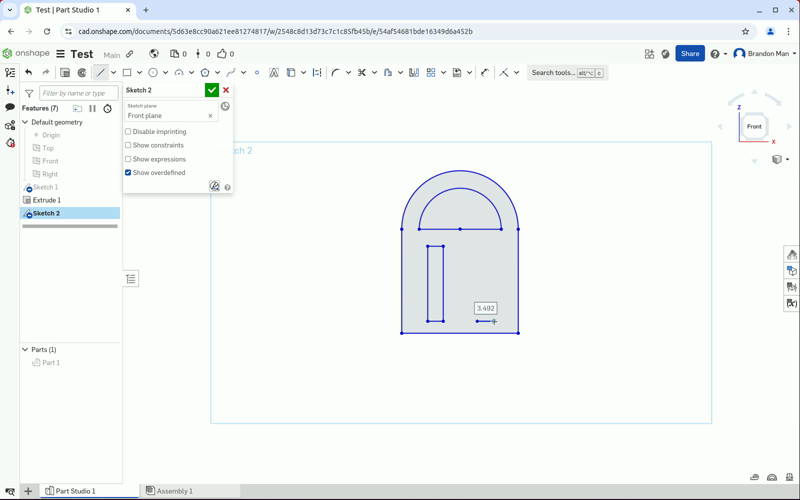
mouse_move(494, 246)
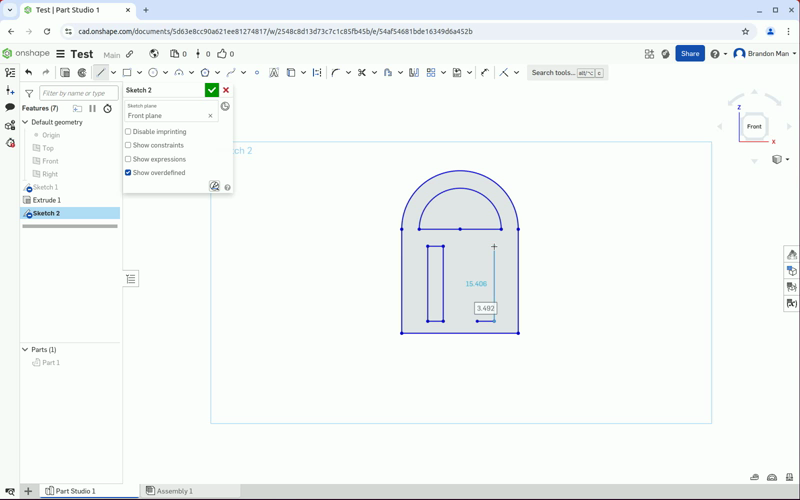
click(494, 246)
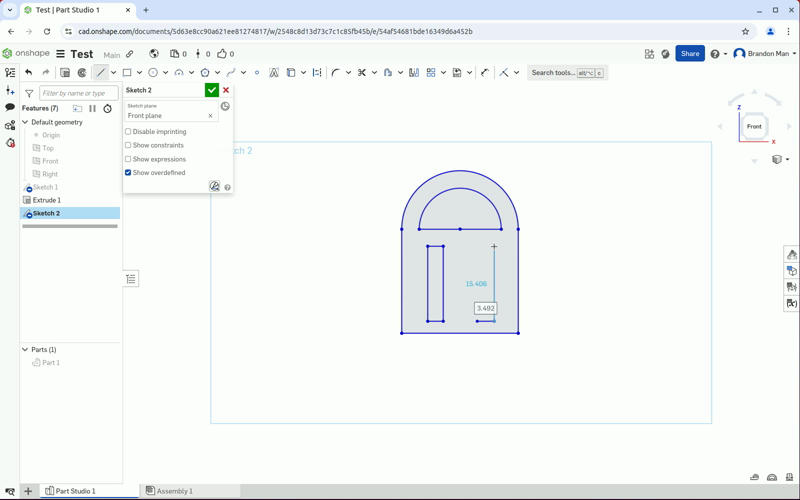
key_up(shift)
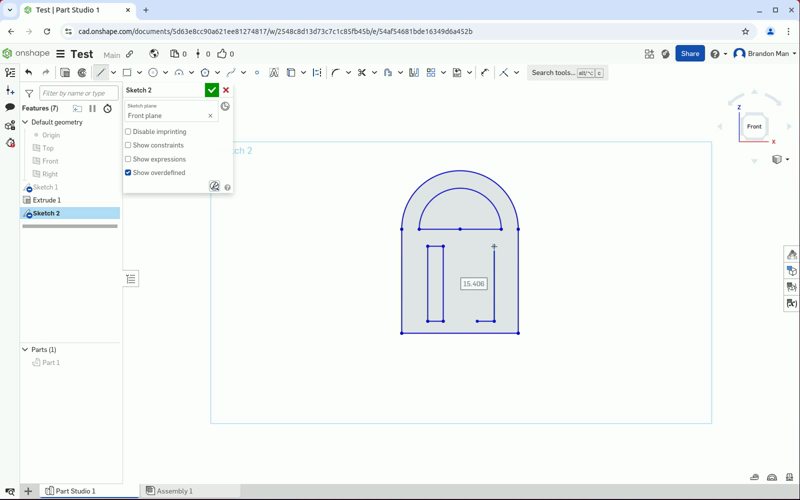
key_down(shift)
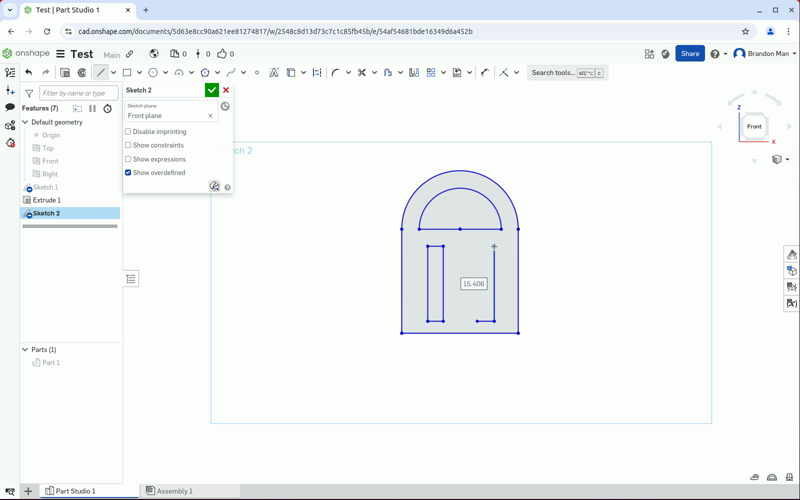
mouse_move(524, 246)
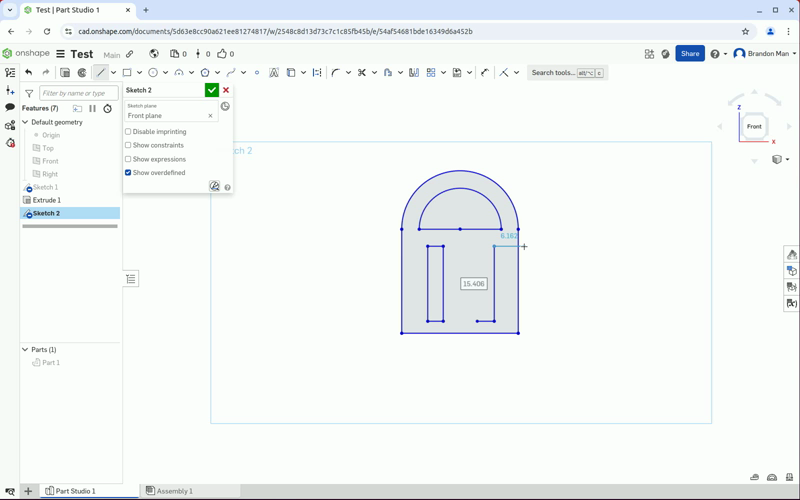
mouse_move(477, 246)
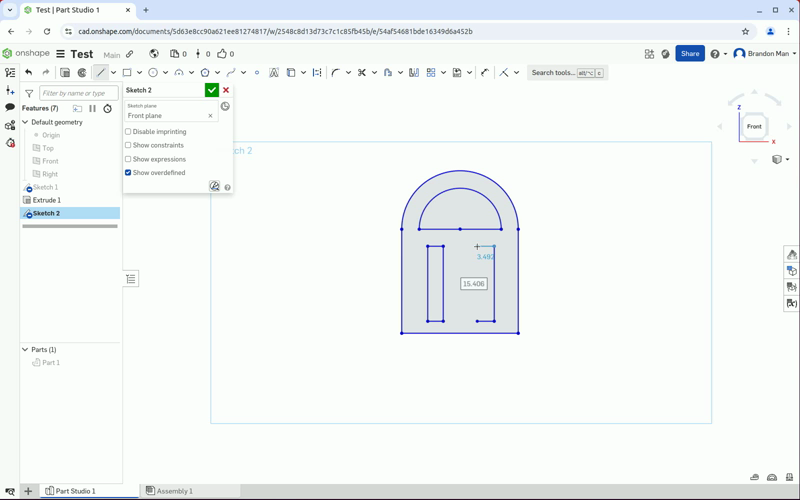
click(477, 246)
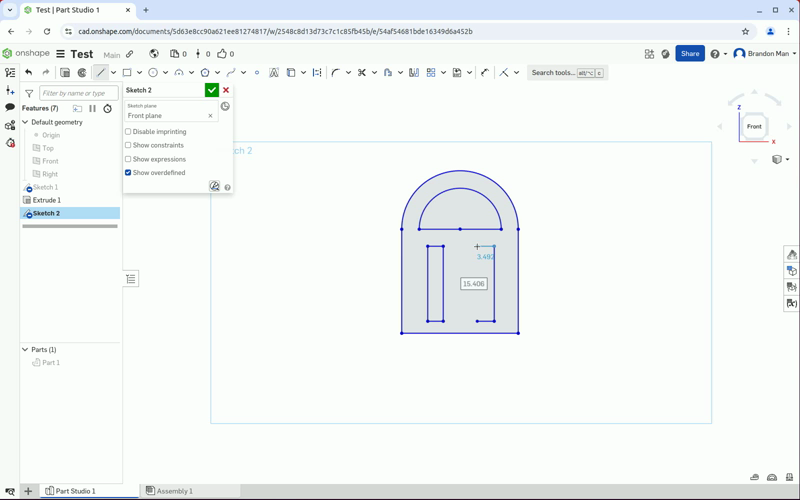
key_up(shift)
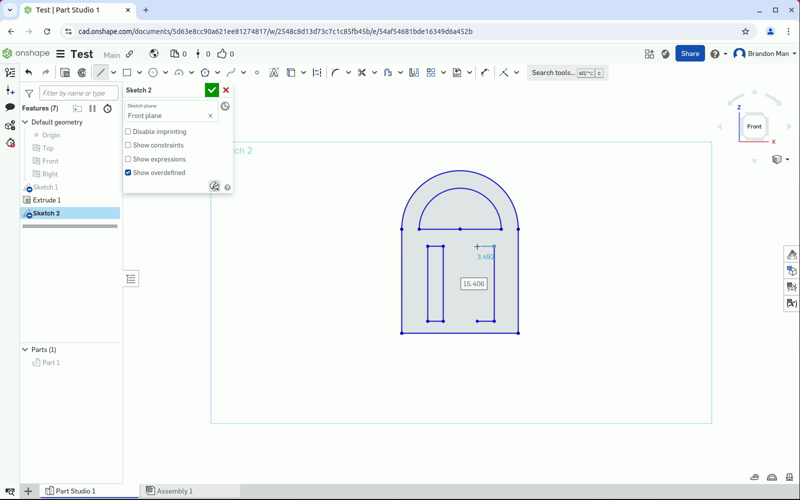
key_down(shift)
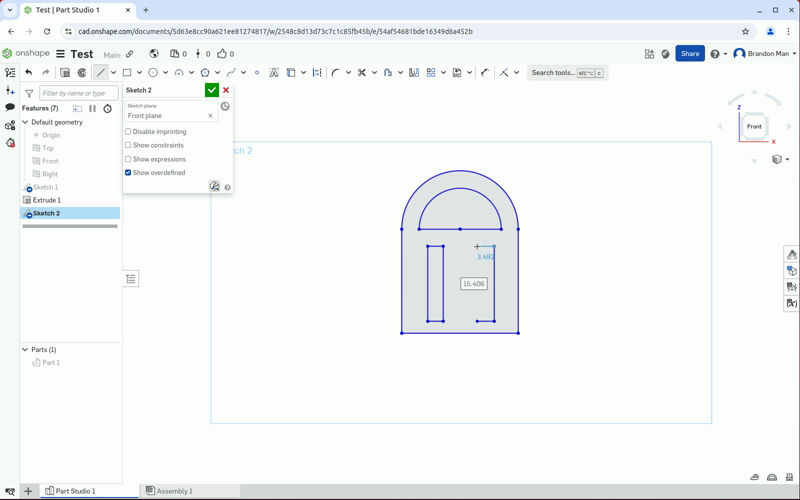
mouse_move(477, 321)
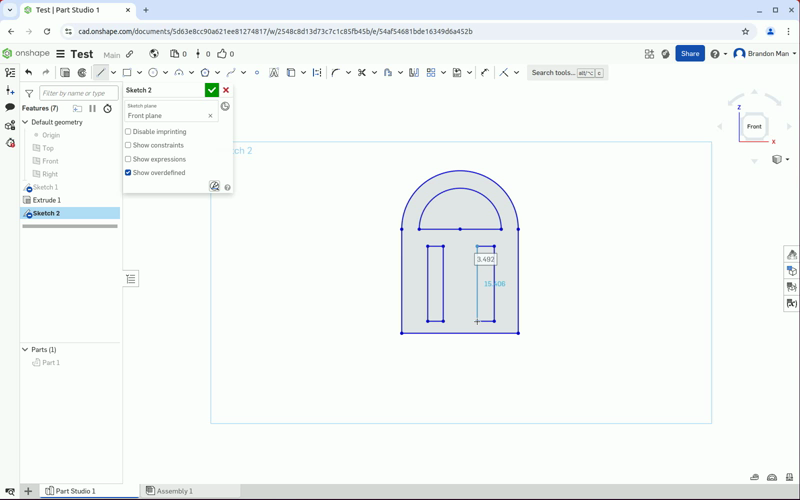
key_up(shift)
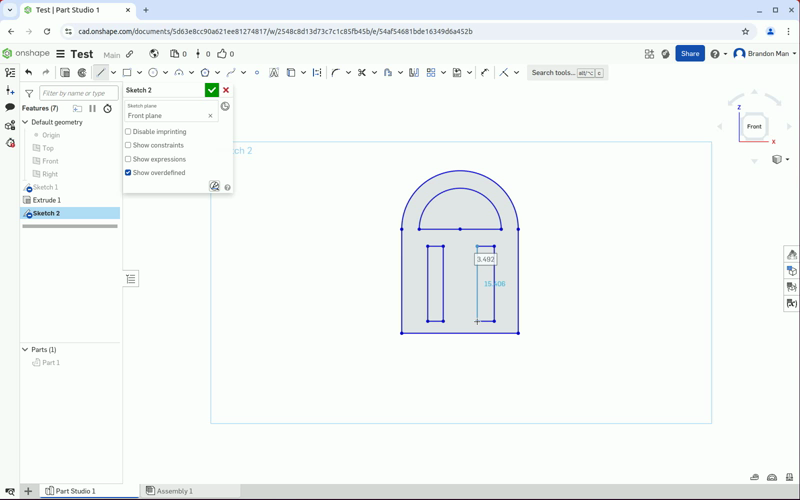
click(477, 321)
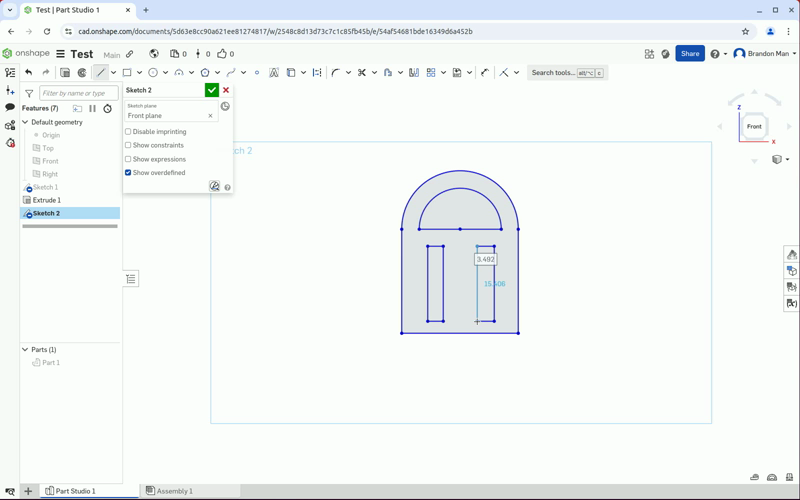
key(esc)
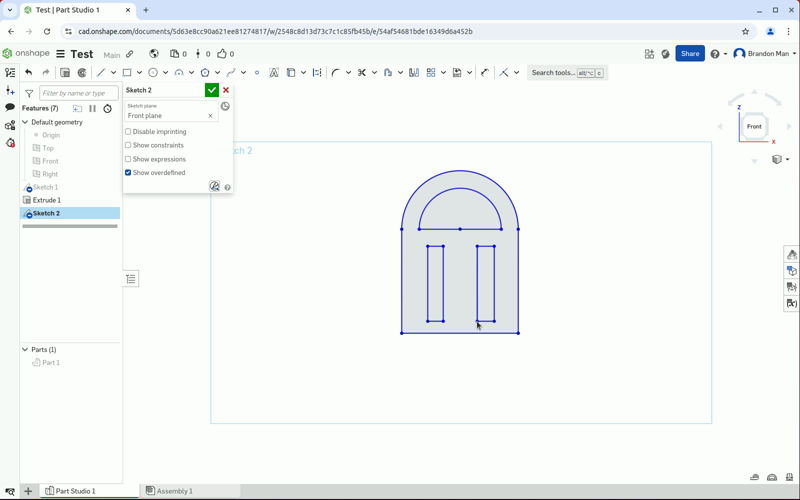
mouse_move(417, 299)
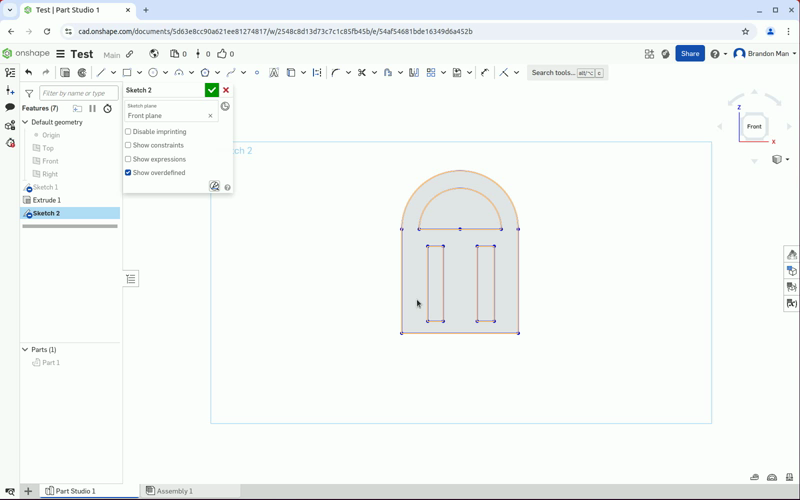
click(417, 299)
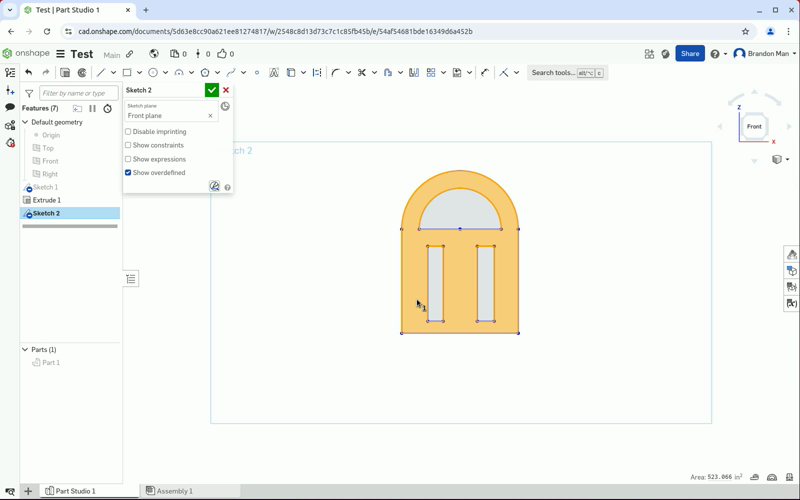
mouse_move(73, 352)
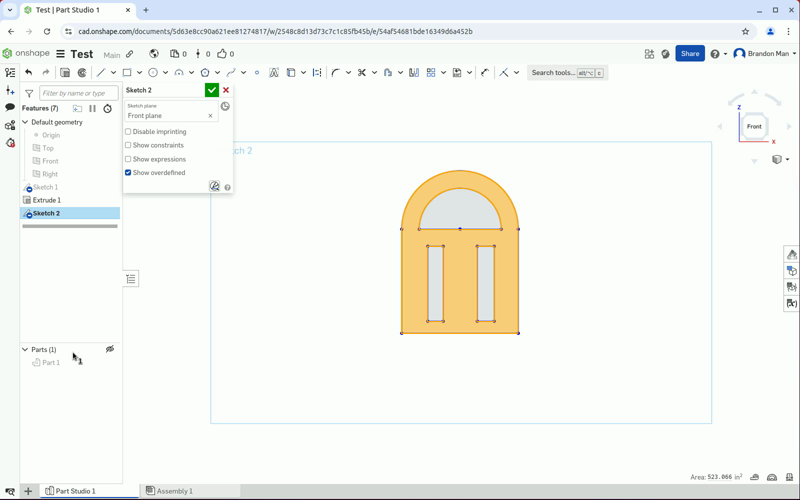
key(shift+y)
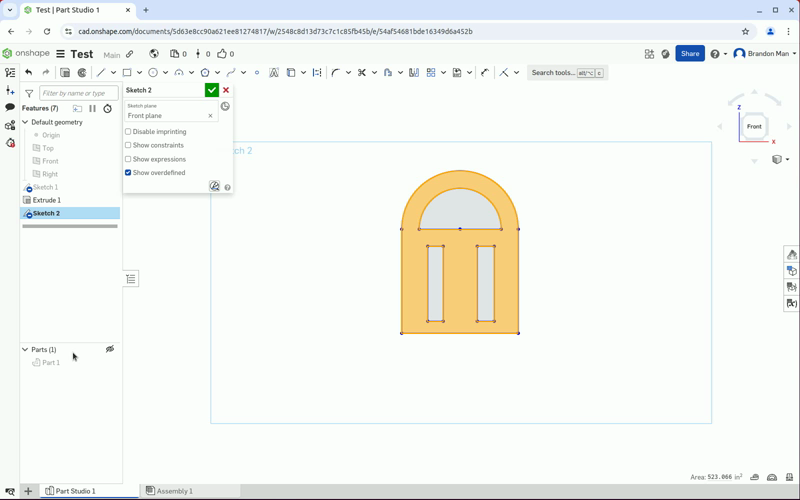
key(shift+e)
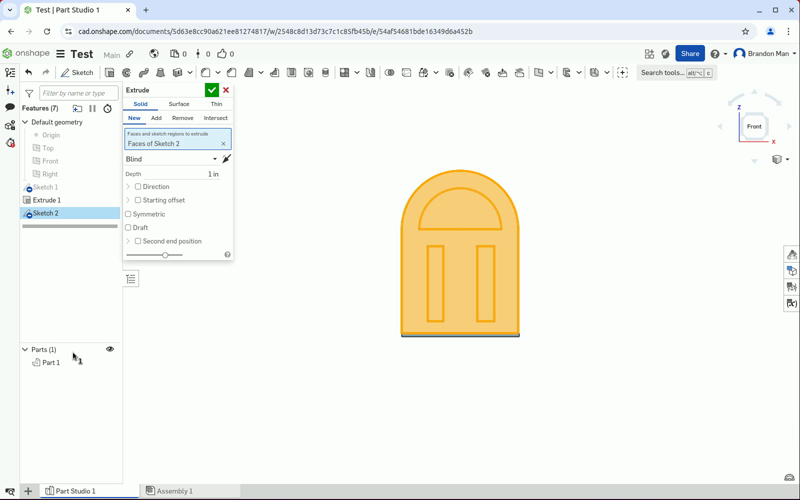
mouse_move(143, 106)
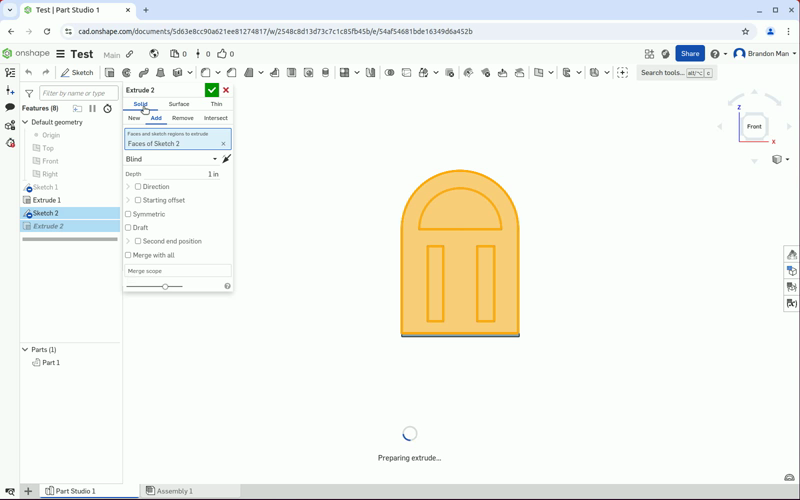
click(143, 106)
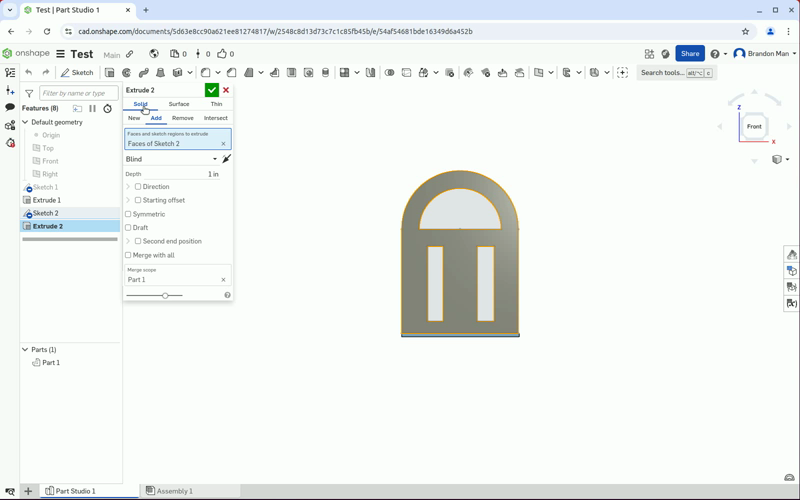
mouse_move(137, 120)
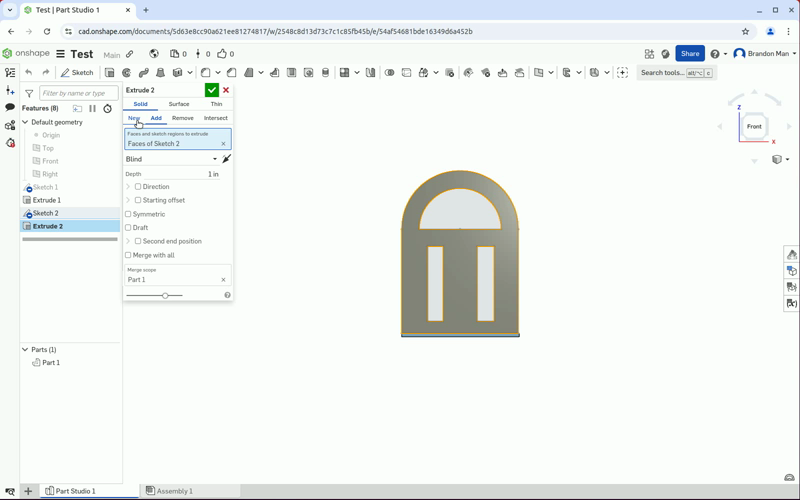
click(137, 120)
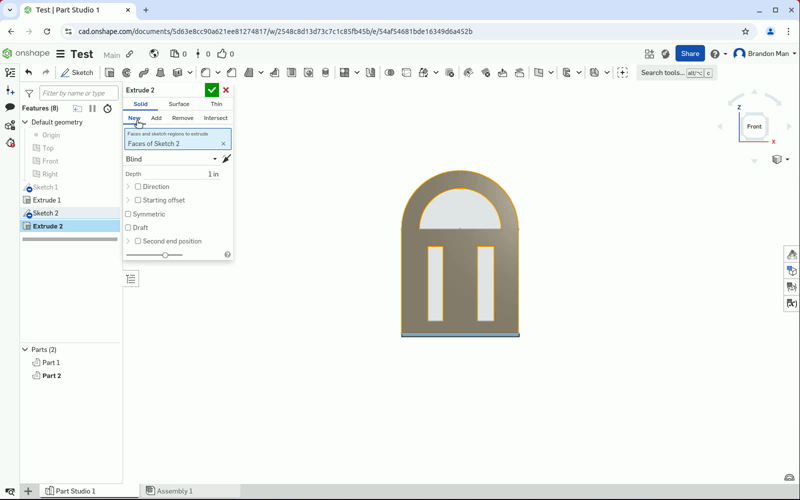
key(tab, 4)
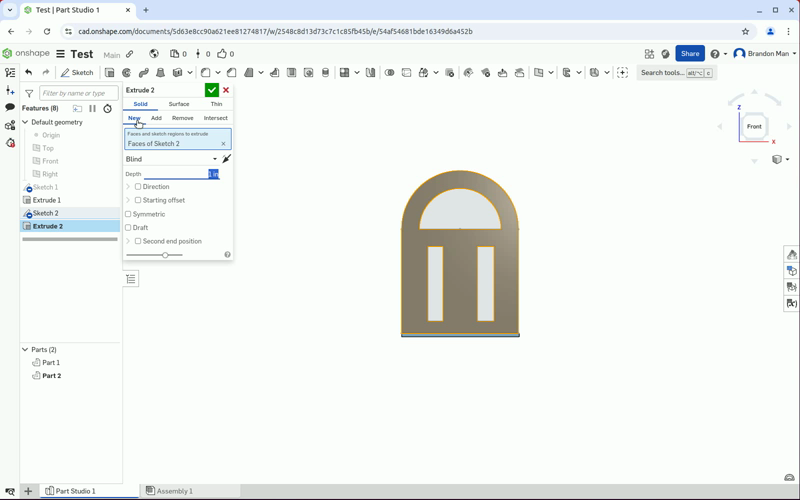
text(3.37)
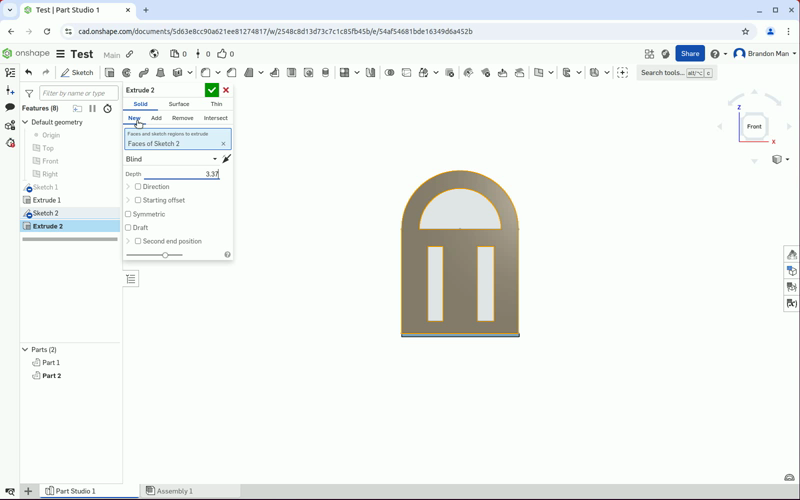
key(enter)
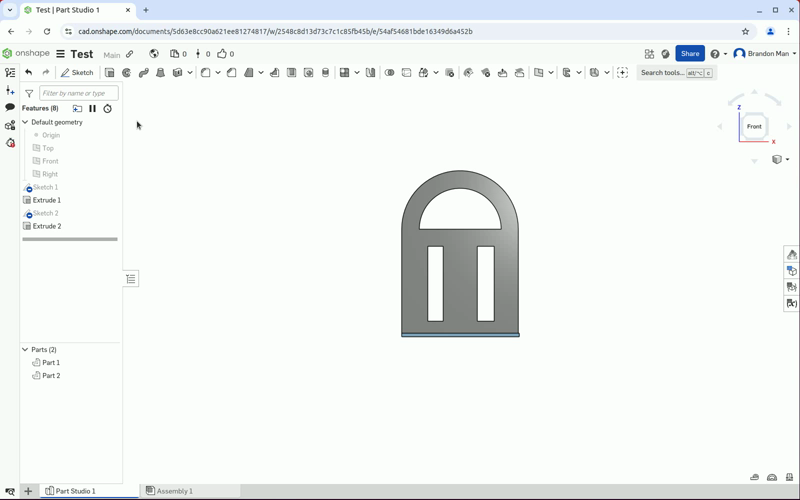
key(shift+h)
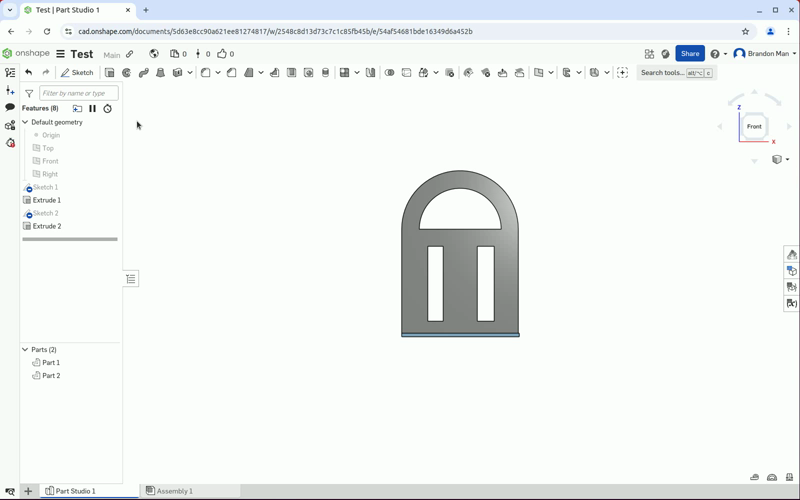
key(shift+h)
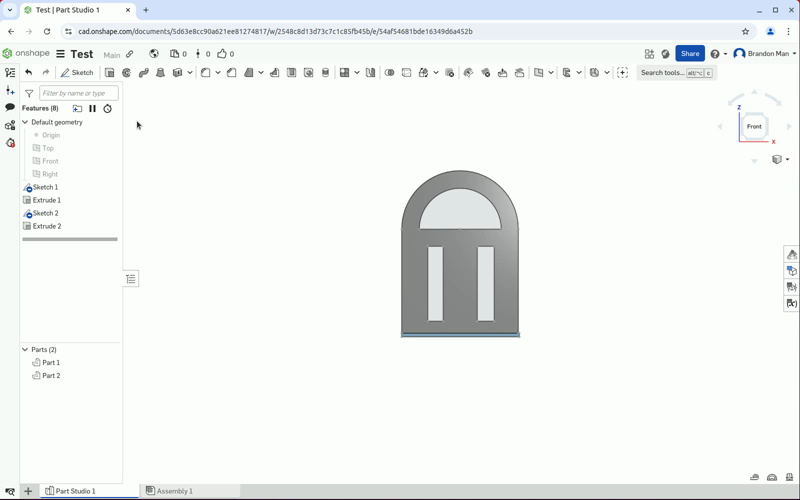
key(shift+7)
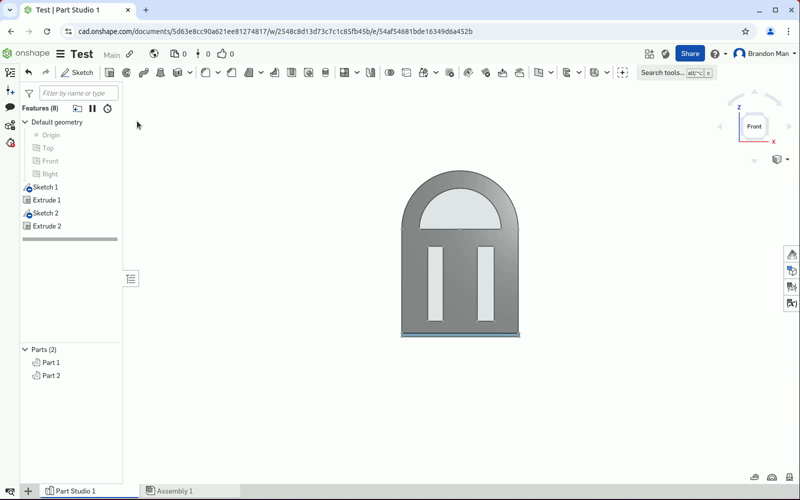
key(left, 2)
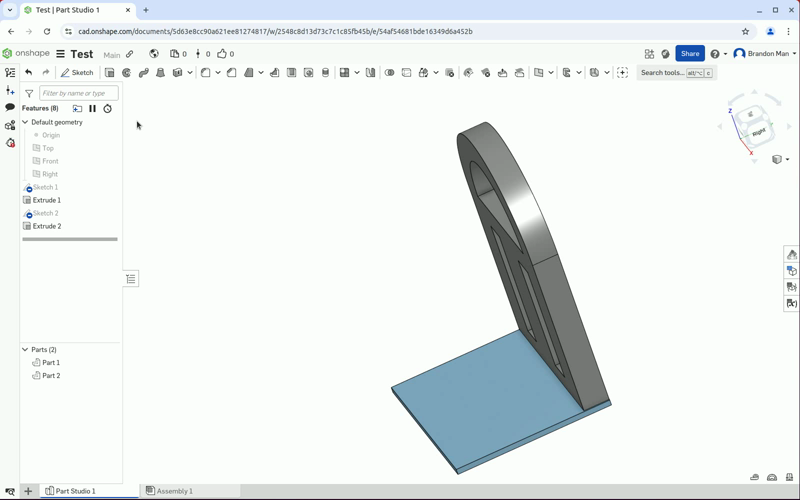
key(down, 2)
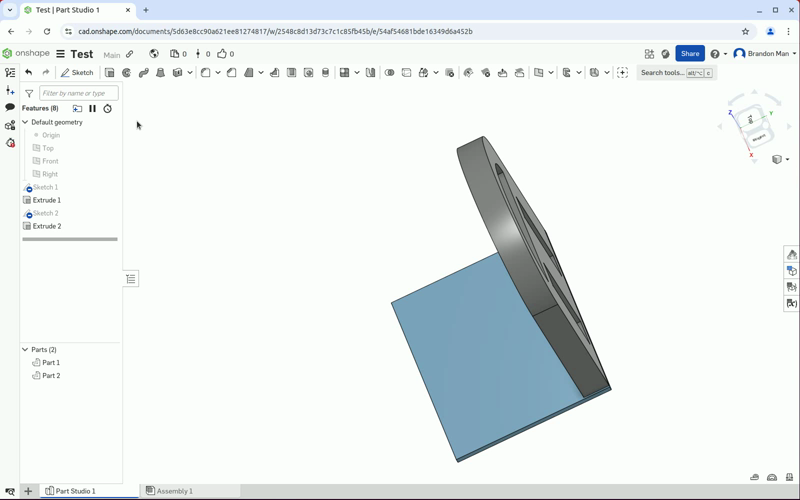
key(up, 2)
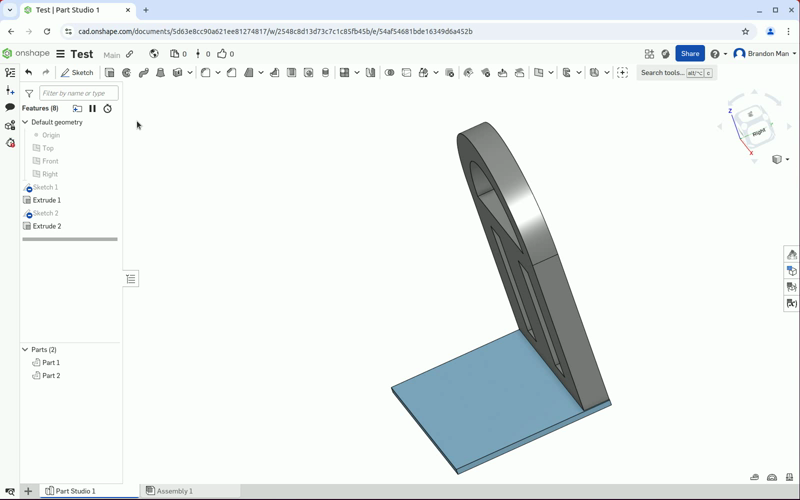
key(right, 2)
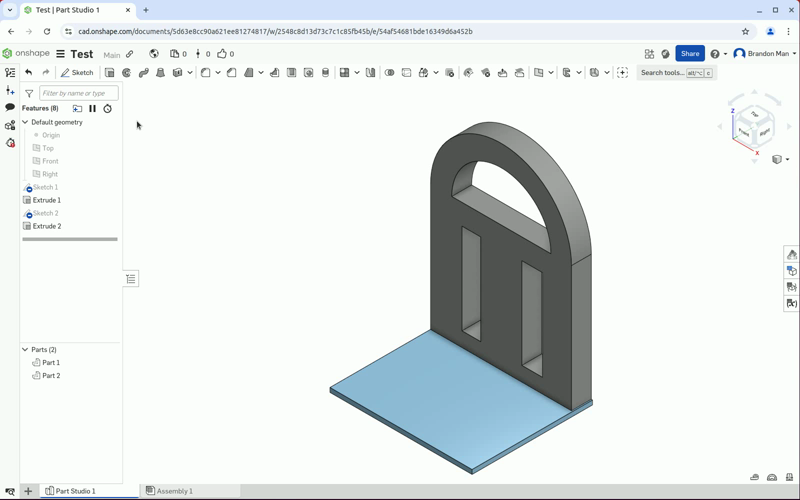
mouse_move(73, 189)
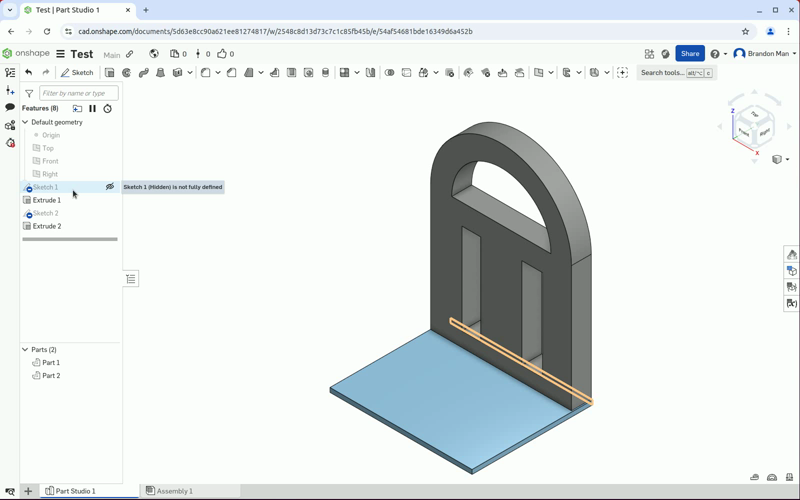
click(73, 189)